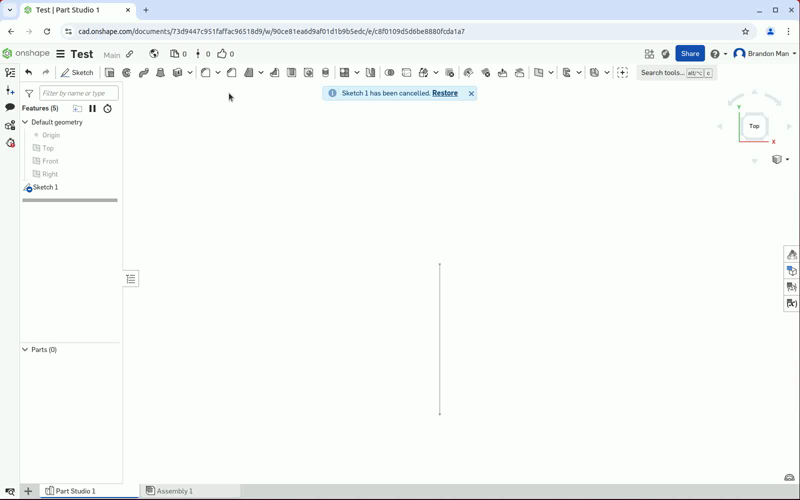
key(shift+h)
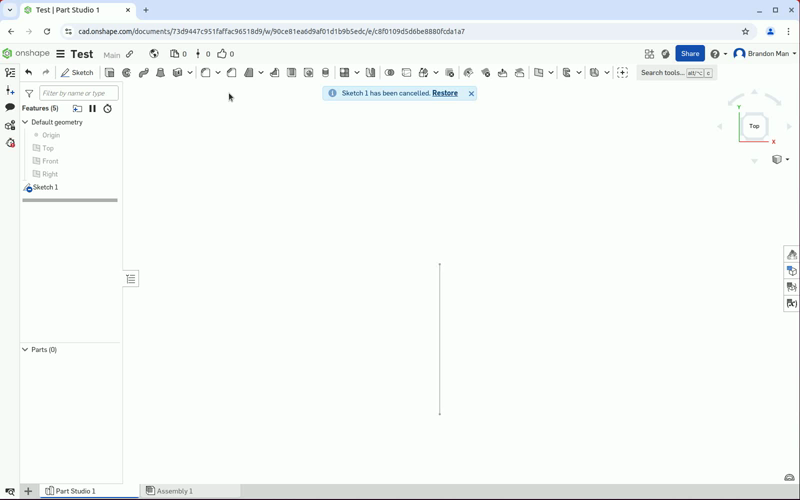
mouse_move(73, 352)
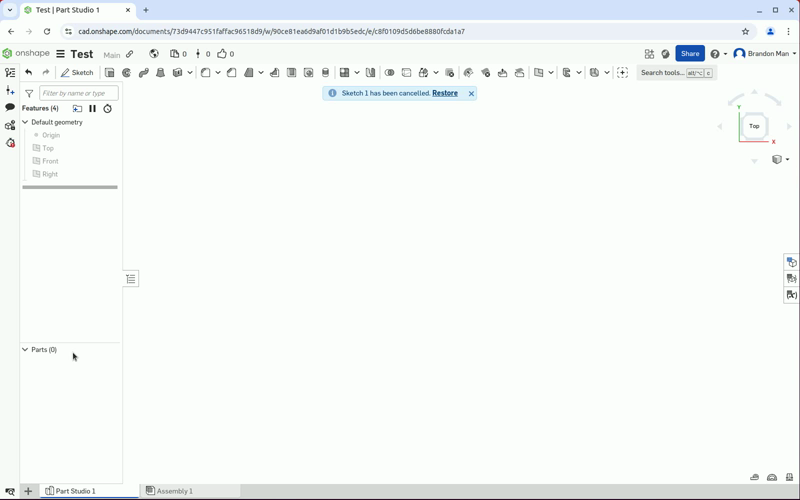
key(y)
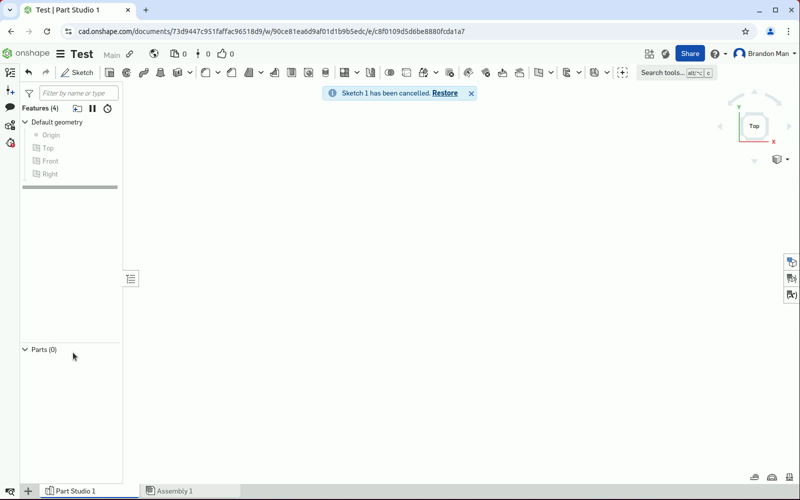
key(shift+p)
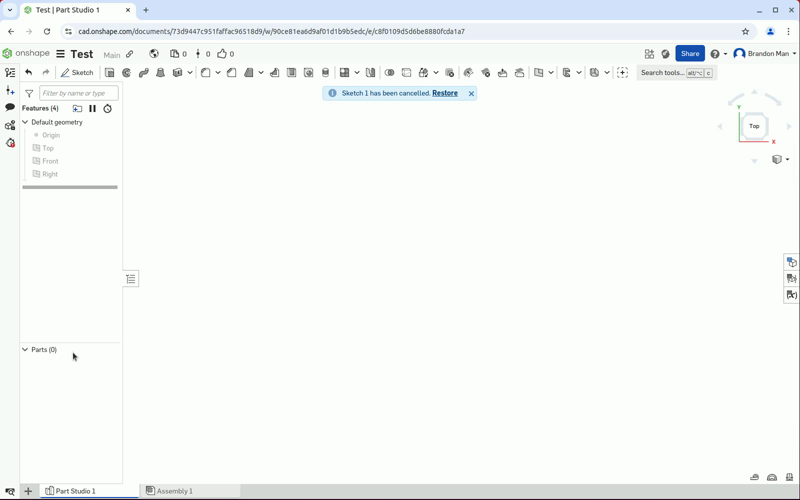
key(space)
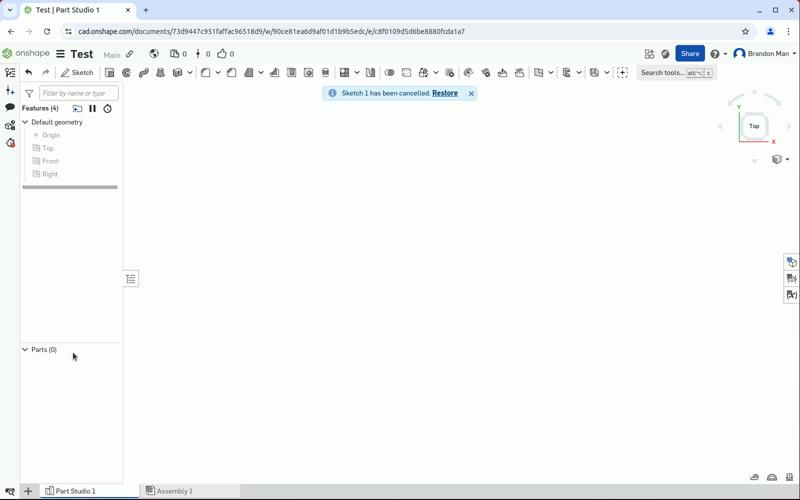
key_down(shift)
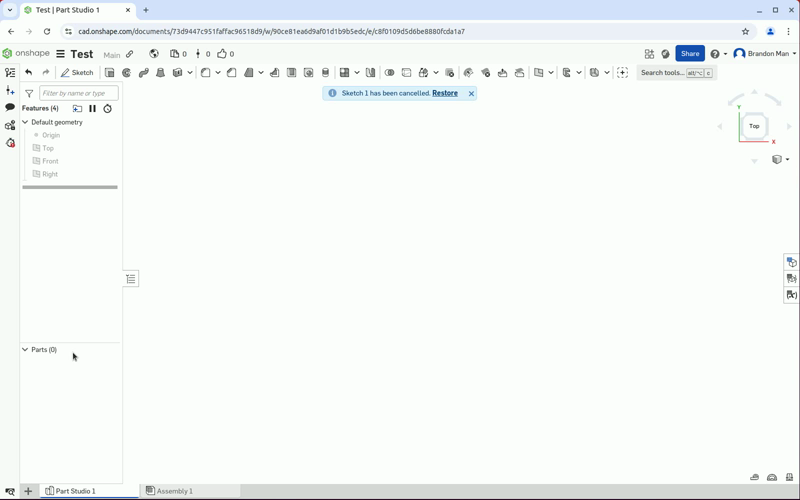
key(up)
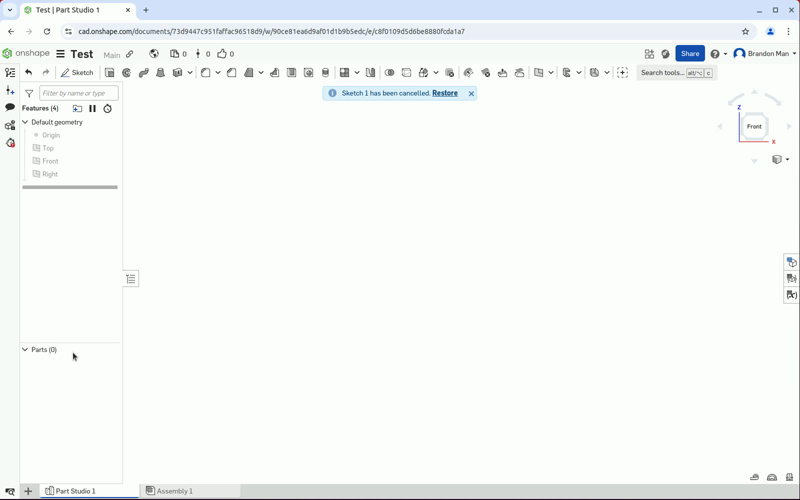
key_up(shift)
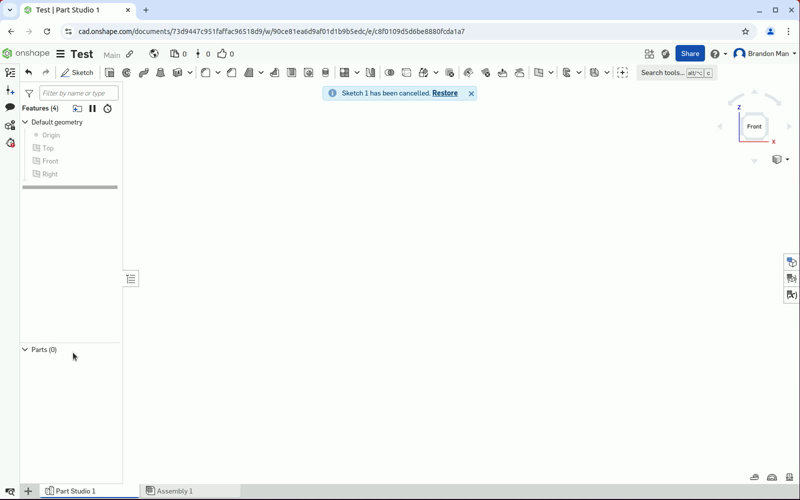
mouse_move(73, 352)
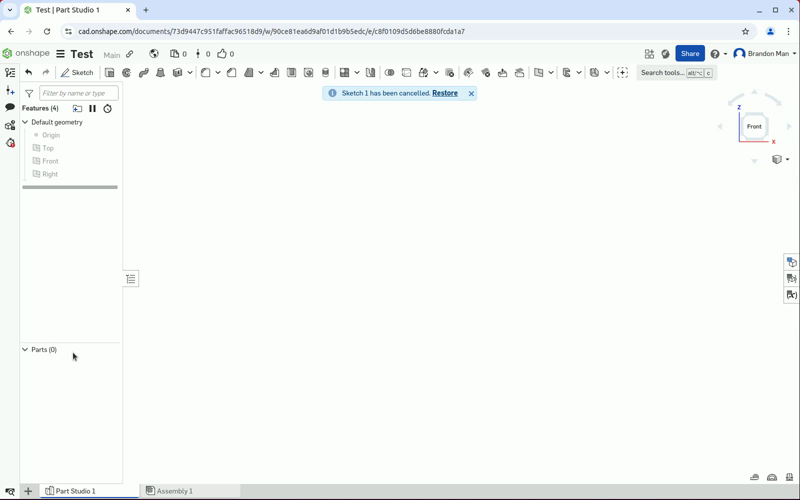
key(shift+y)
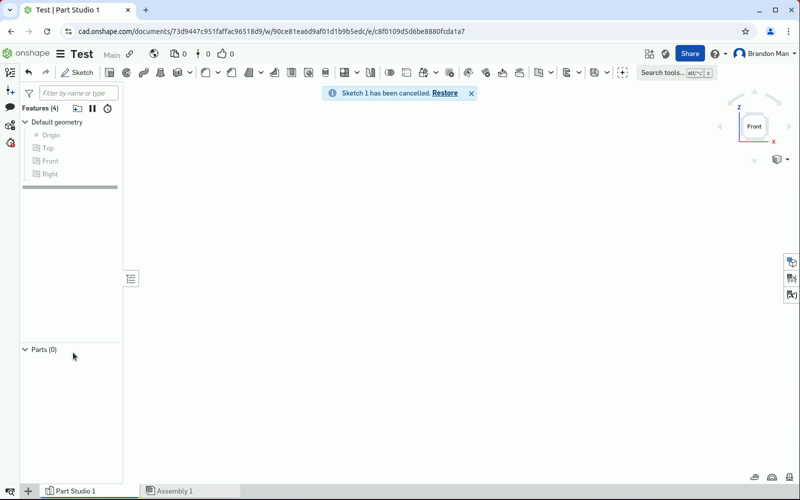
key(shift+s)
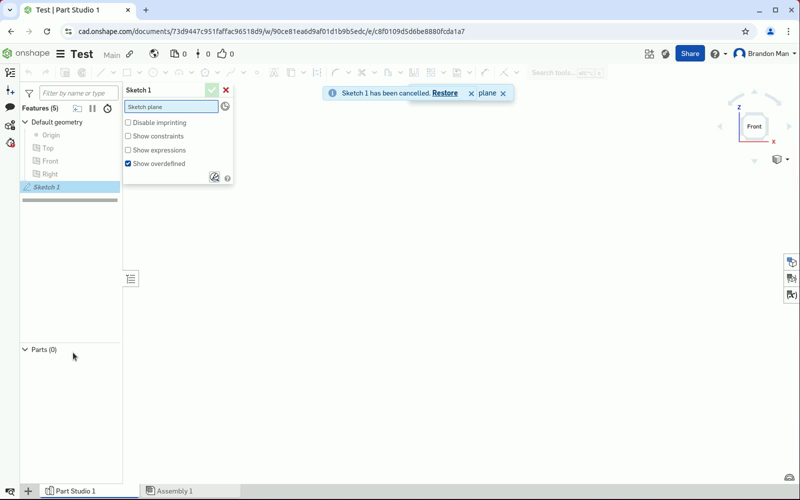
mouse_move(73, 163)
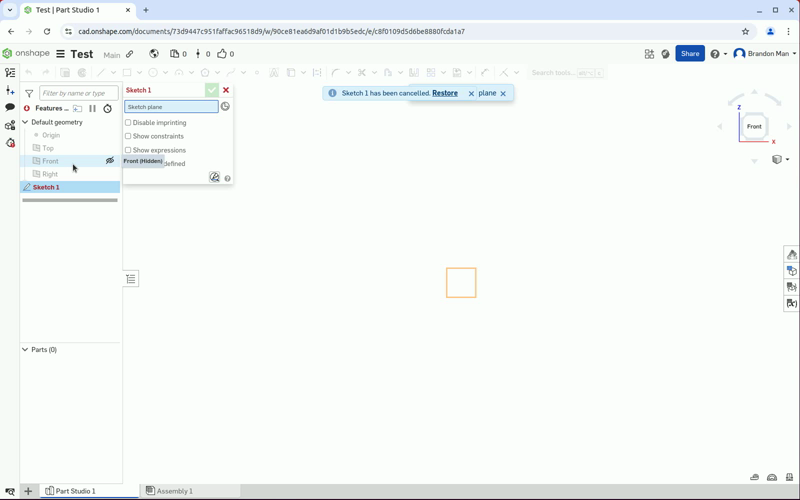
click(73, 163)
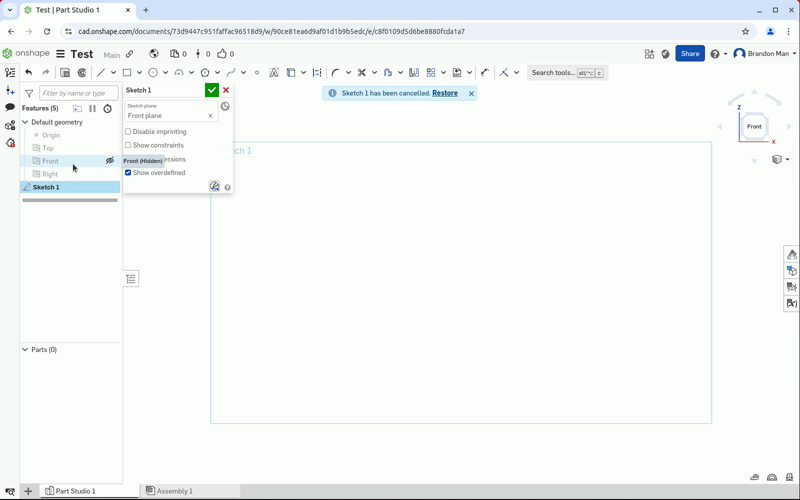
mouse_move(73, 352)
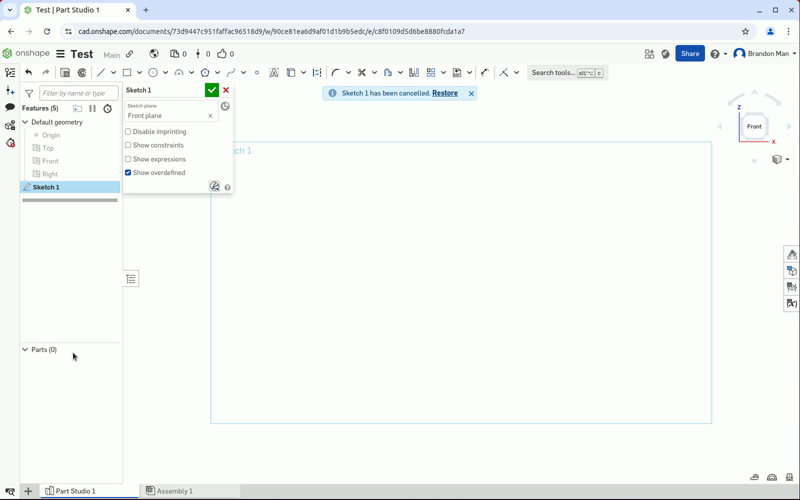
key(y)
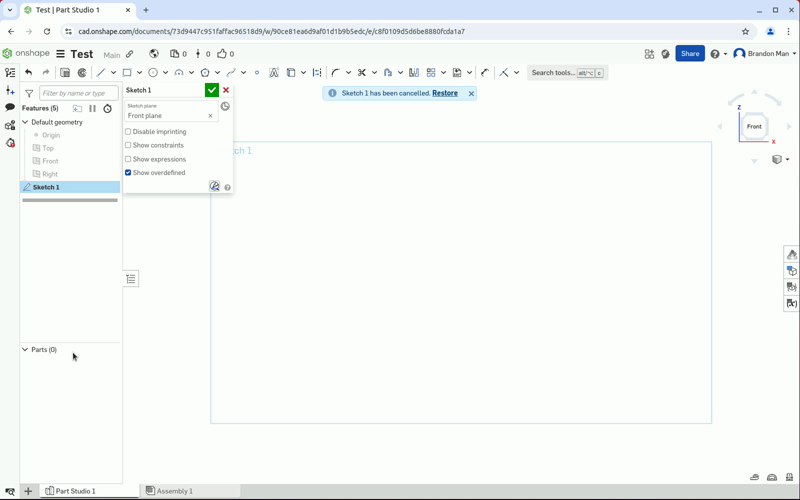
key(l)
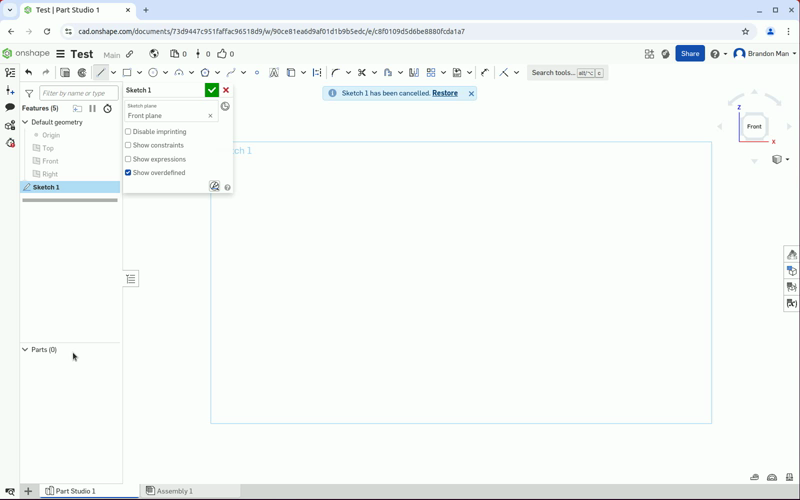
key_down(shift)
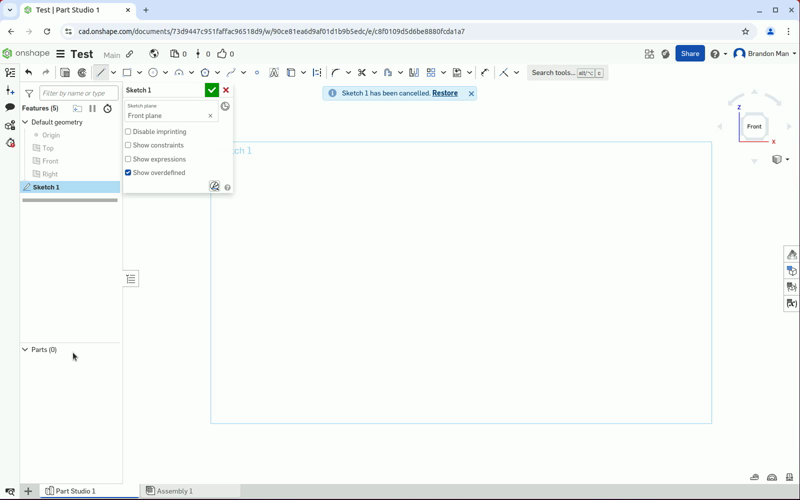
mouse_move(460, 282)
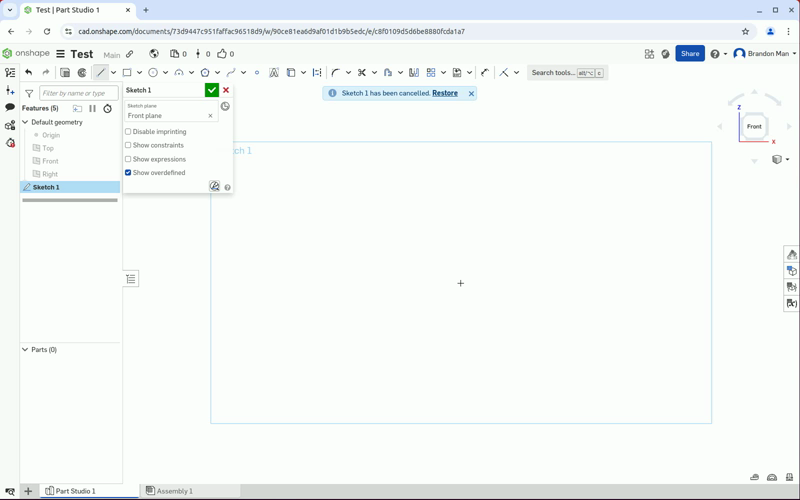
click(460, 282)
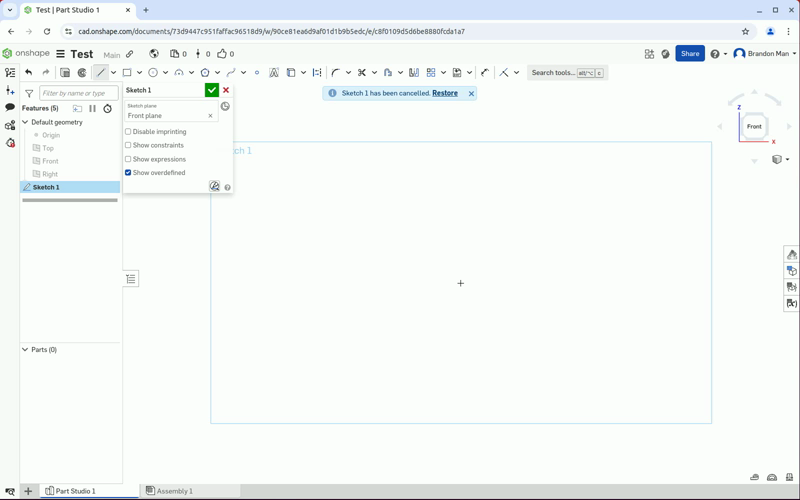
key_up(shift)
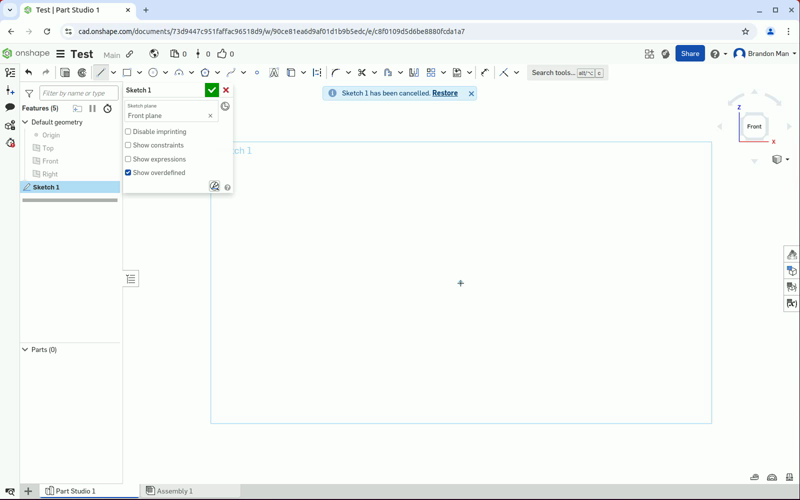
key_down(shift)
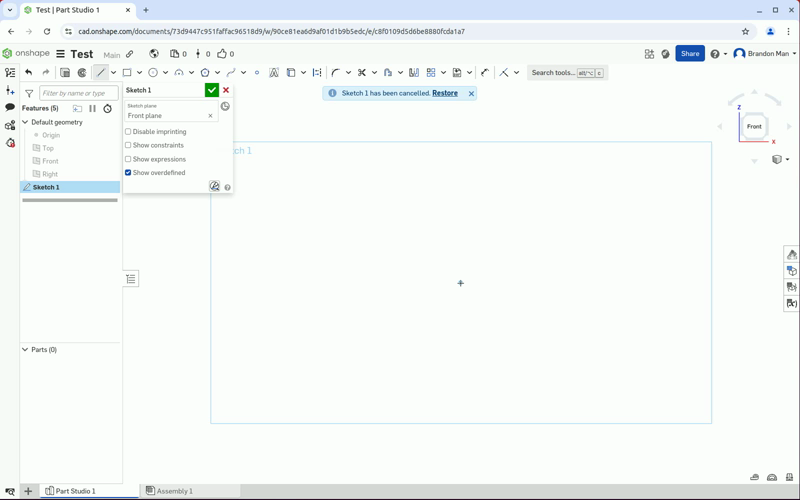
mouse_move(517, 226)
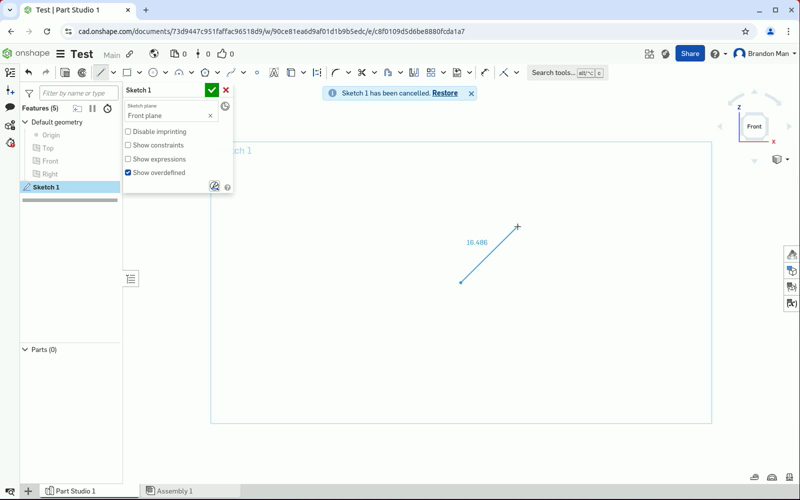
click(517, 226)
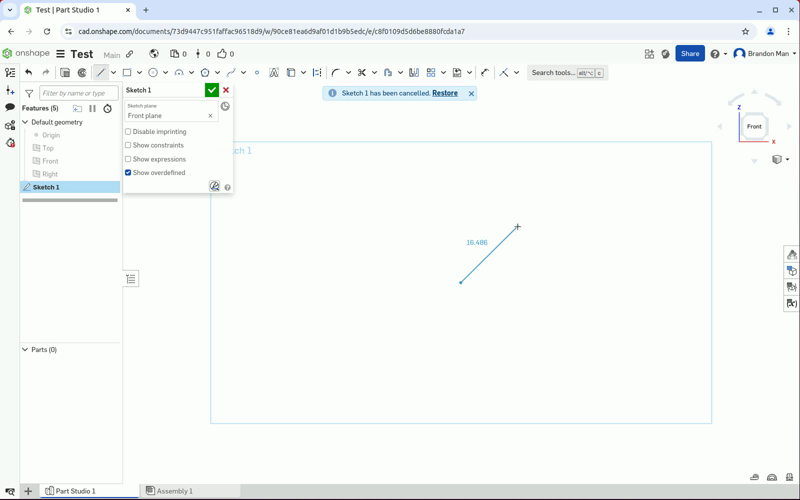
key_up(shift)
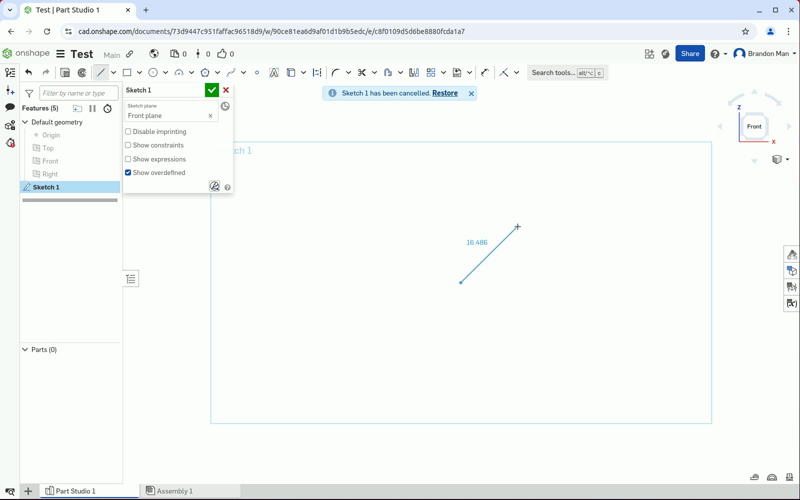
key_down(shift)
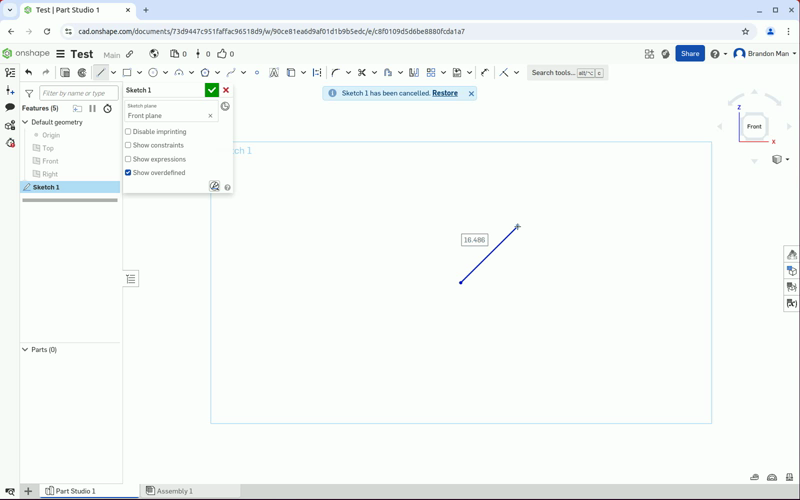
mouse_move(573, 282)
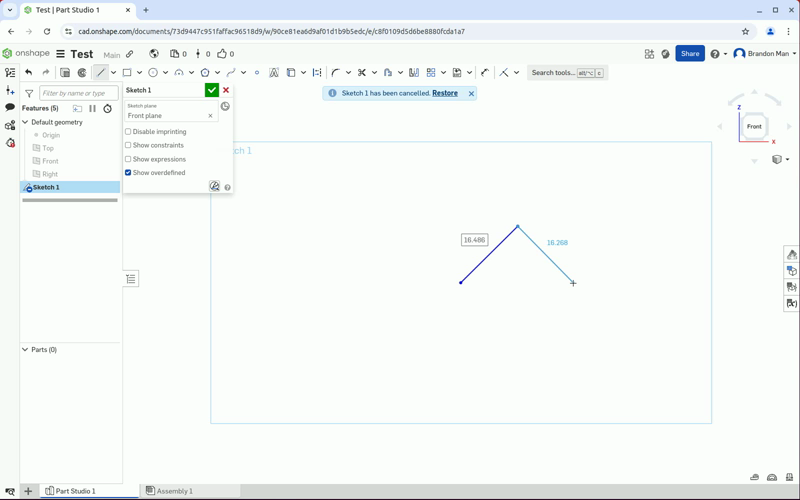
click(573, 282)
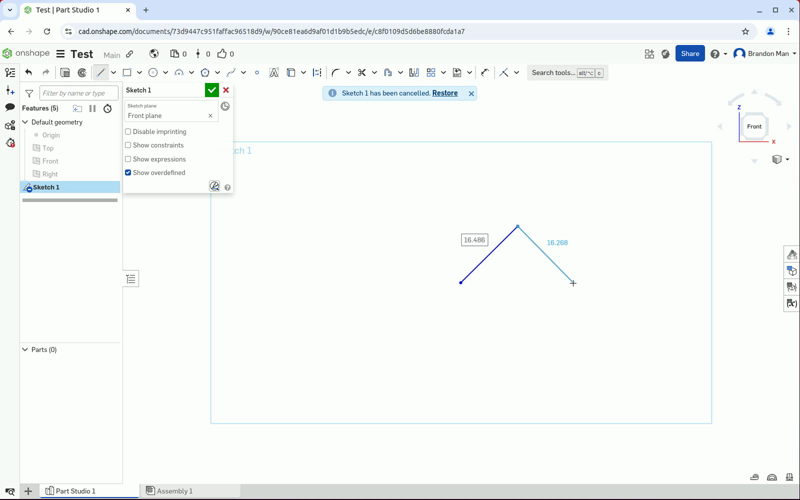
key_up(shift)
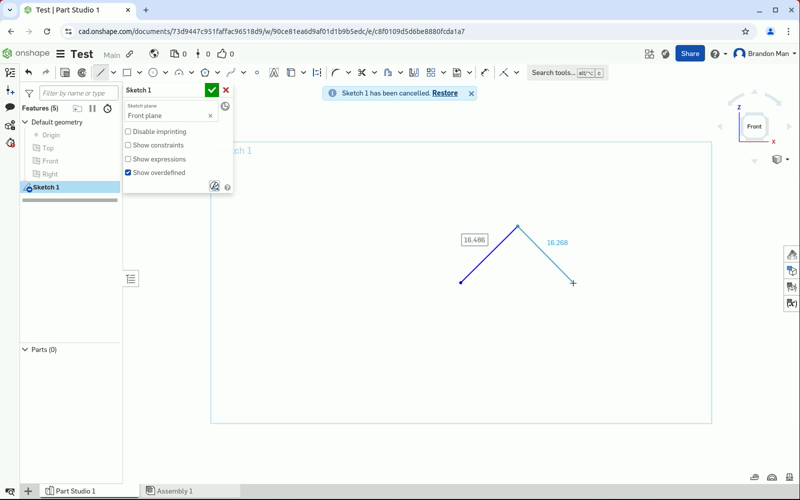
key_down(shift)
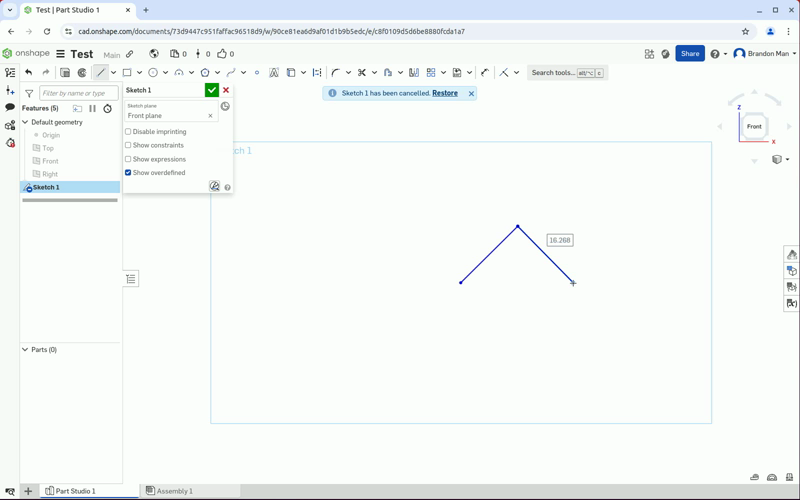
mouse_move(589, 282)
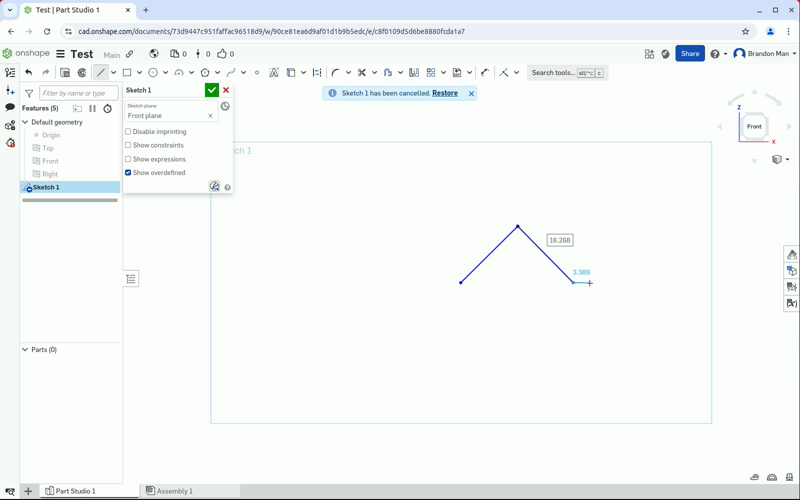
mouse_move(573, 245)
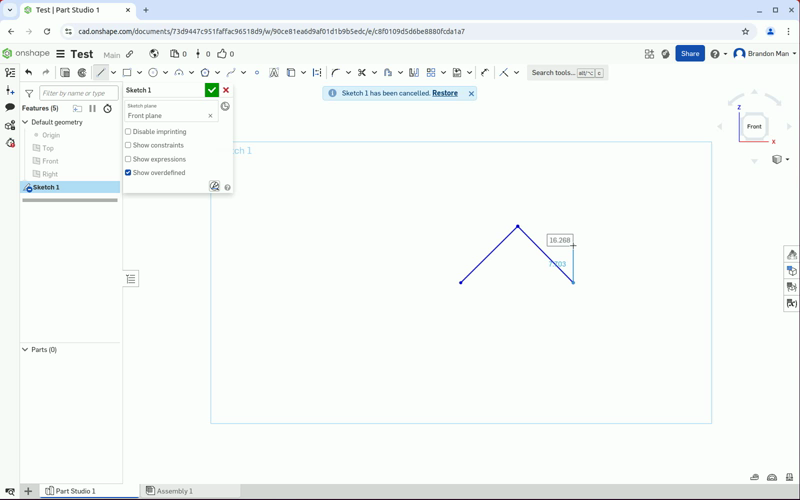
click(573, 245)
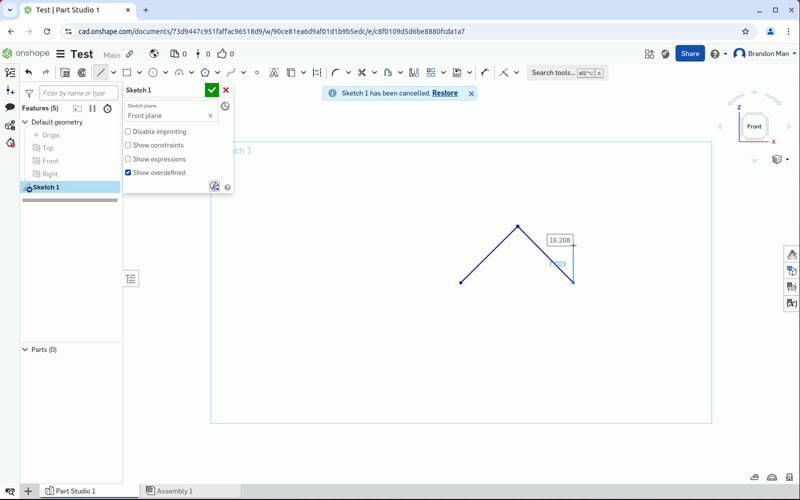
key_up(shift)
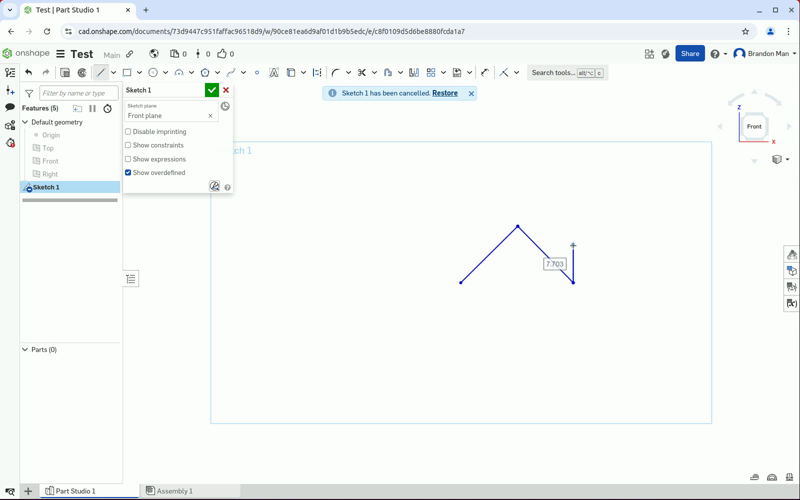
key_down(shift)
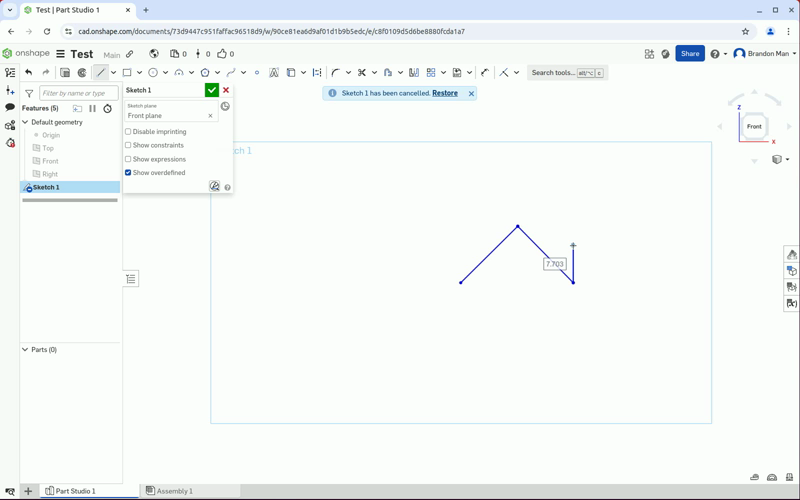
mouse_move(589, 245)
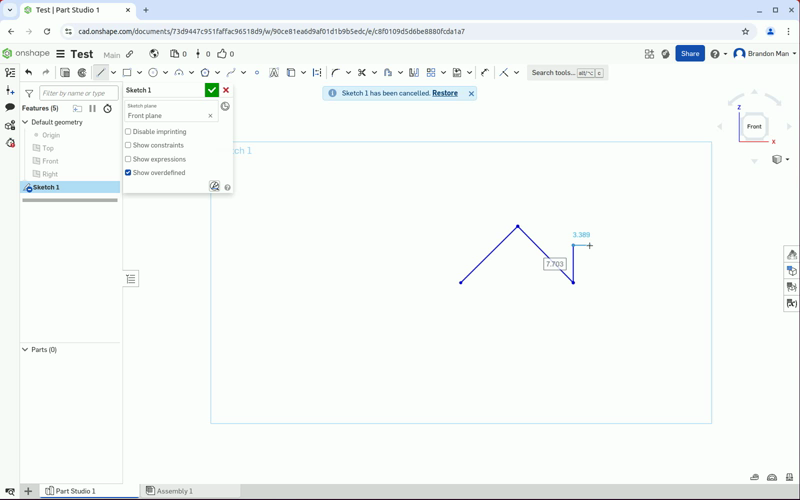
mouse_move(535, 208)
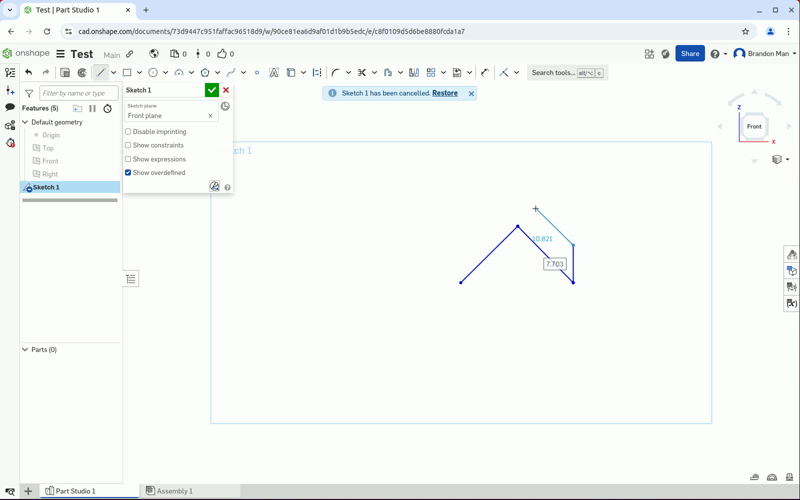
click(535, 208)
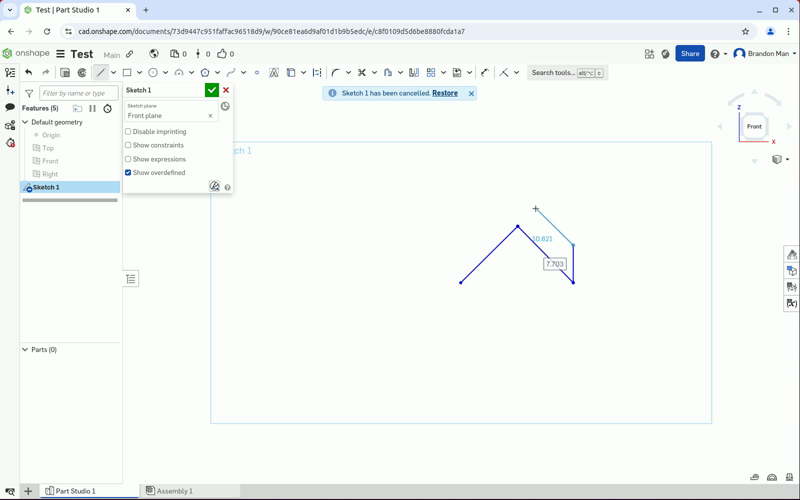
key_up(shift)
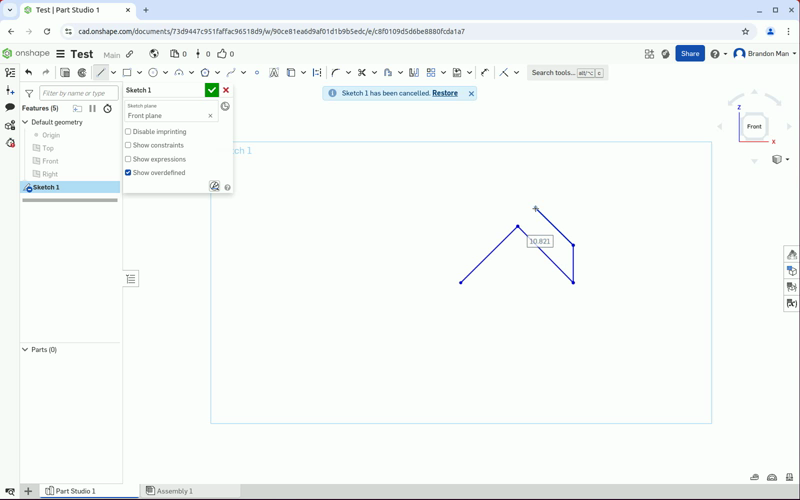
key_down(shift)
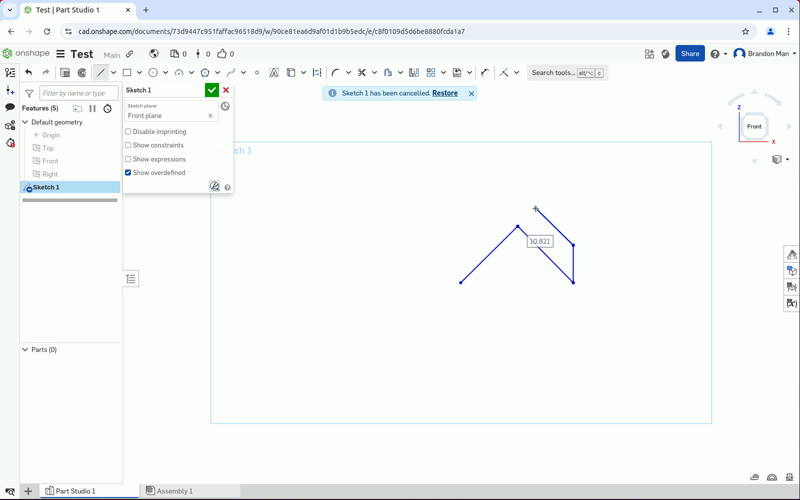
mouse_move(565, 208)
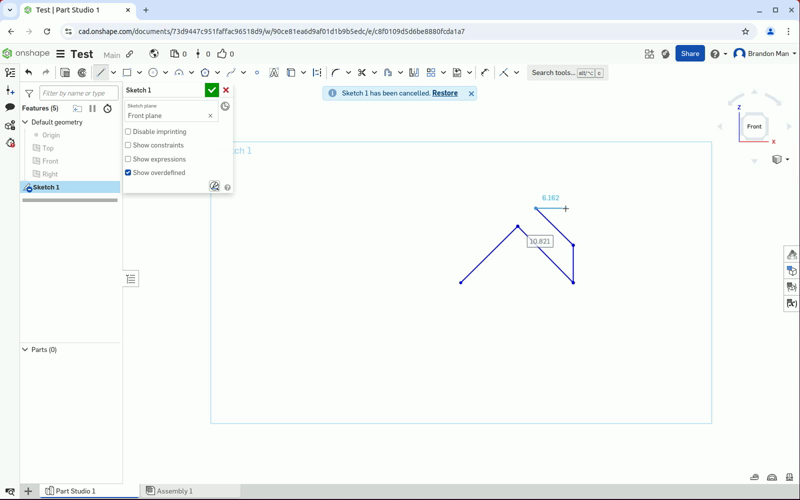
mouse_move(498, 208)
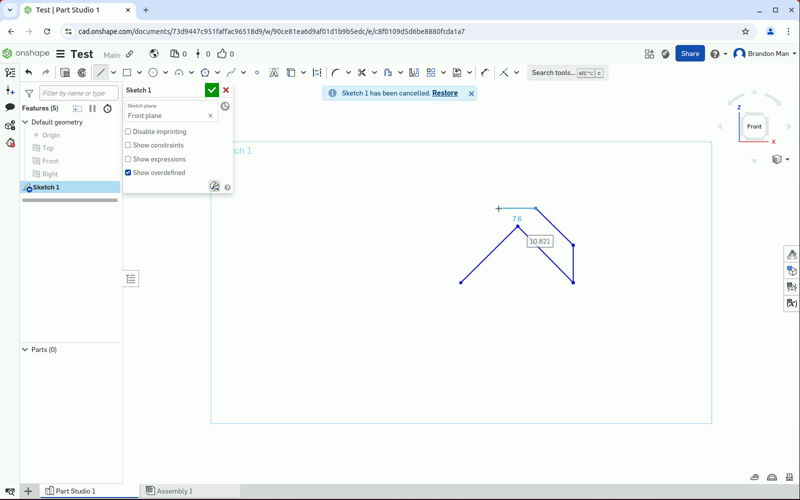
click(498, 208)
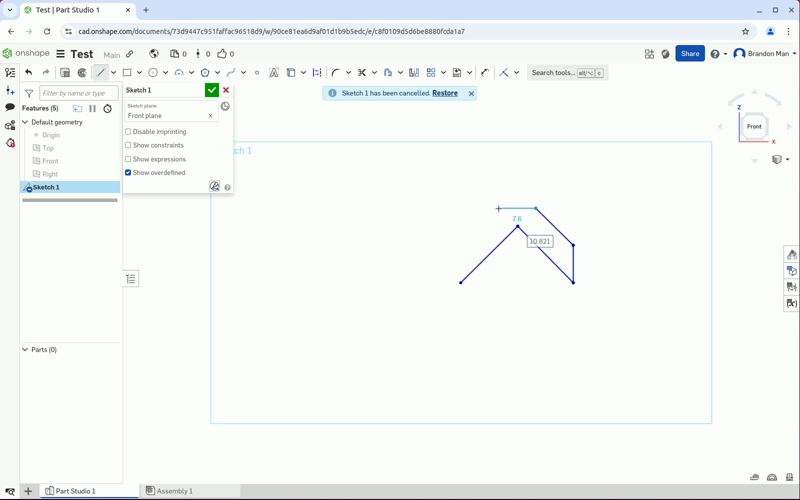
key_up(shift)
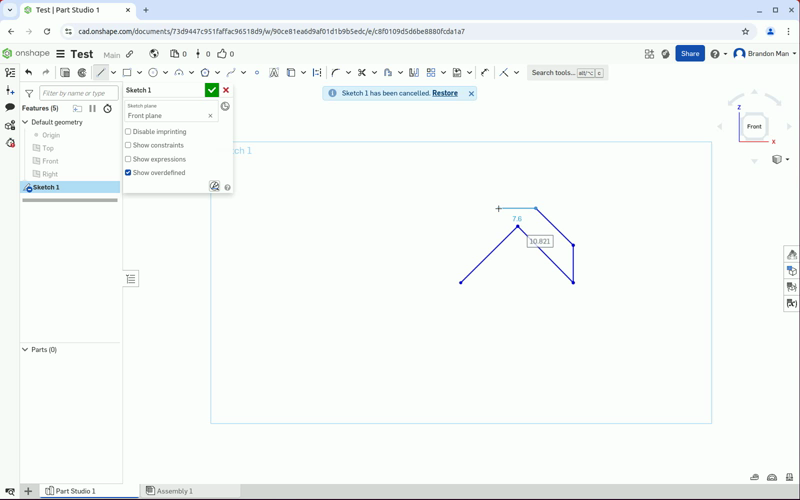
key_down(shift)
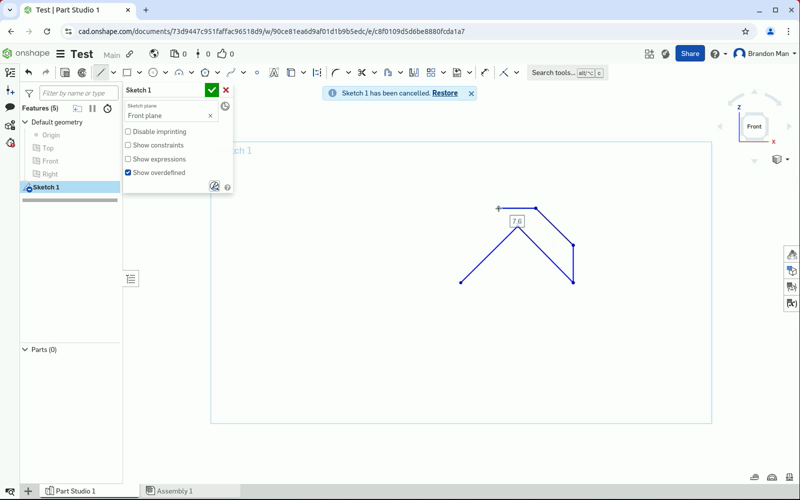
mouse_move(528, 208)
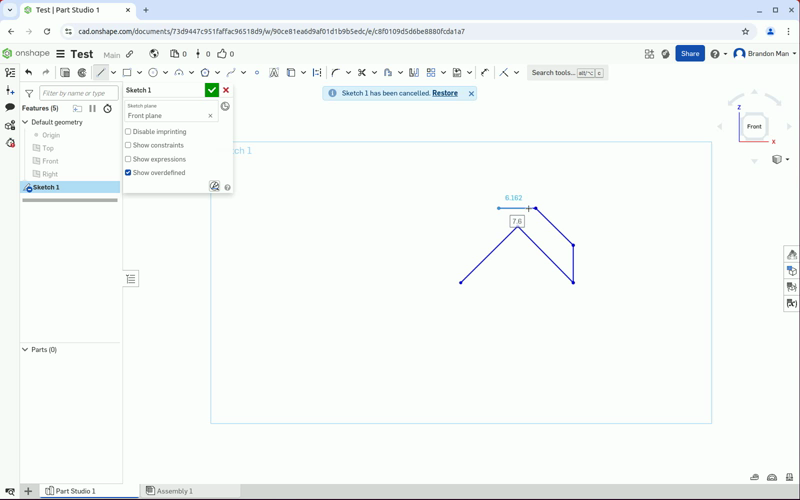
mouse_move(460, 245)
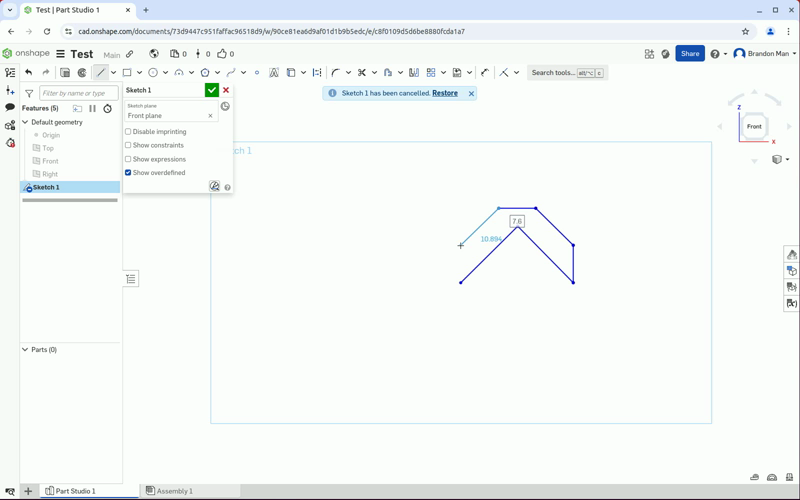
click(460, 245)
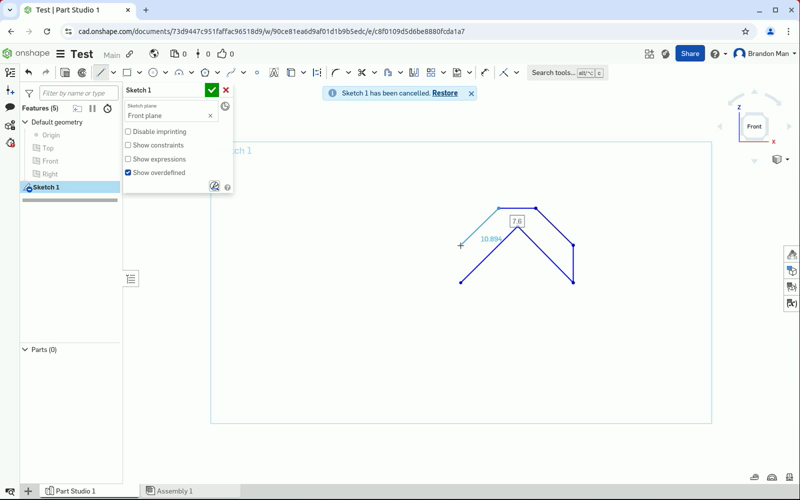
key_up(shift)
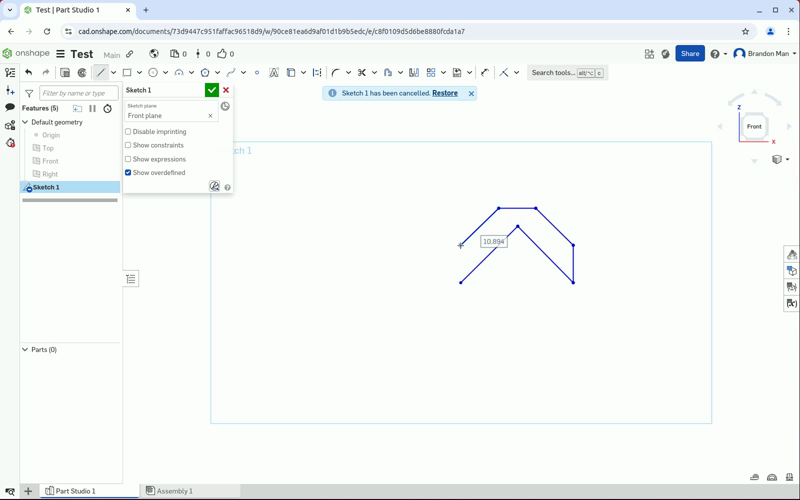
mouse_move(490, 245)
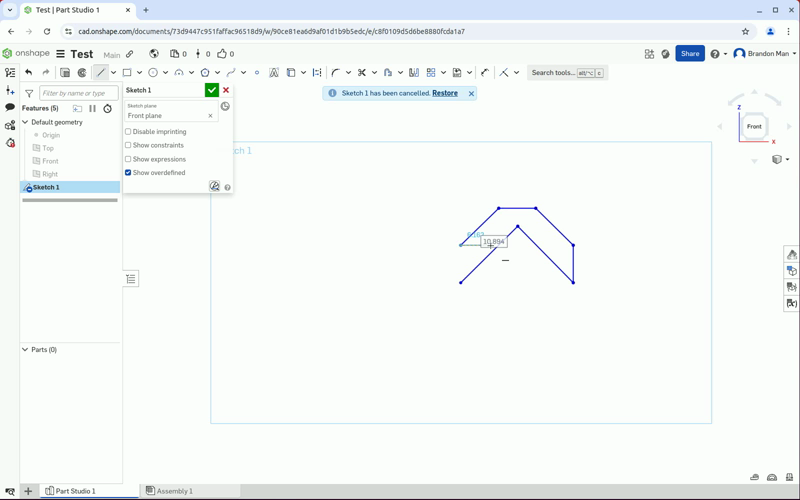
key_down(shift)
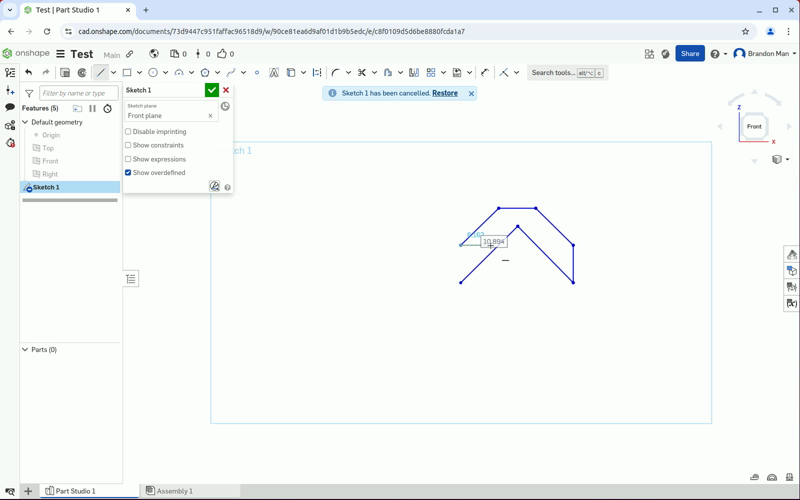
mouse_move(460, 282)
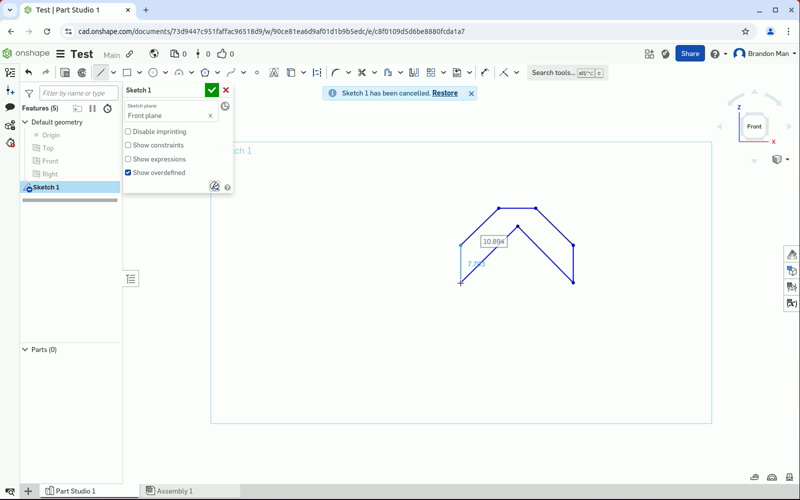
key_up(shift)
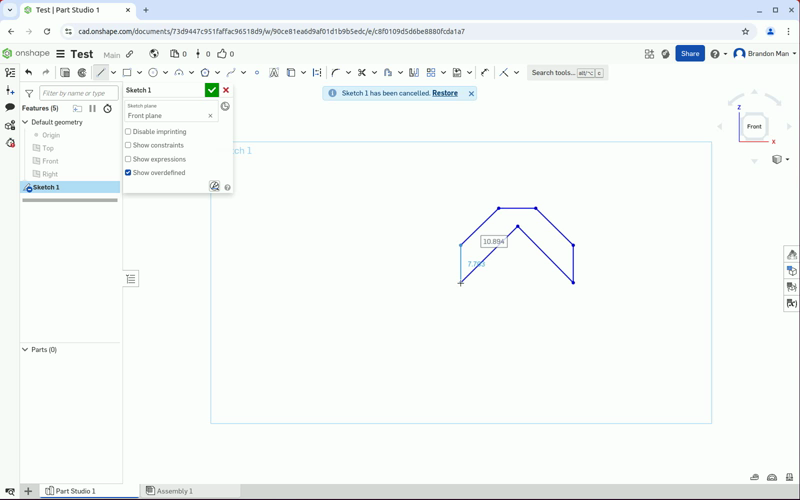
click(460, 282)
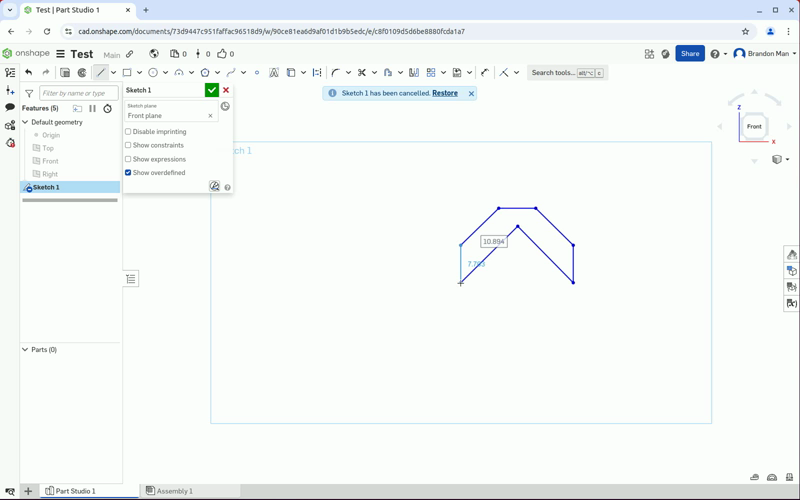
key(esc)
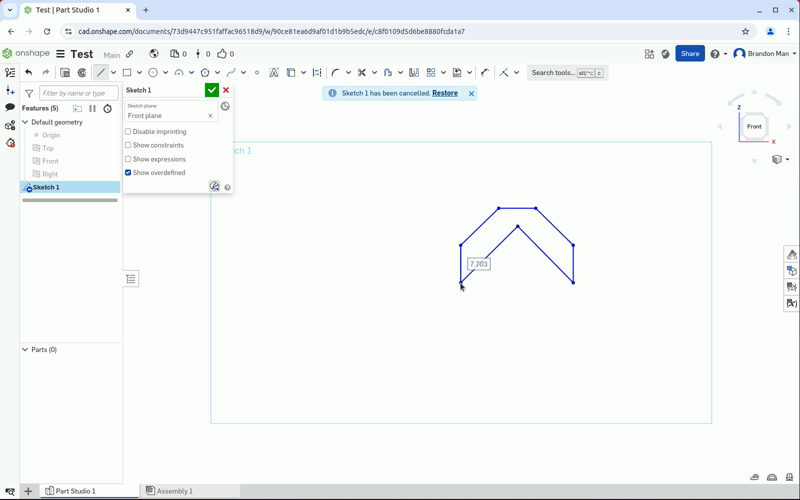
mouse_move(502, 217)
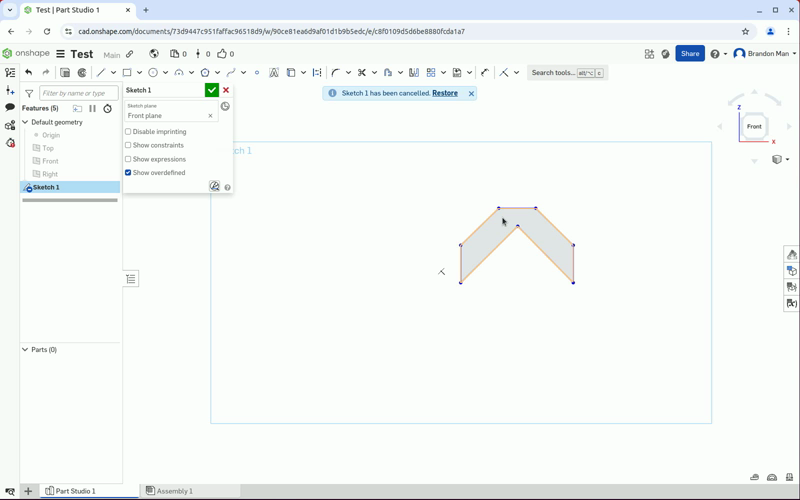
click(502, 217)
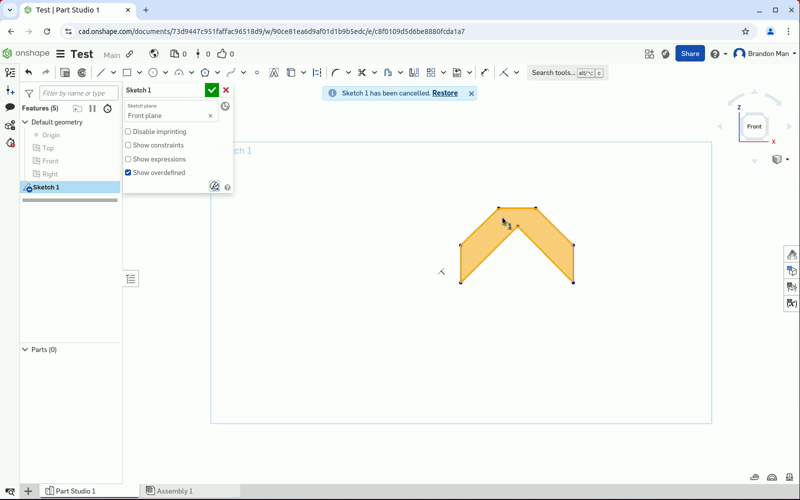
mouse_move(73, 352)
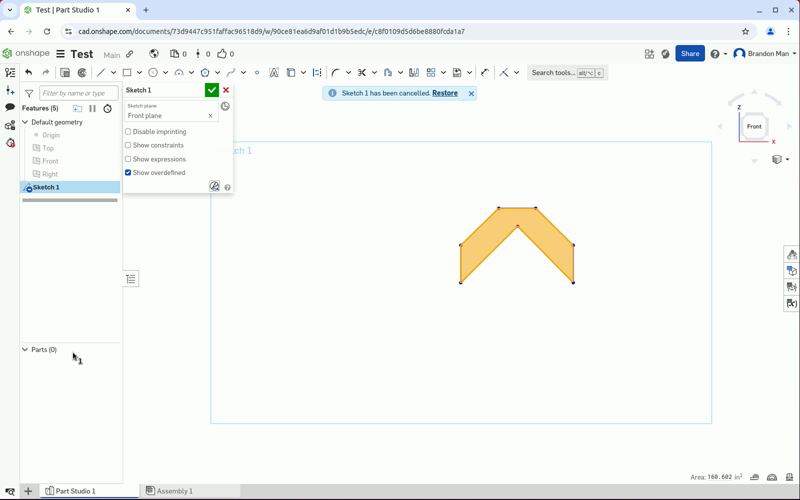
key(shift+y)
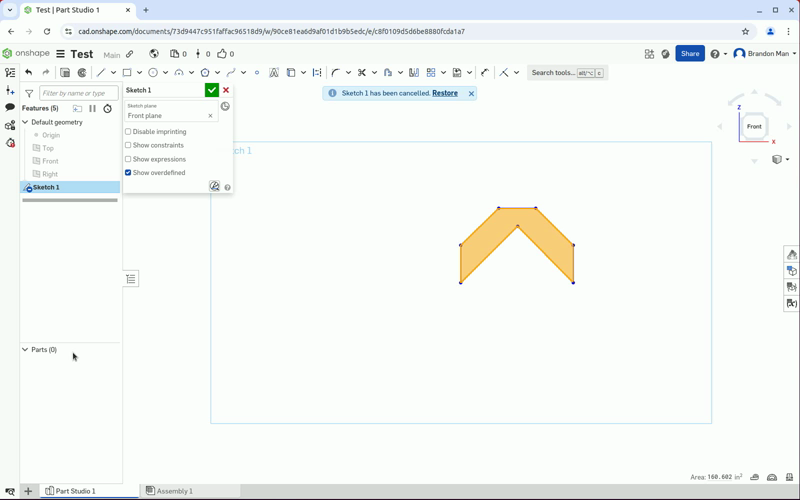
key(shift+e)
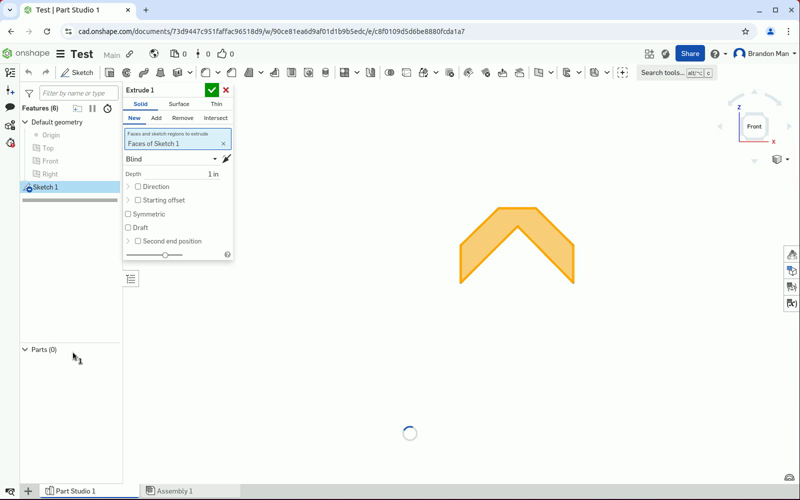
mouse_move(143, 106)
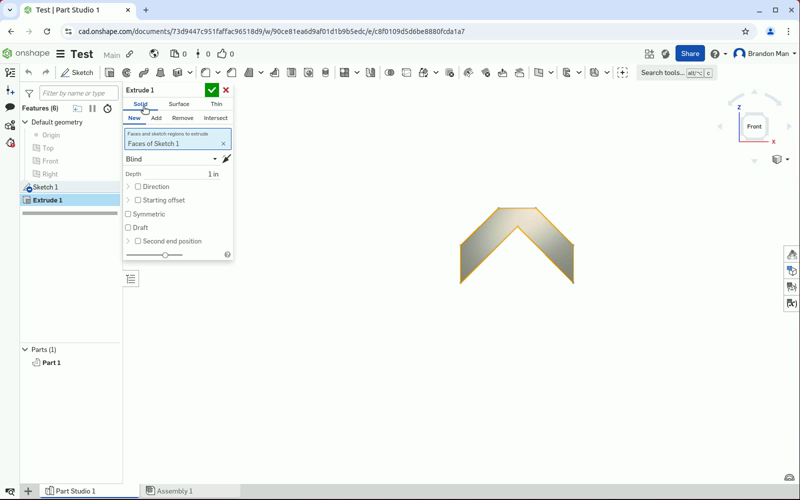
click(143, 106)
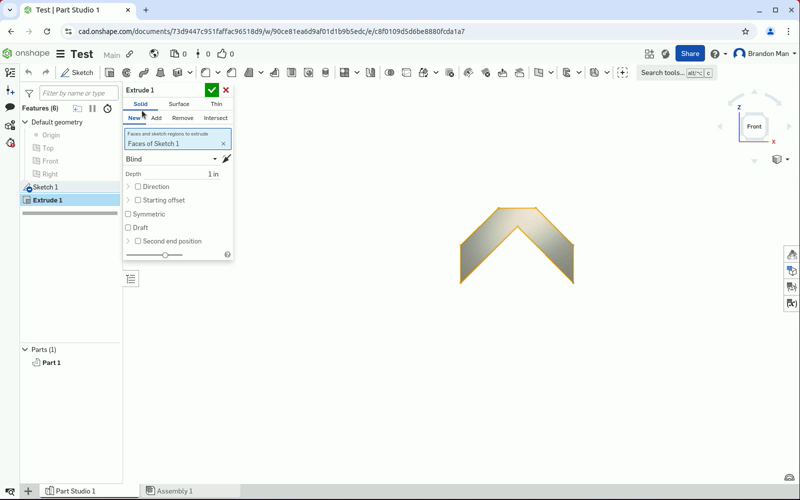
mouse_move(137, 120)
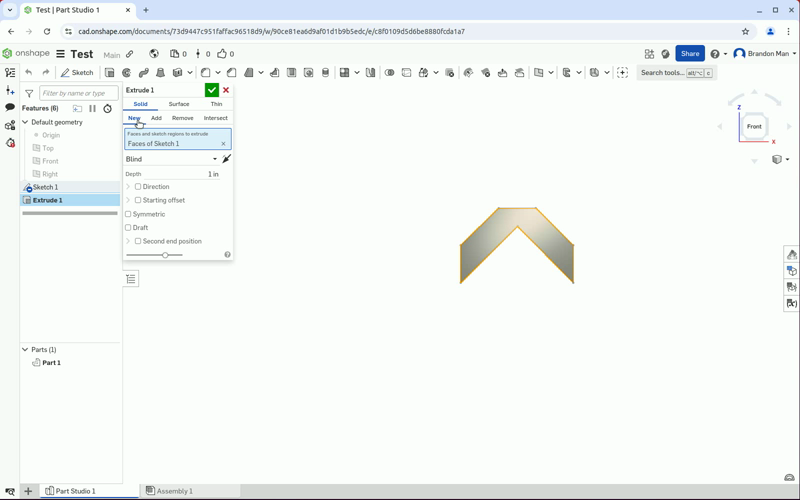
click(137, 120)
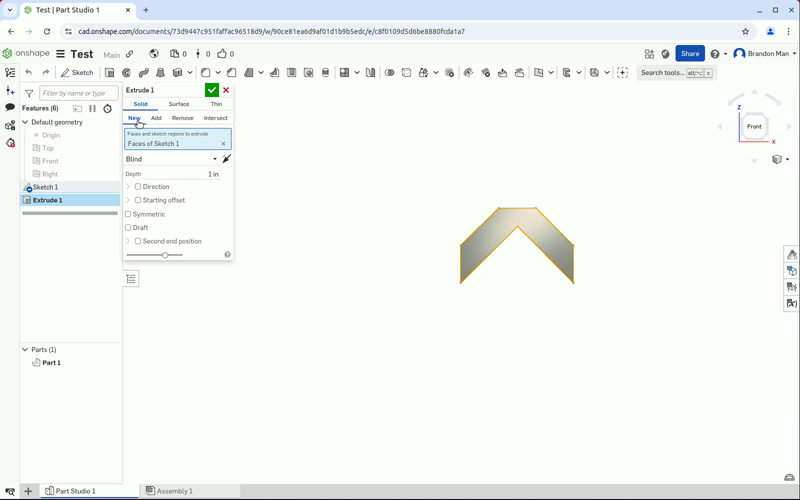
key(tab, 4)
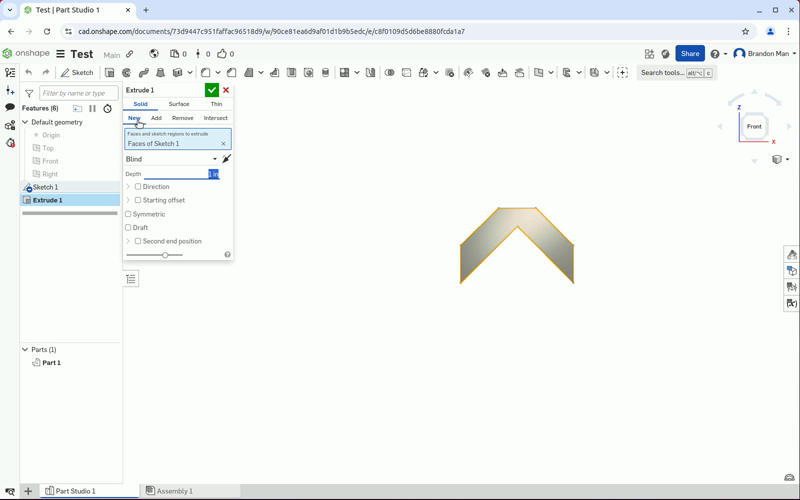
text(-15.405)
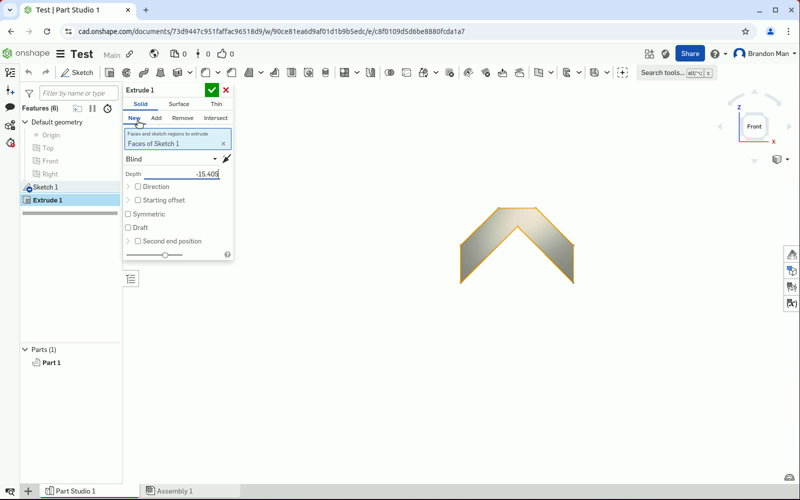
key(enter)
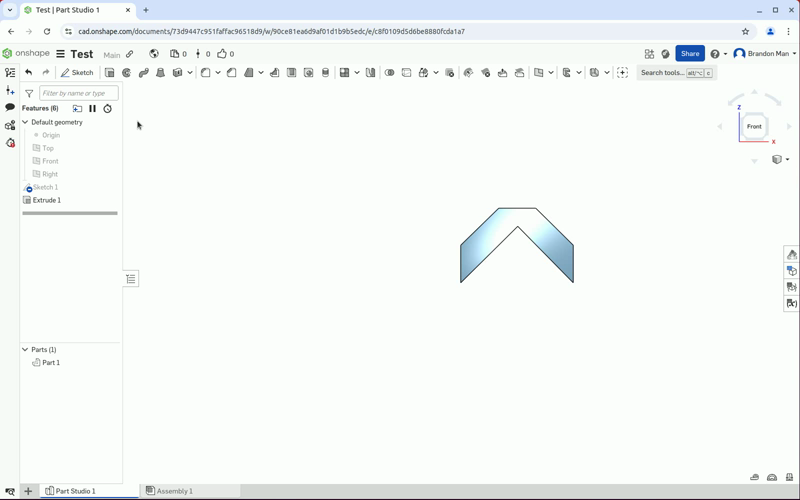
key(shift+h)
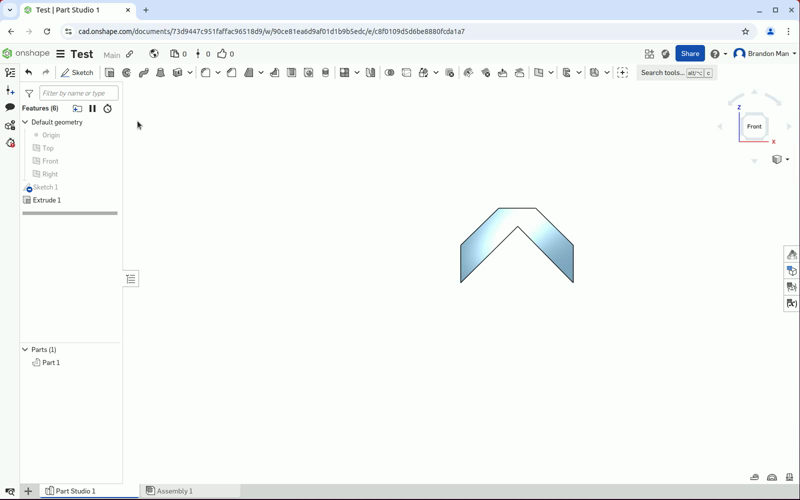
key(shift+h)
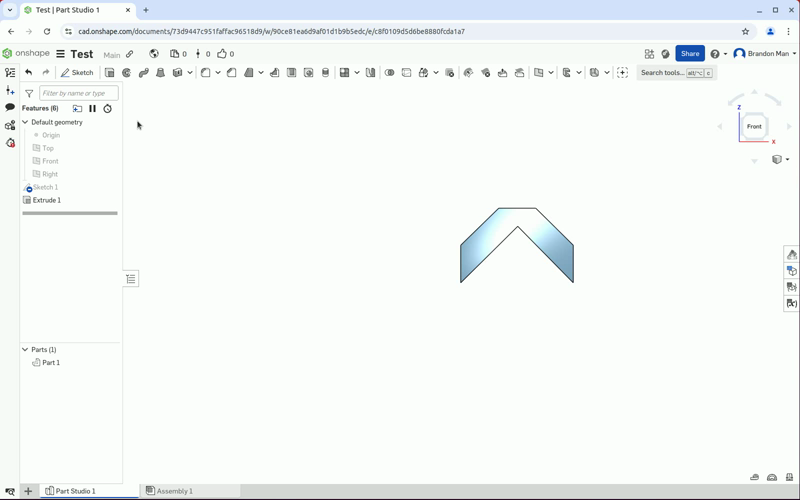
mouse_move(73, 189)
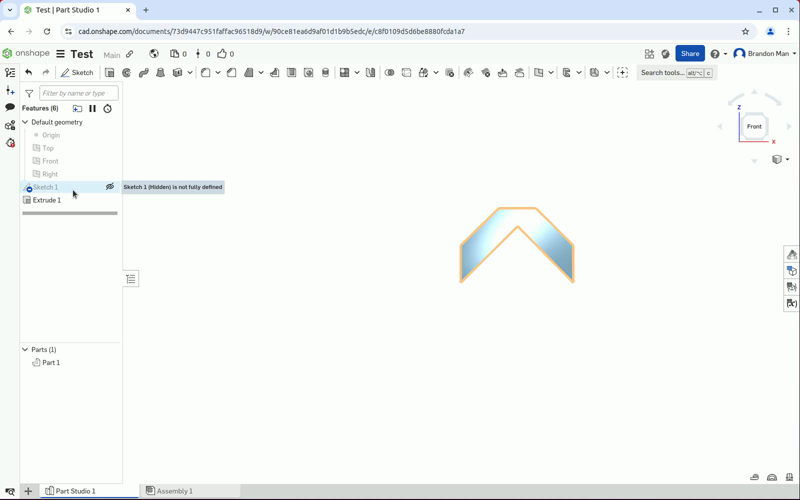
click(73, 189)
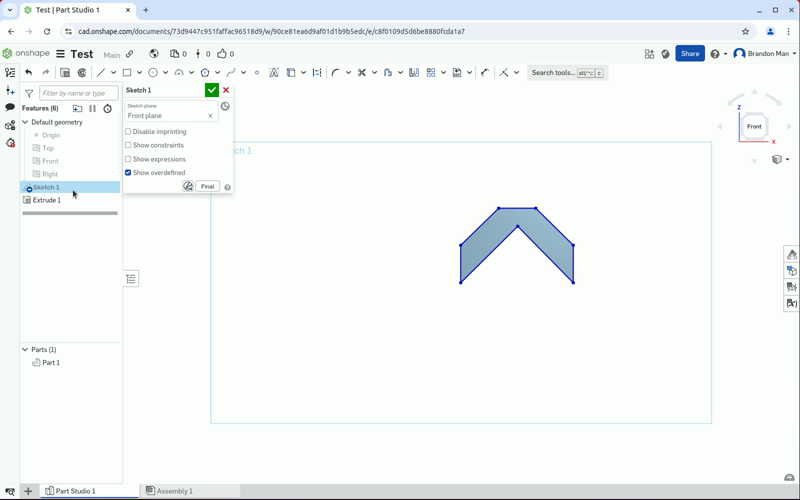
mouse_move(229, 92)
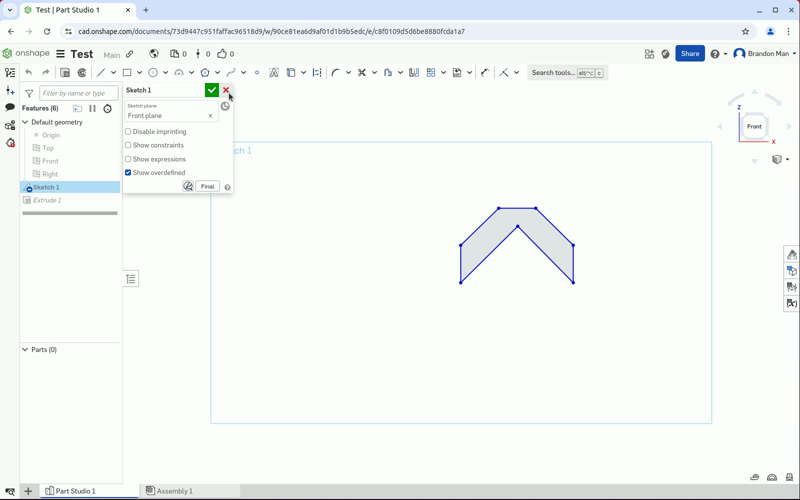
click(229, 92)
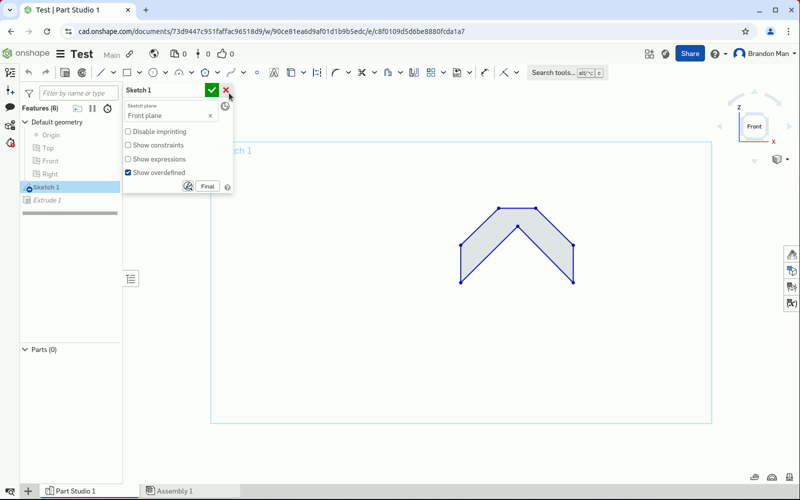
key(shift+s)
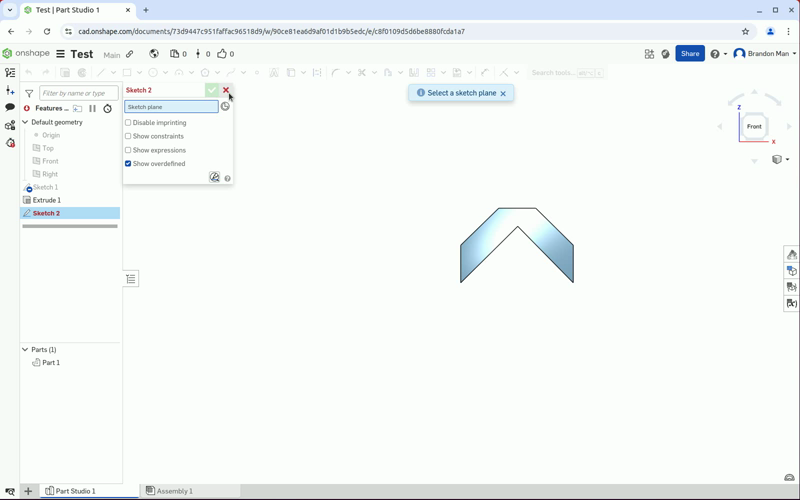
mouse_move(73, 163)
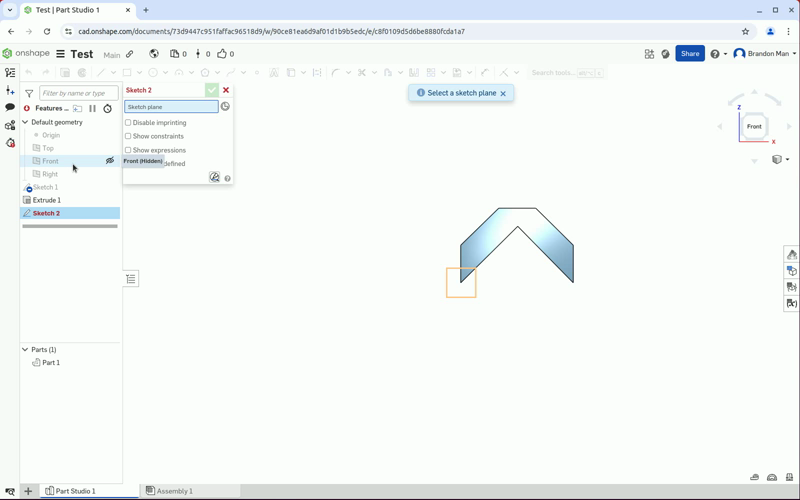
click(73, 163)
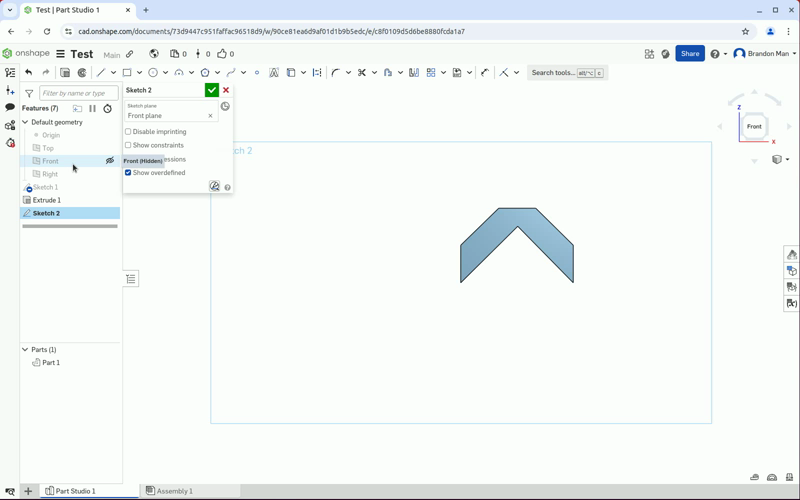
mouse_move(73, 352)
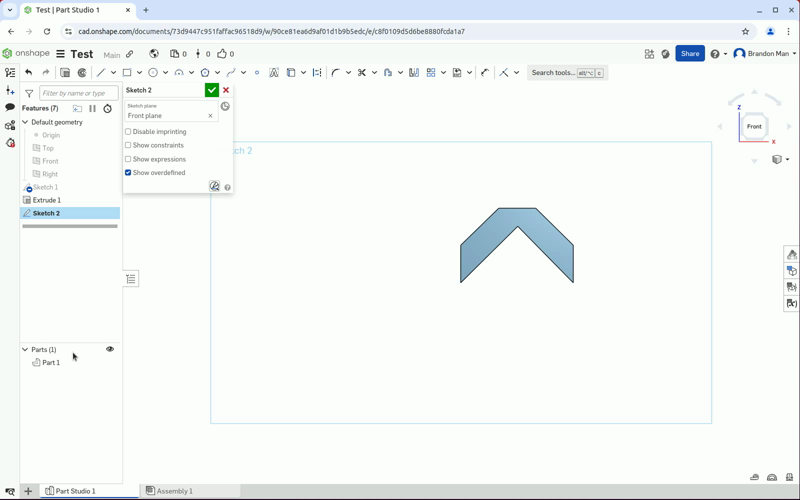
key(y)
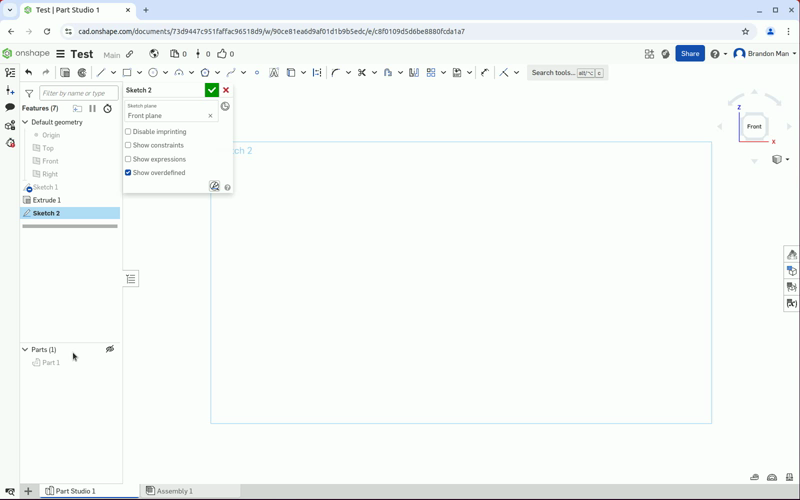
key(l)
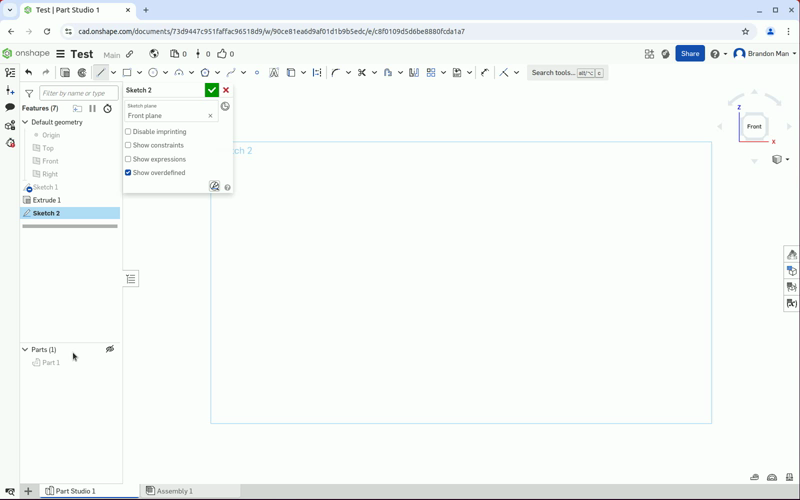
key_down(shift)
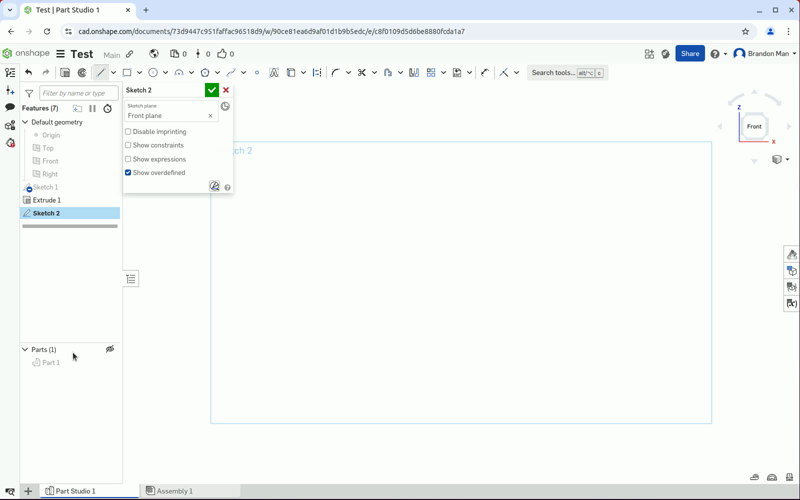
mouse_move(460, 282)
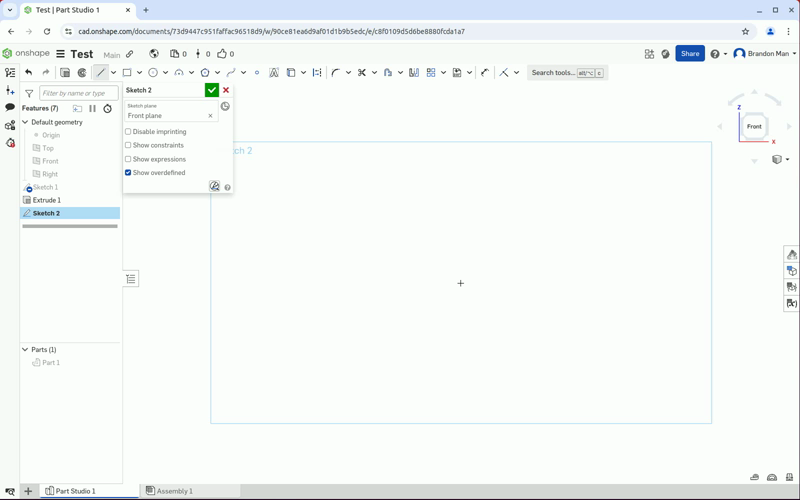
click(460, 282)
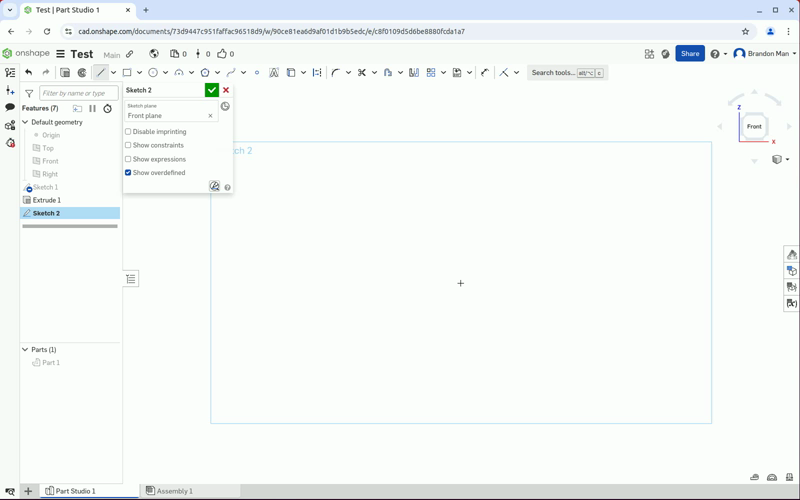
key_up(shift)
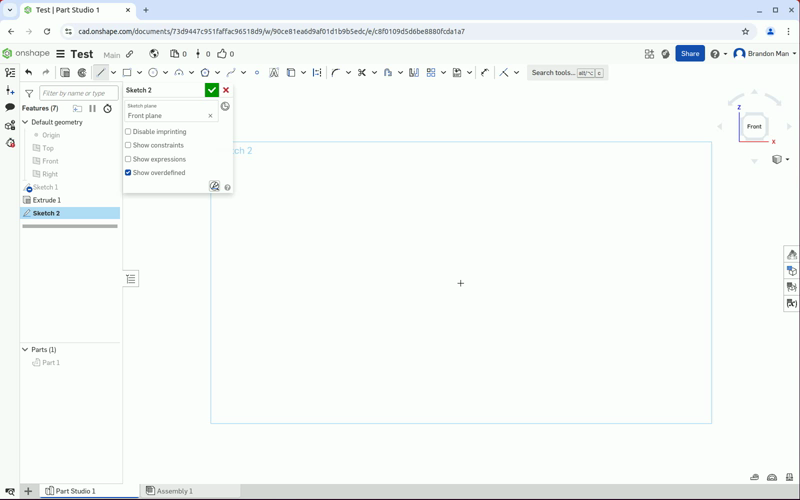
key_down(shift)
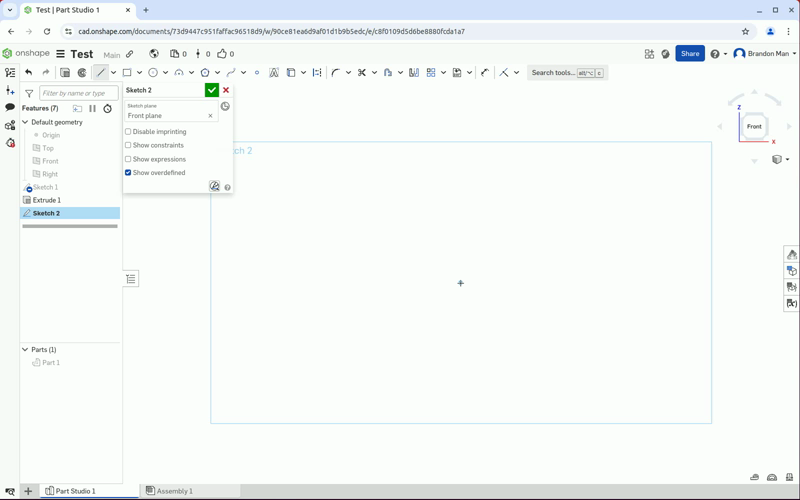
mouse_move(490, 282)
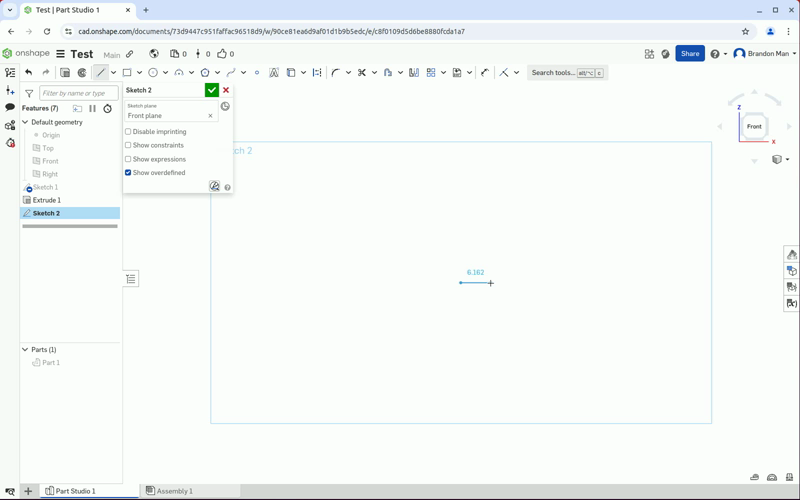
mouse_move(489, 282)
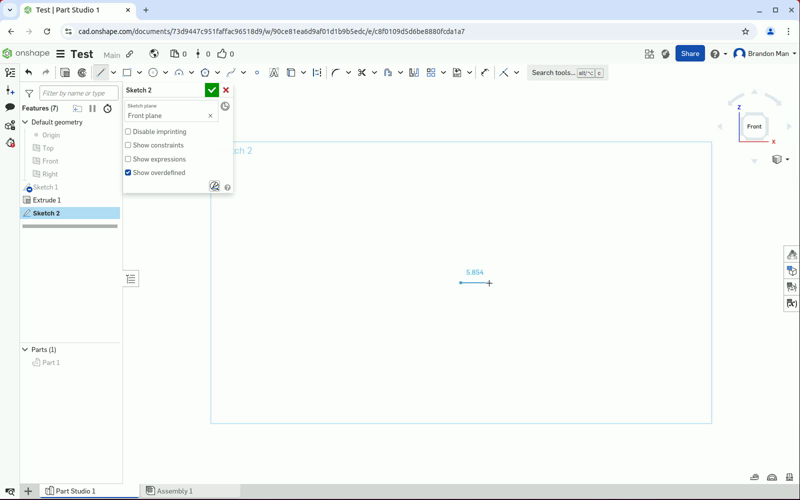
click(489, 282)
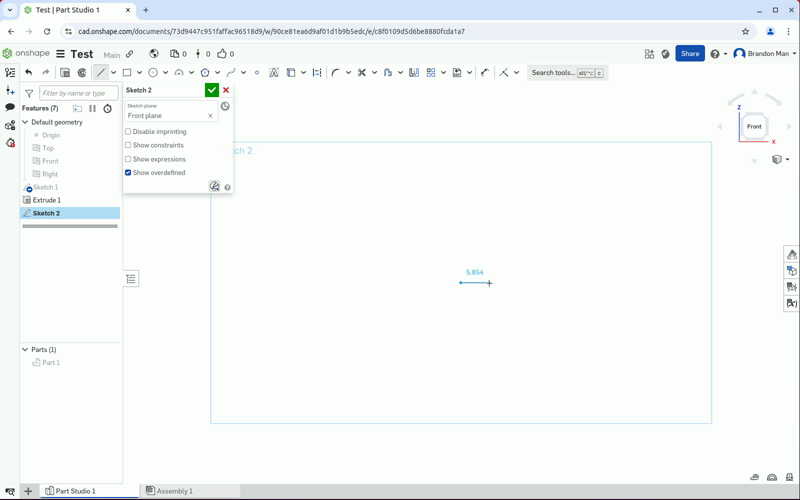
key_up(shift)
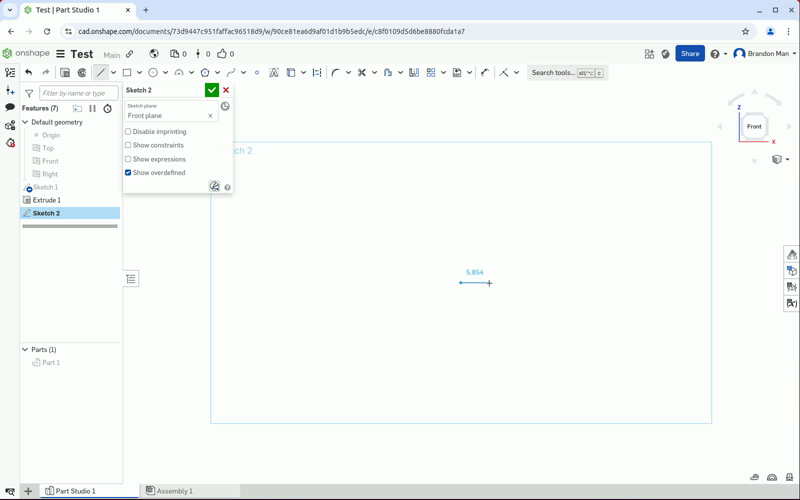
key_down(shift)
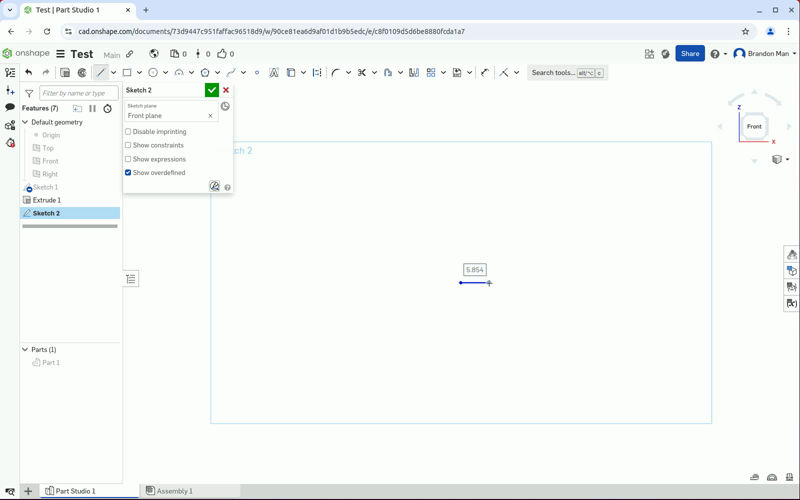
mouse_move(519, 282)
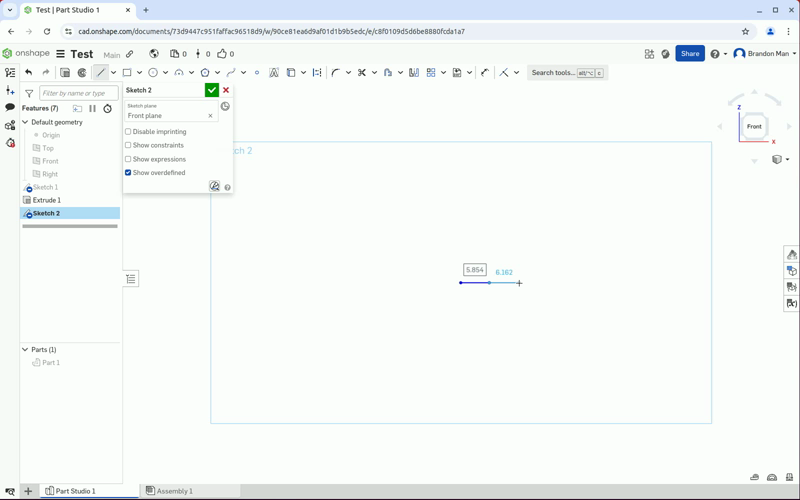
mouse_move(489, 264)
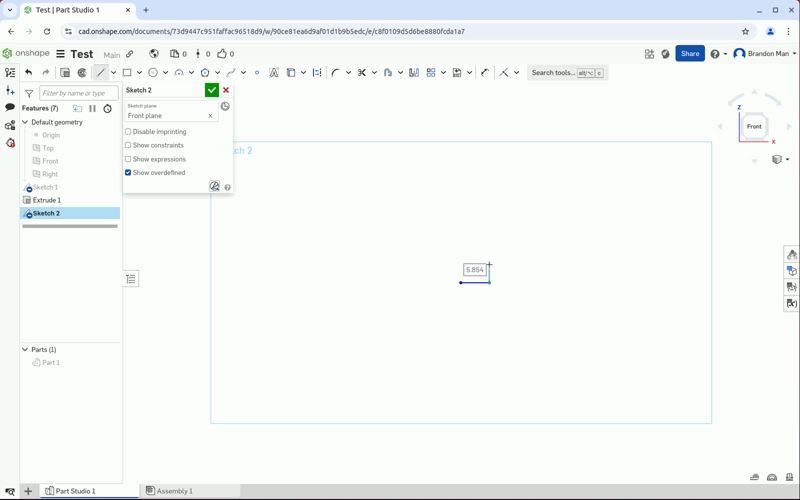
click(489, 264)
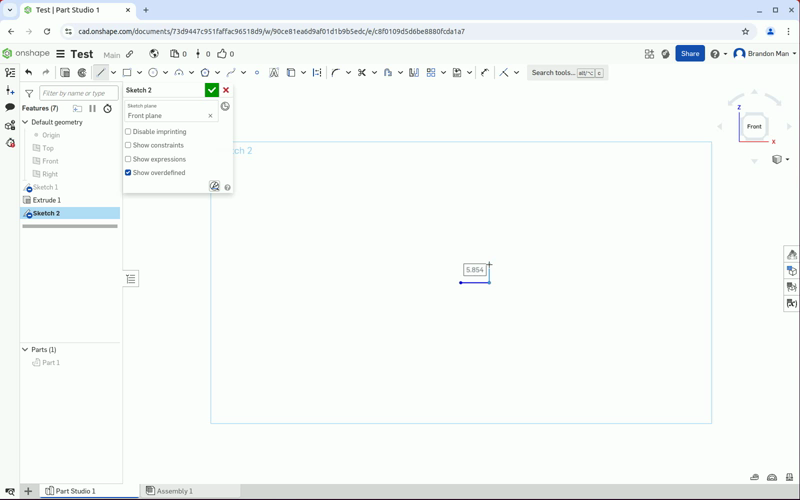
key_up(shift)
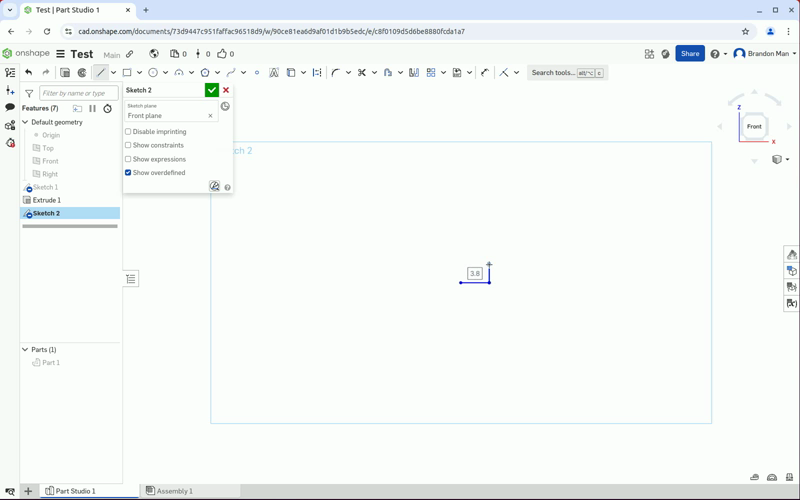
key_down(shift)
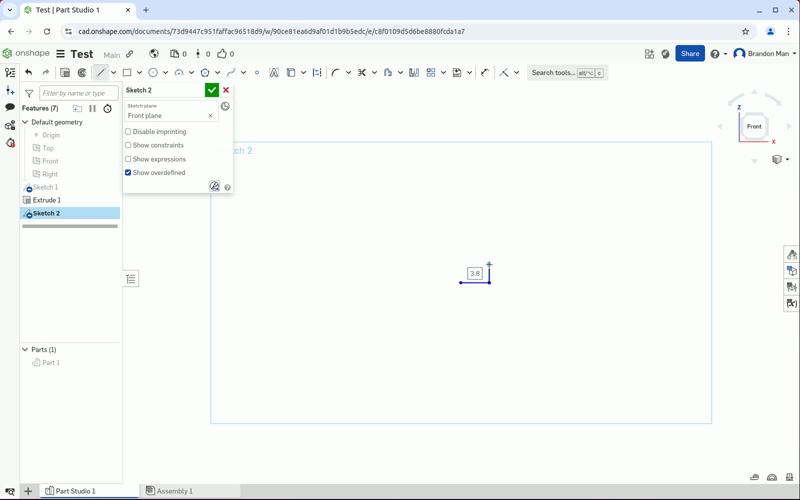
mouse_move(519, 264)
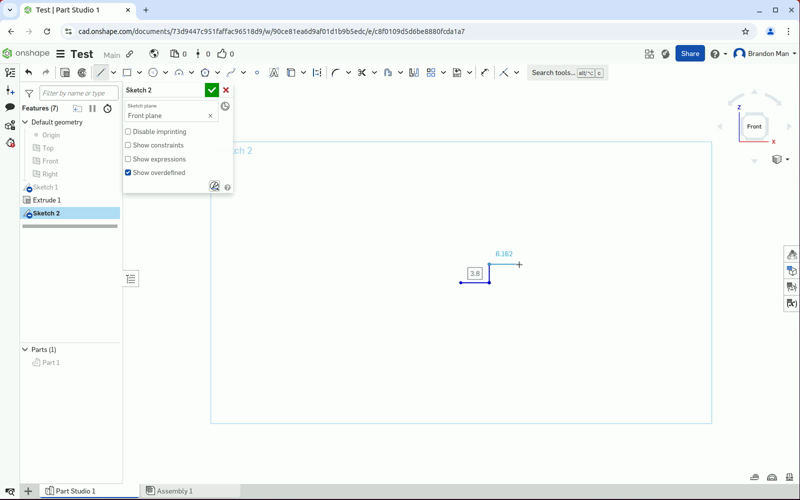
mouse_move(544, 264)
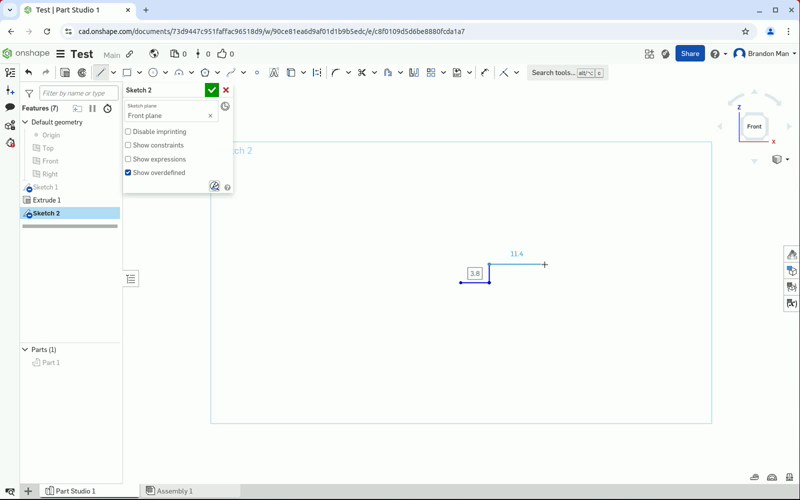
click(544, 264)
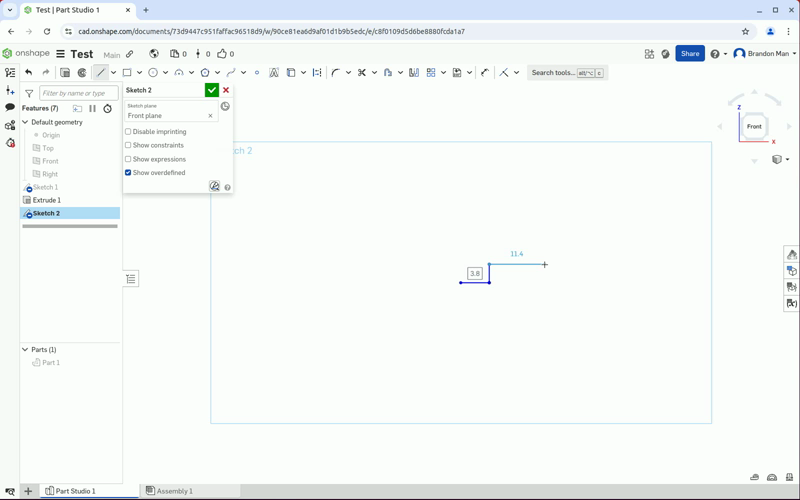
key_up(shift)
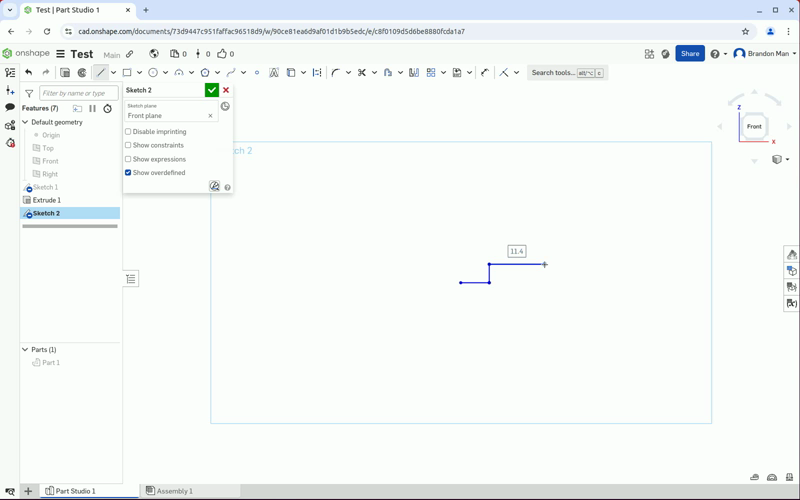
key_down(shift)
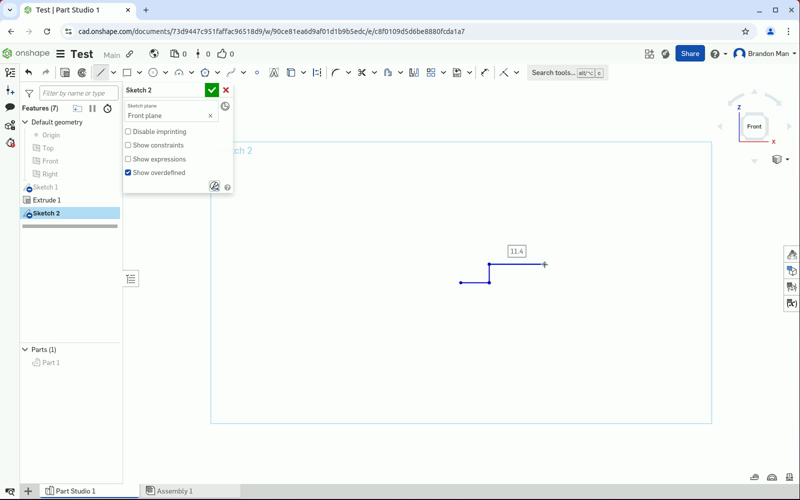
mouse_move(574, 264)
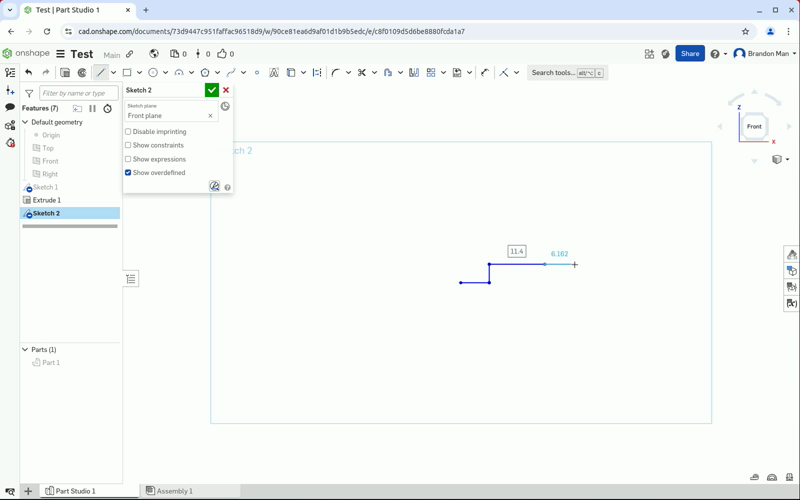
mouse_move(544, 282)
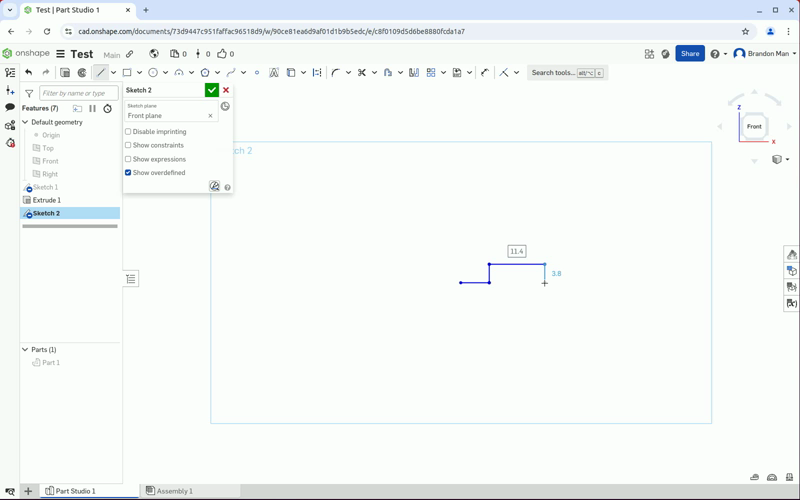
click(544, 282)
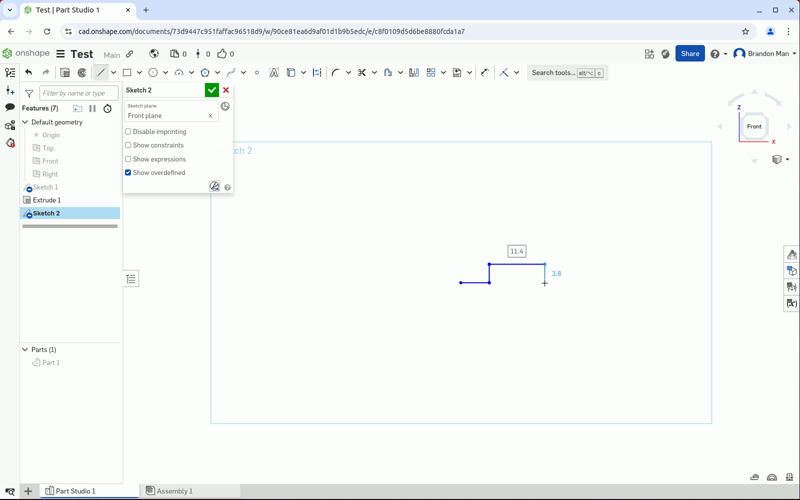
key_up(shift)
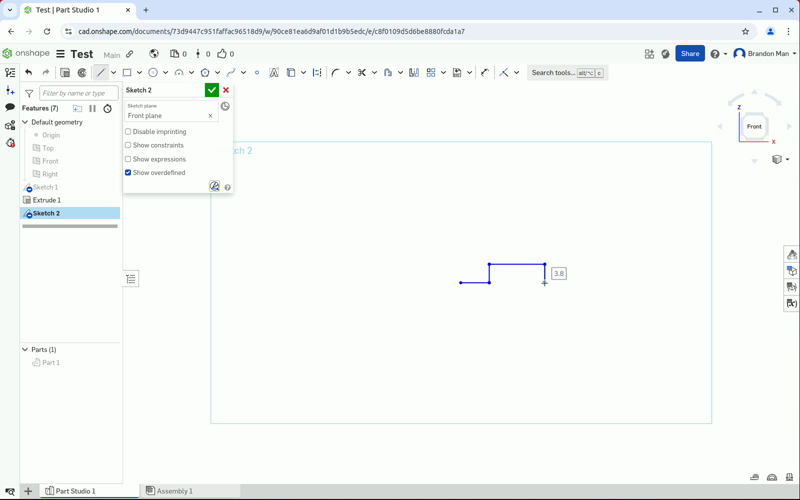
key_down(shift)
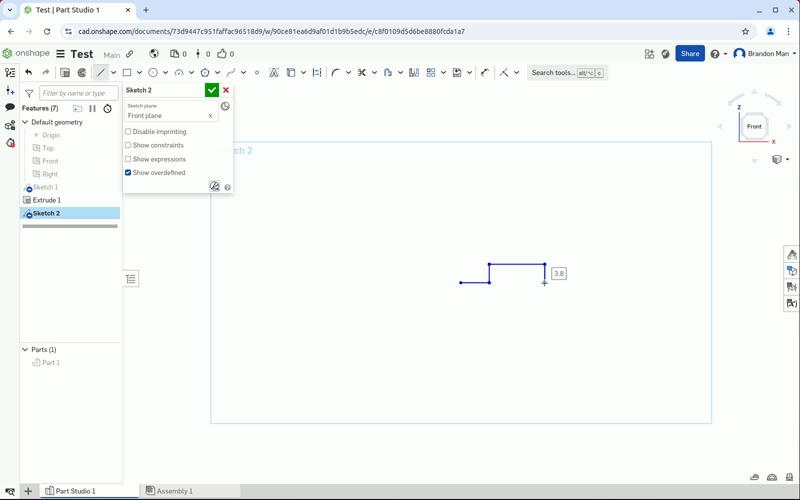
mouse_move(574, 282)
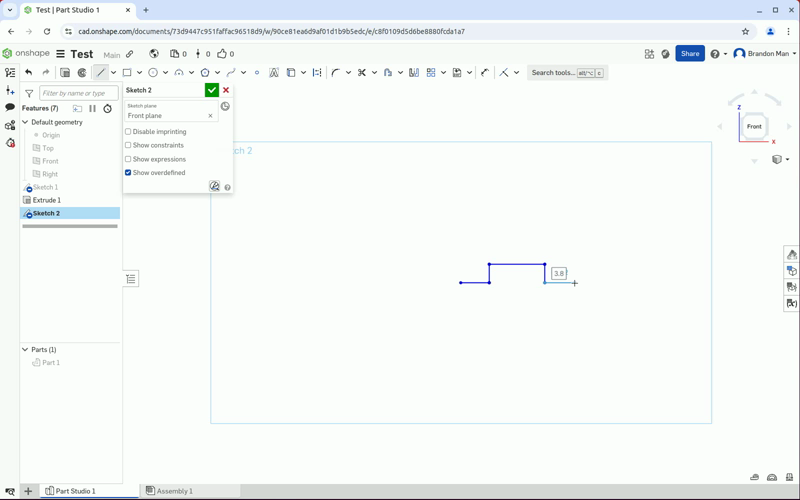
mouse_move(573, 282)
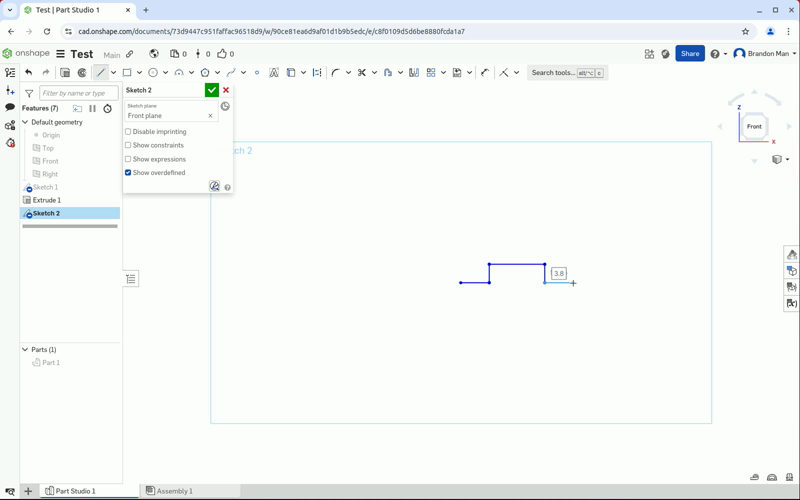
click(573, 282)
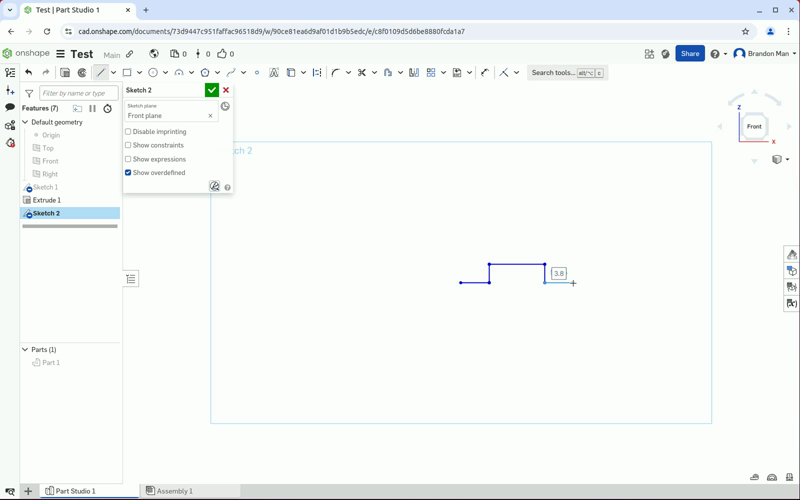
key_up(shift)
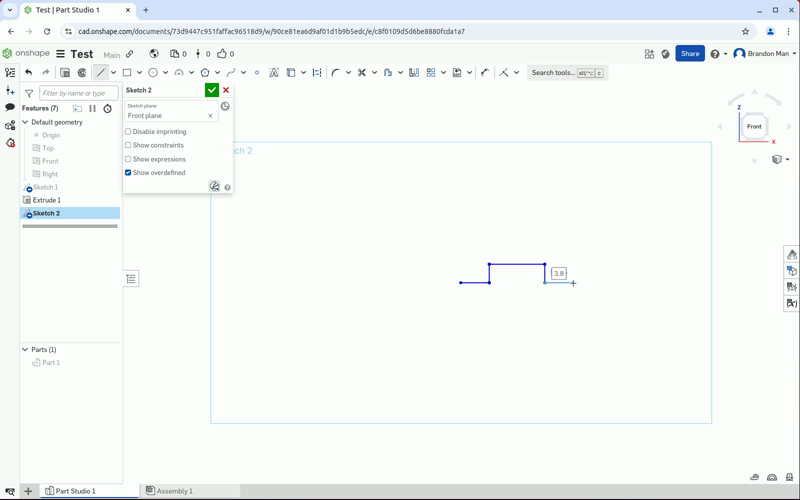
key_down(shift)
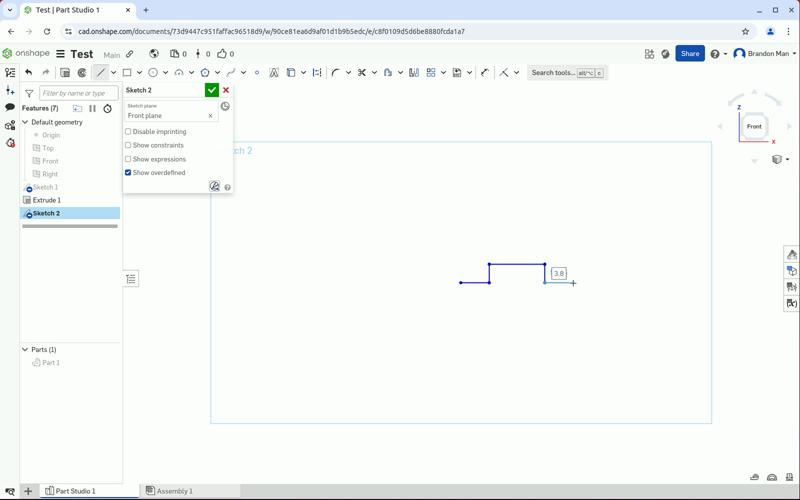
mouse_move(517, 226)
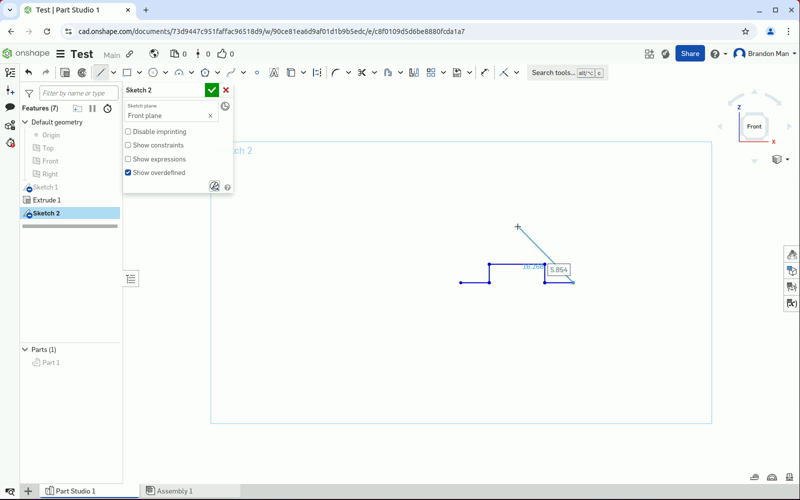
click(517, 226)
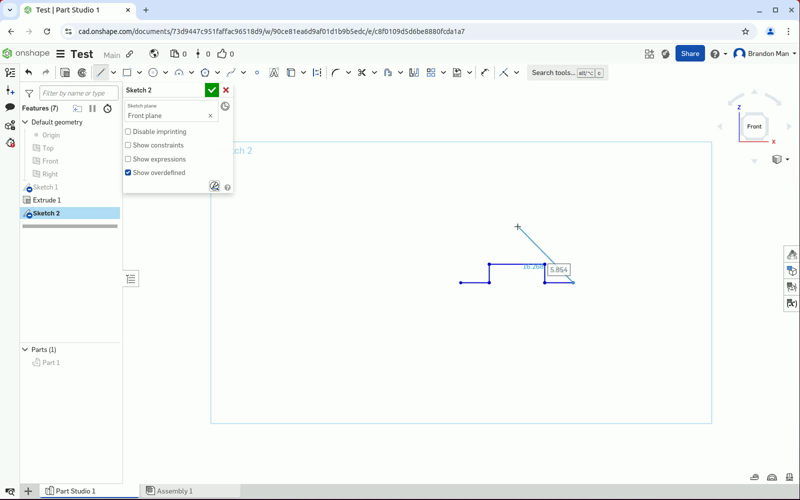
key_up(shift)
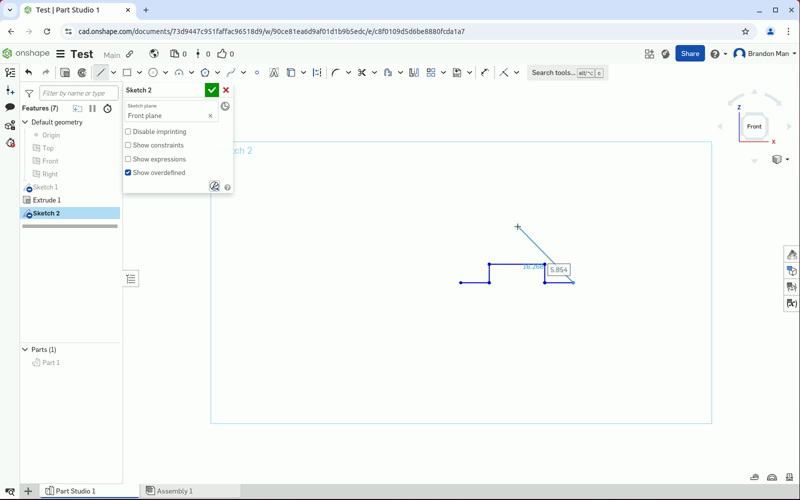
key_down(shift)
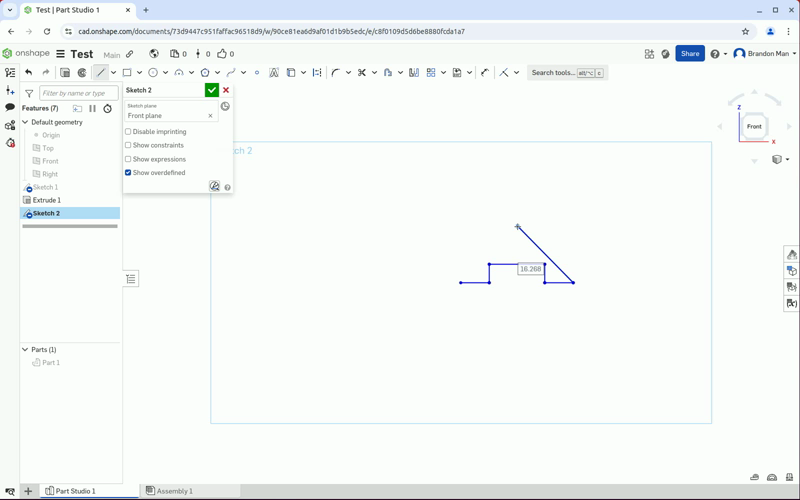
mouse_move(460, 282)
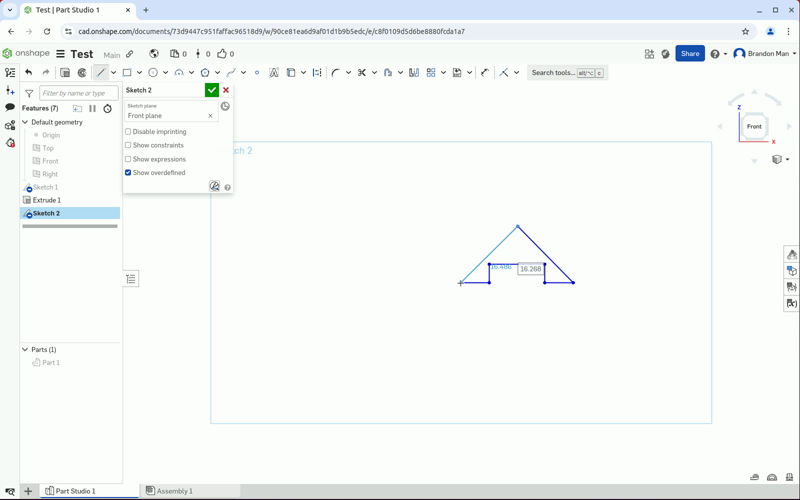
key_up(shift)
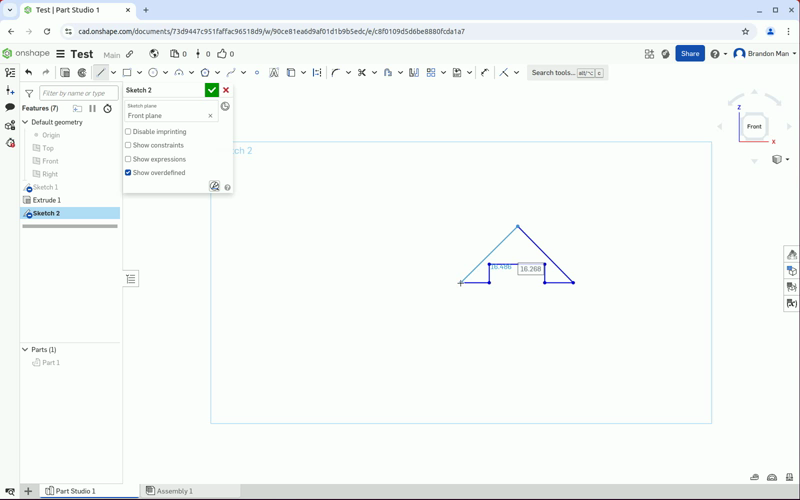
click(460, 282)
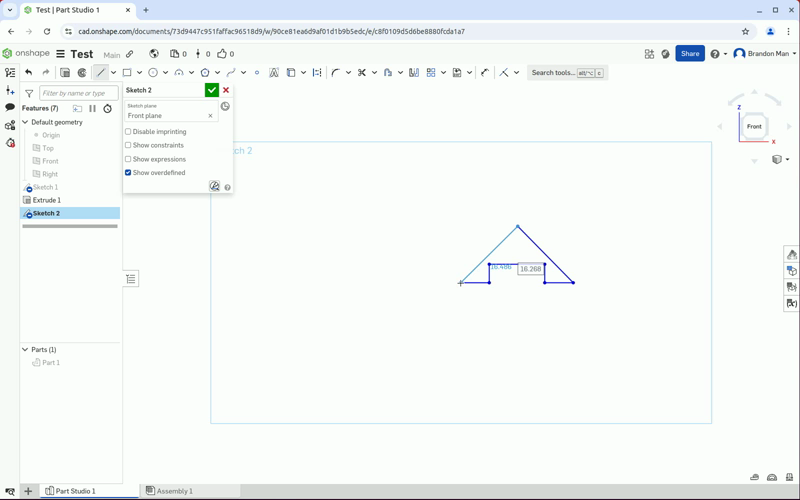
key(esc)
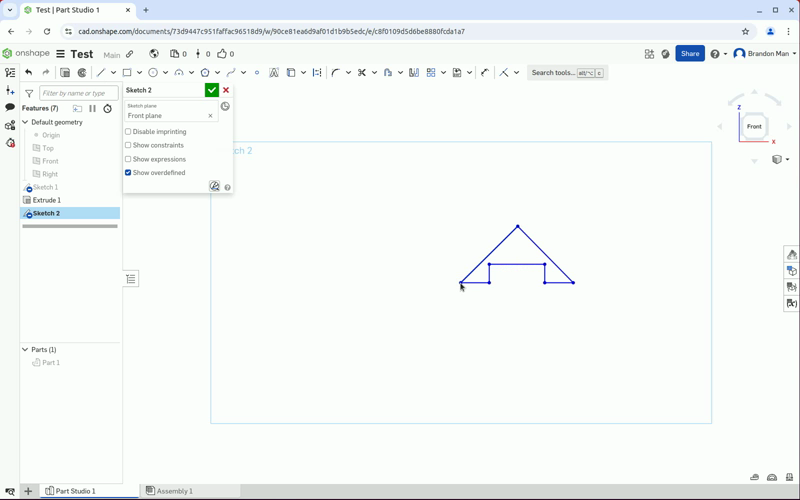
mouse_move(495, 253)
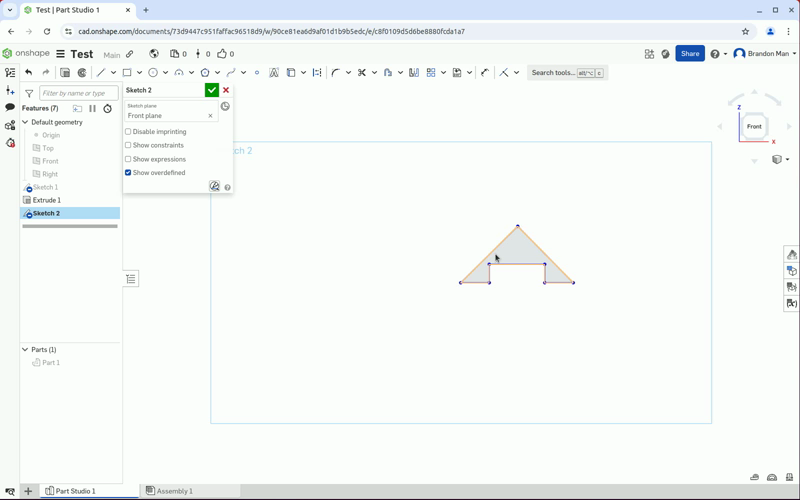
click(495, 253)
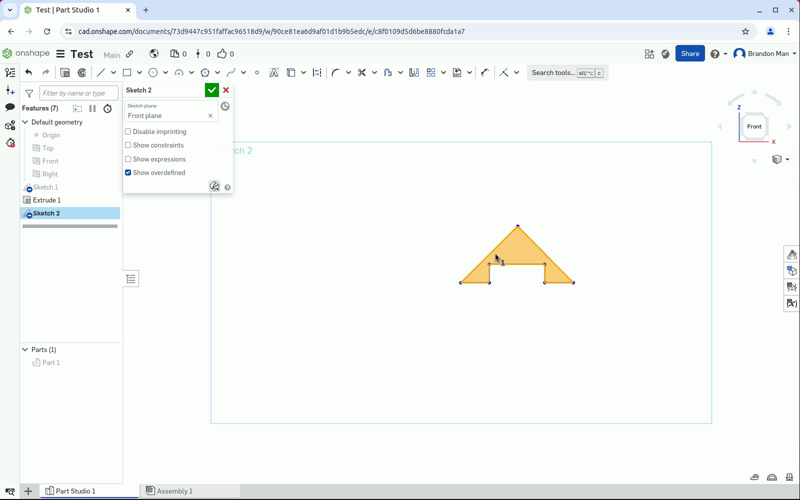
mouse_move(73, 352)
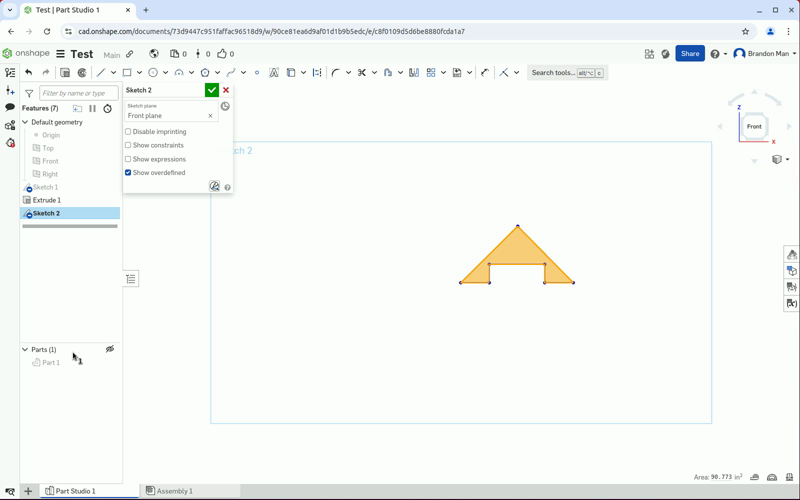
key(shift+y)
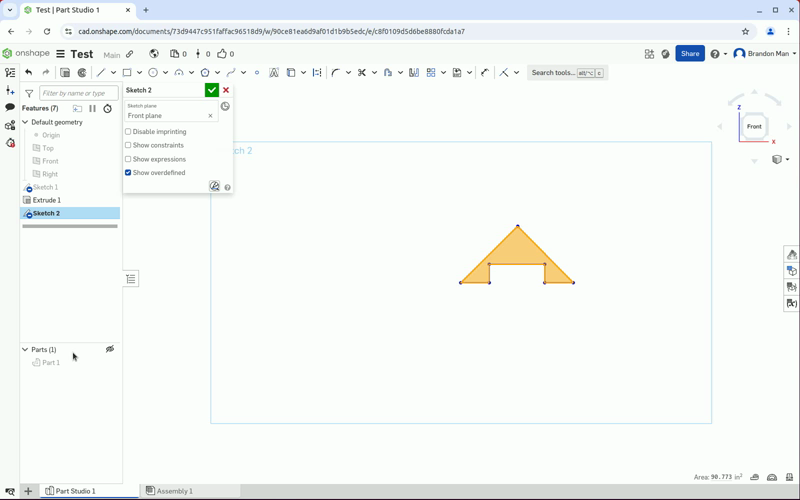
key(shift+e)
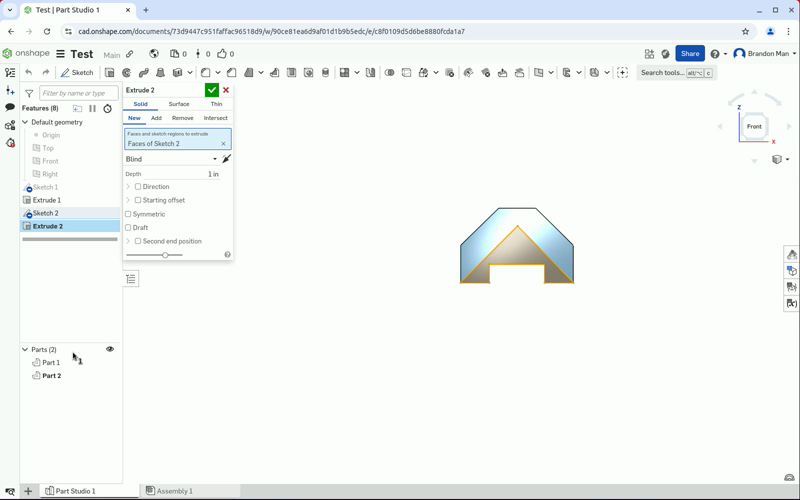
mouse_move(143, 106)
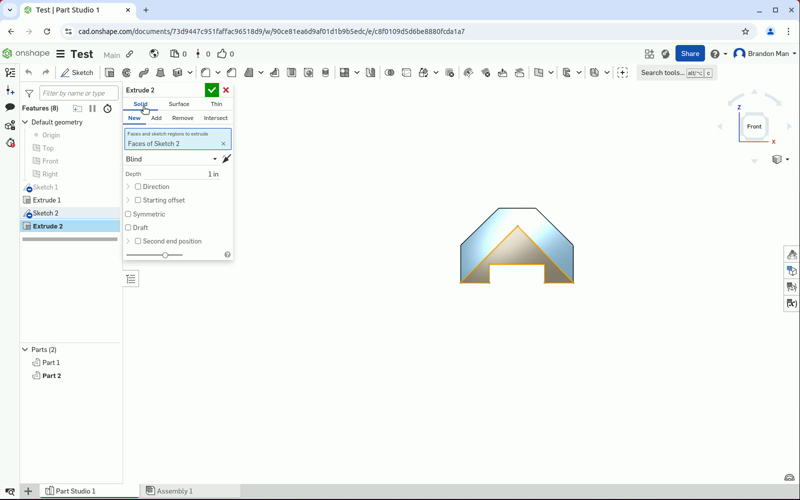
click(143, 106)
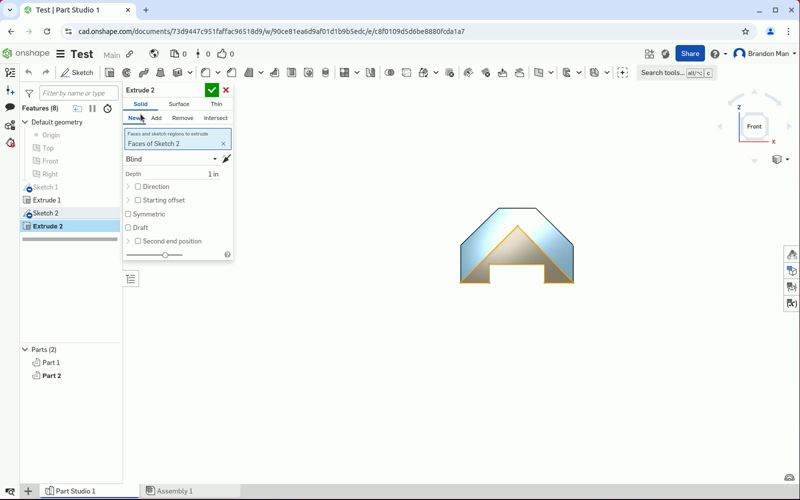
mouse_move(137, 120)
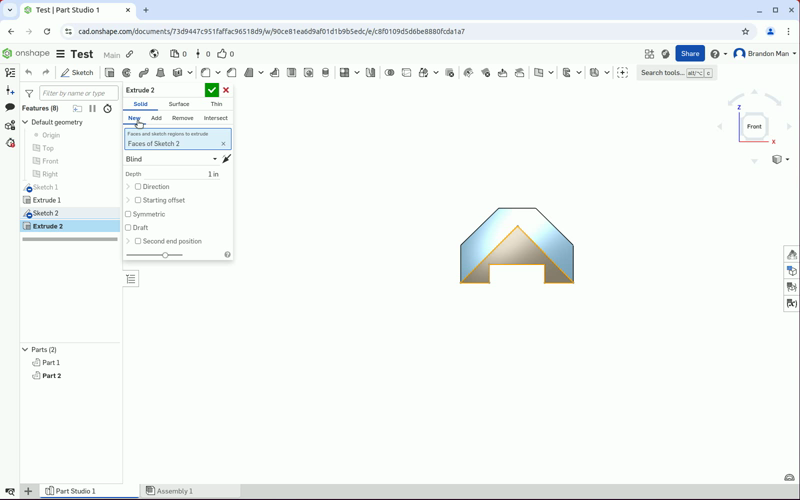
click(137, 120)
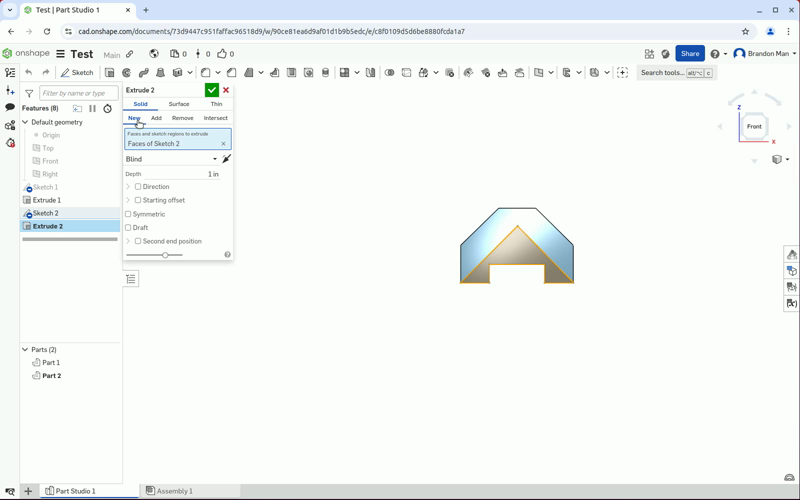
key(tab, 4)
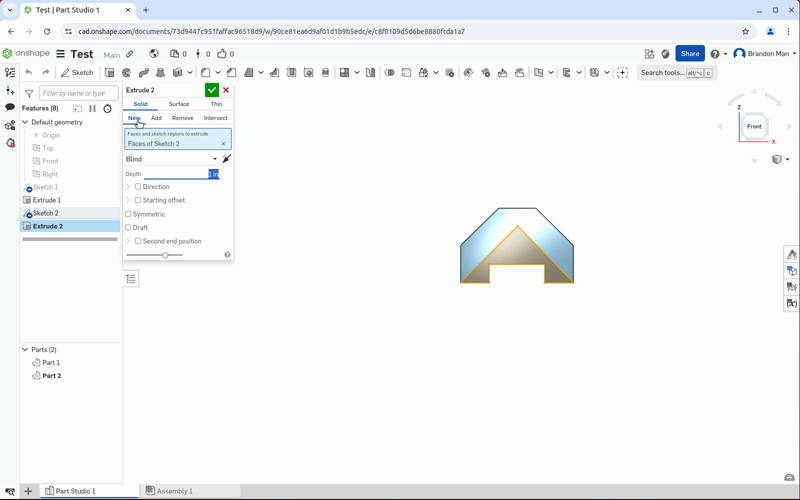
text(-15.405)
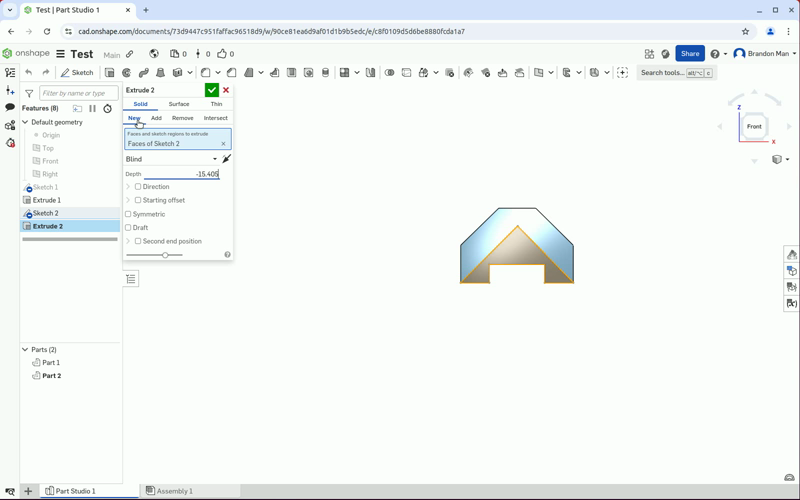
key(enter)
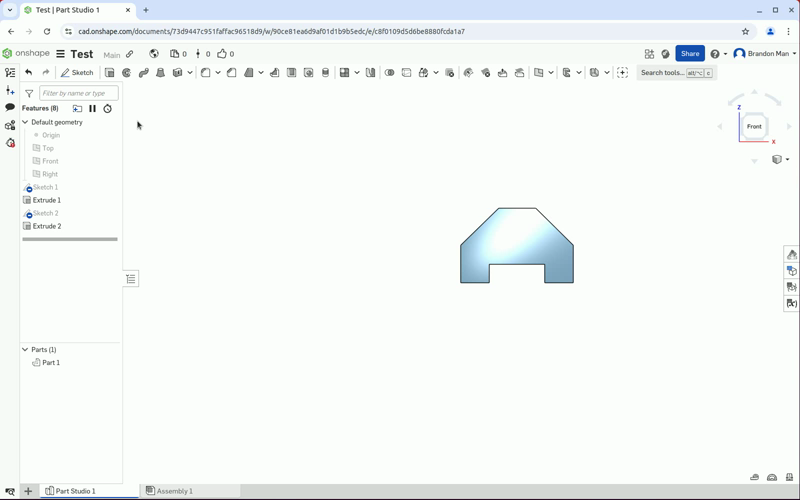
key(shift+h)
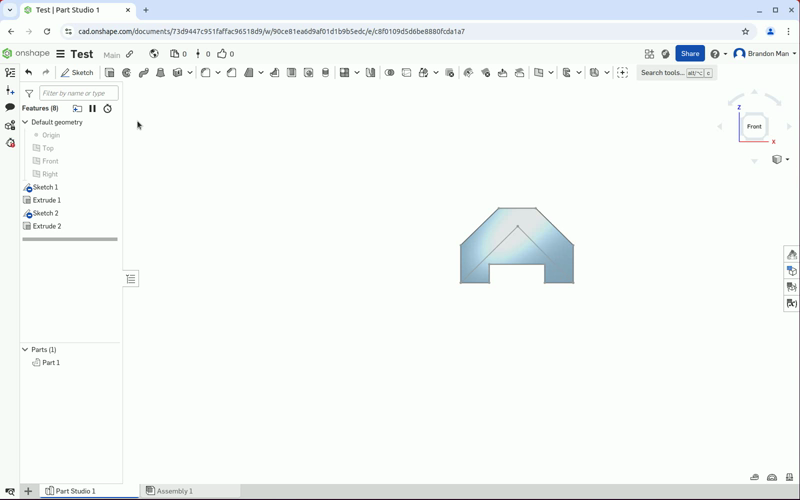
key(shift+h)
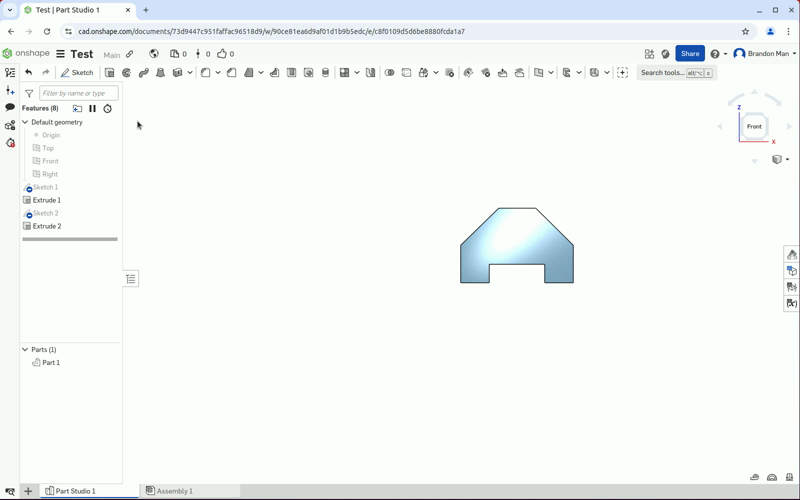
mouse_move(73, 189)
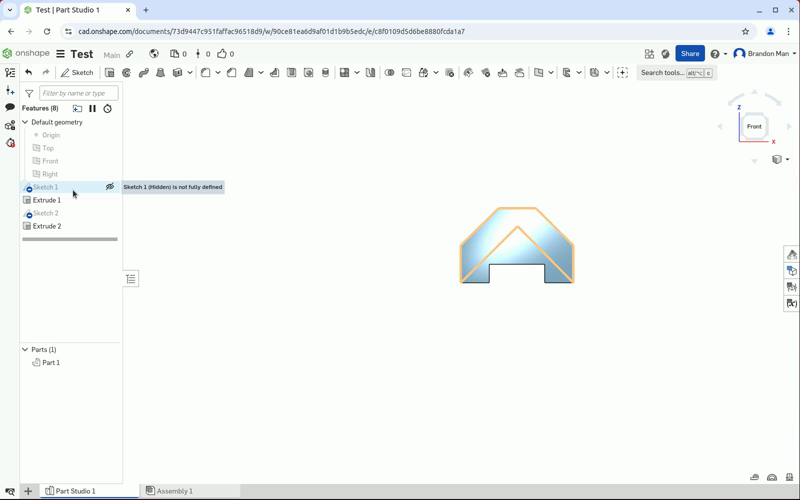
click(73, 189)
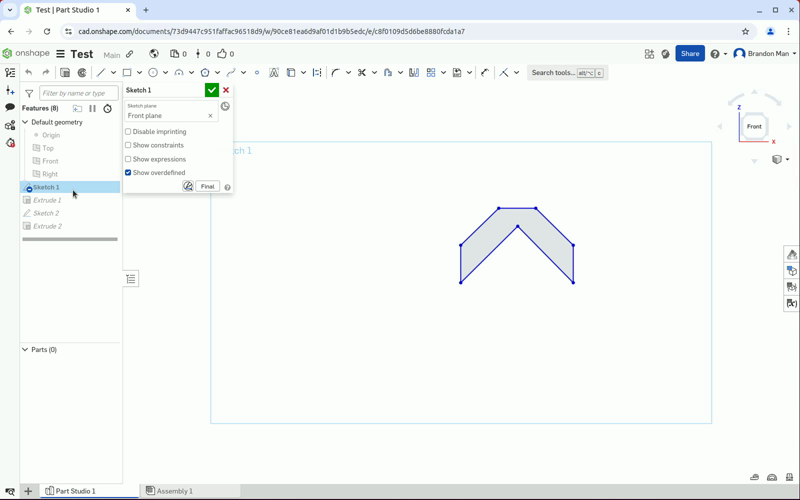
mouse_move(229, 92)
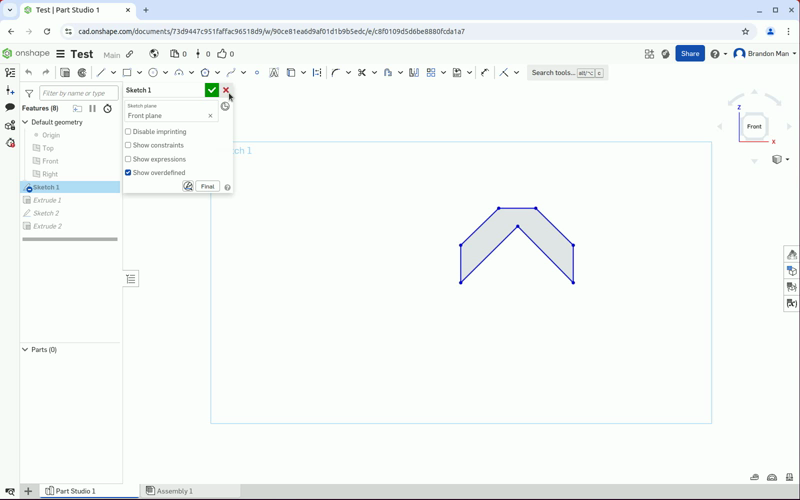
click(229, 92)
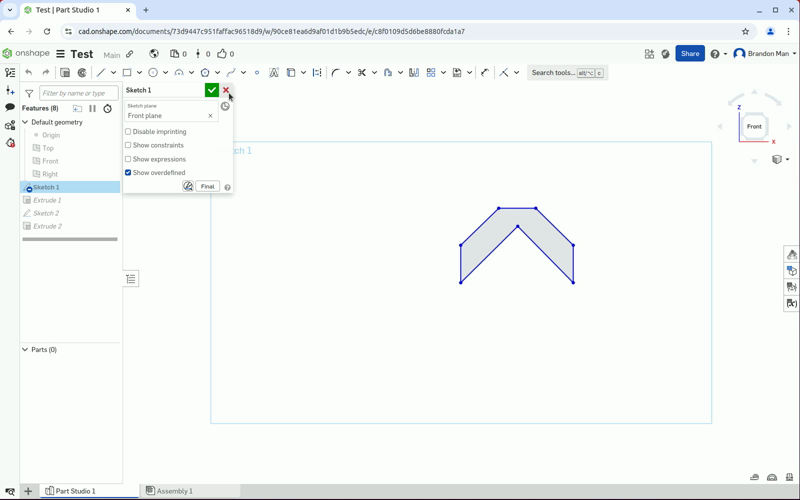
key(shift+s)
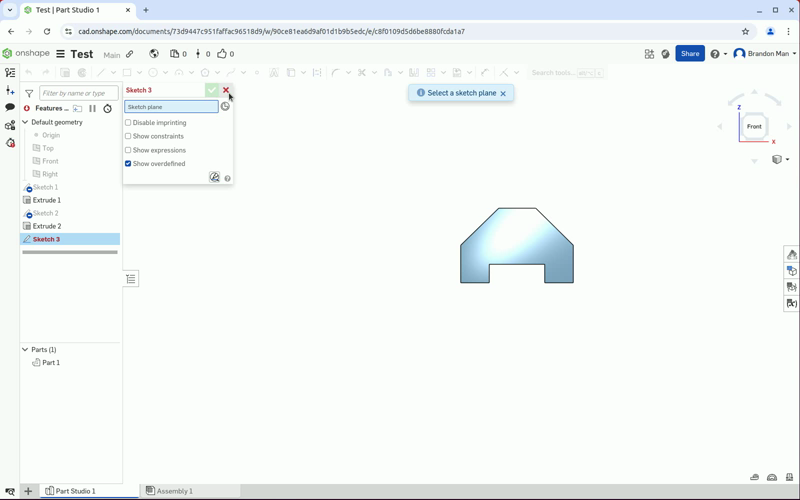
mouse_move(73, 163)
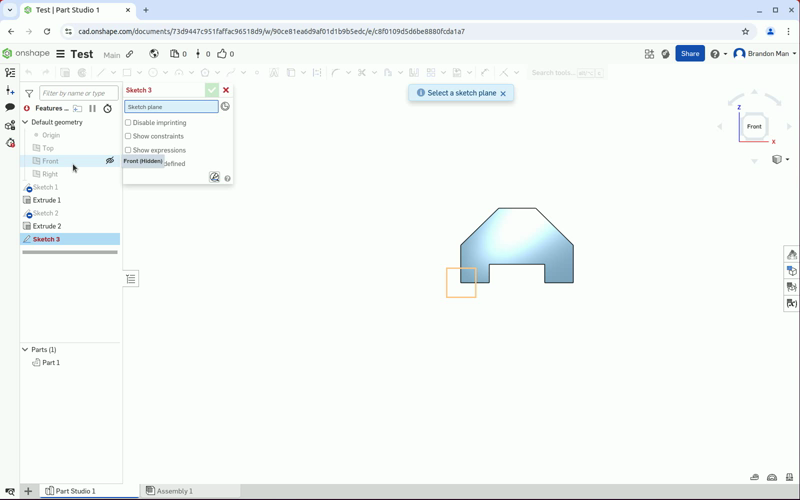
click(73, 163)
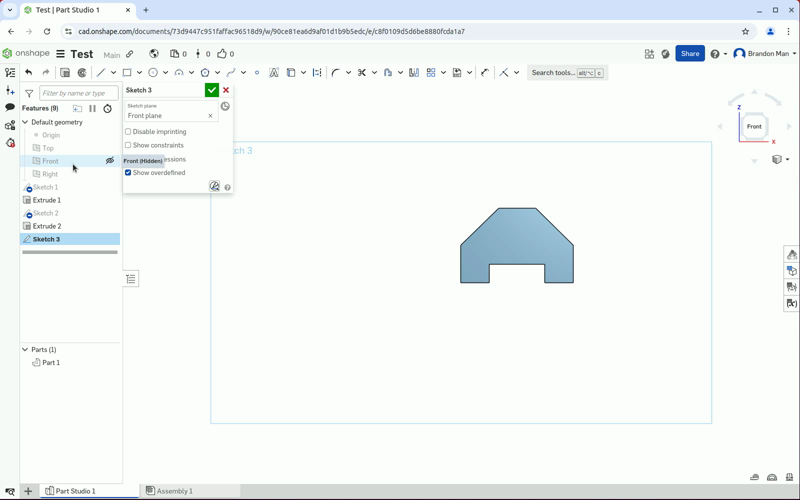
mouse_move(73, 352)
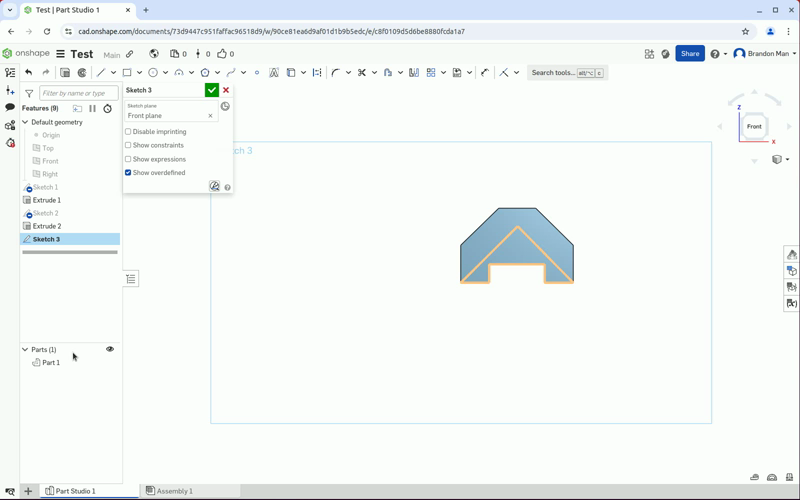
key(y)
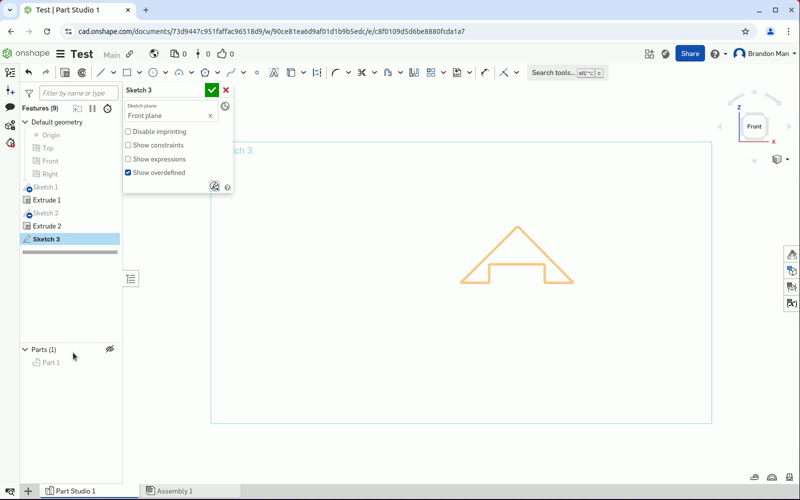
key(l)
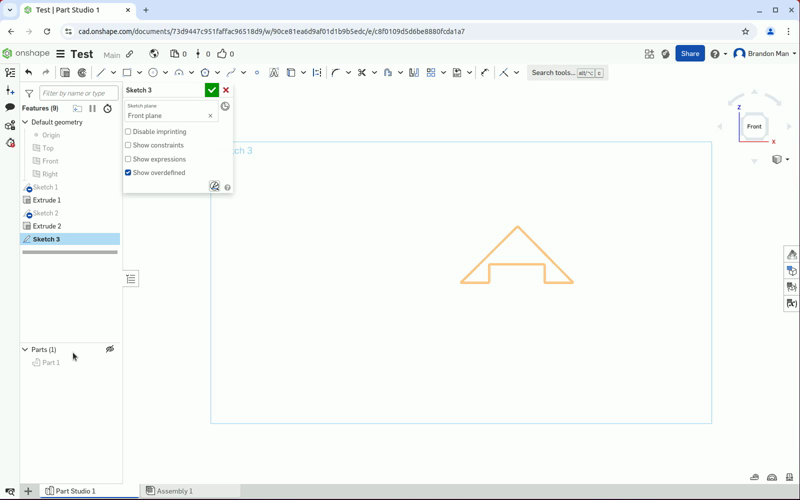
key_down(shift)
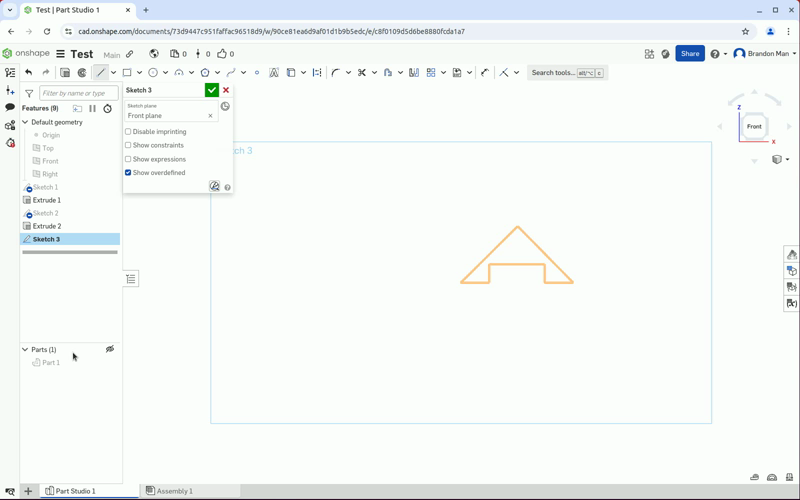
mouse_move(489, 282)
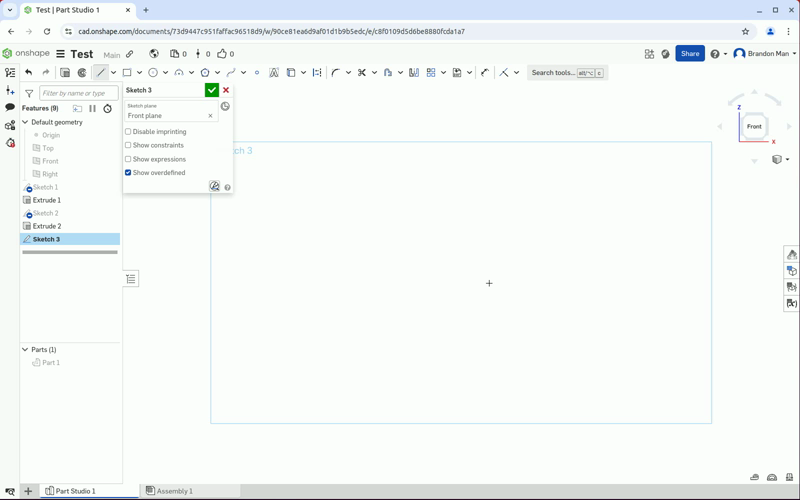
click(489, 282)
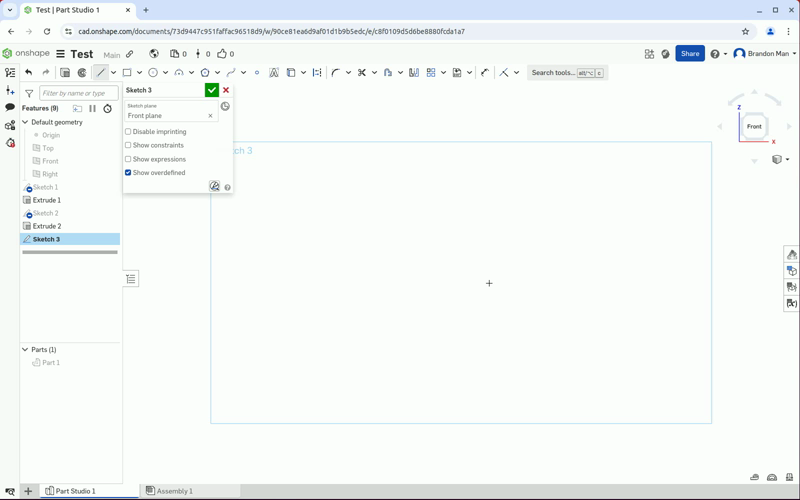
key_up(shift)
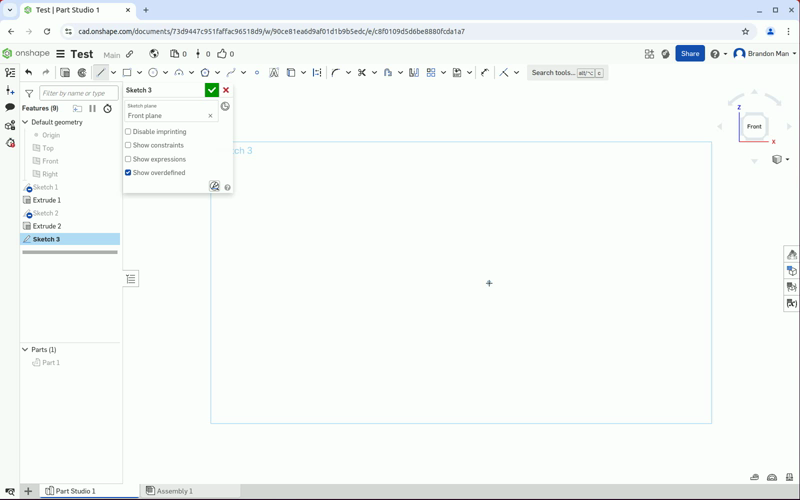
key_down(shift)
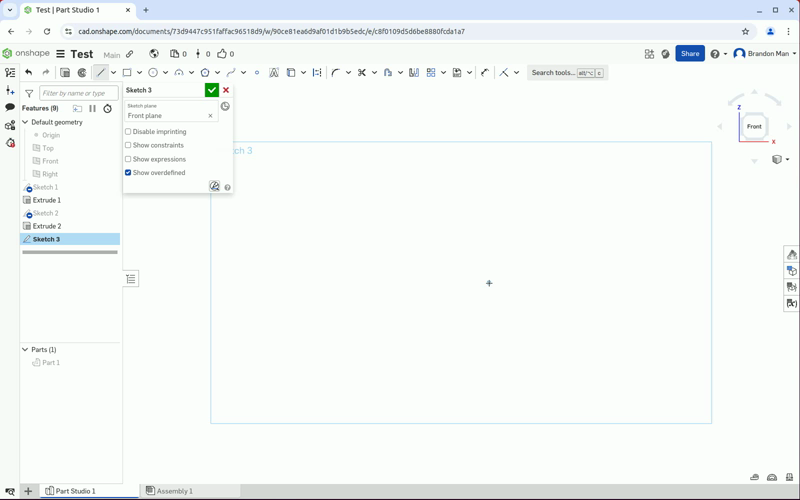
mouse_move(519, 282)
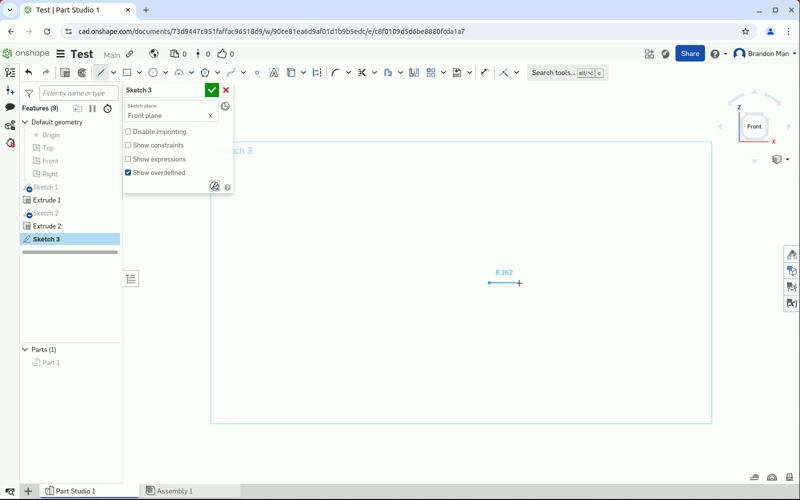
mouse_move(545, 282)
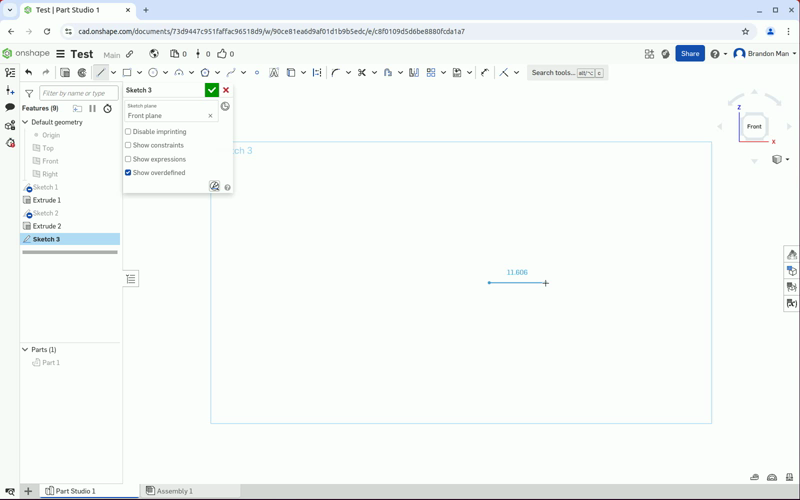
click(545, 282)
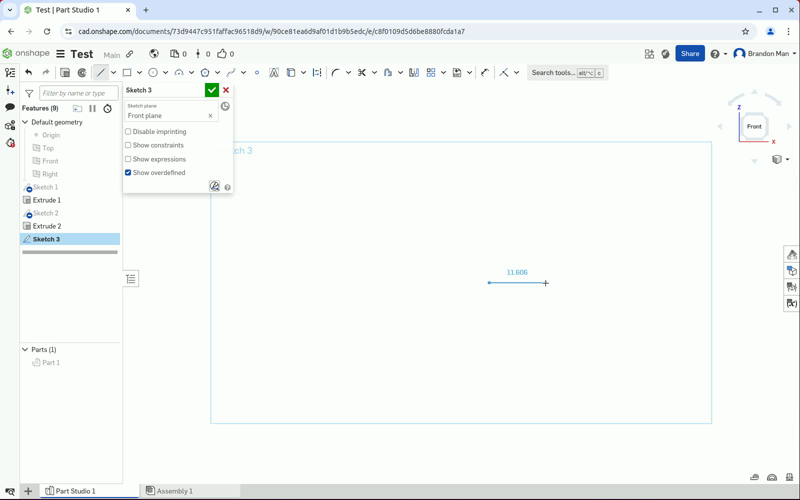
key_up(shift)
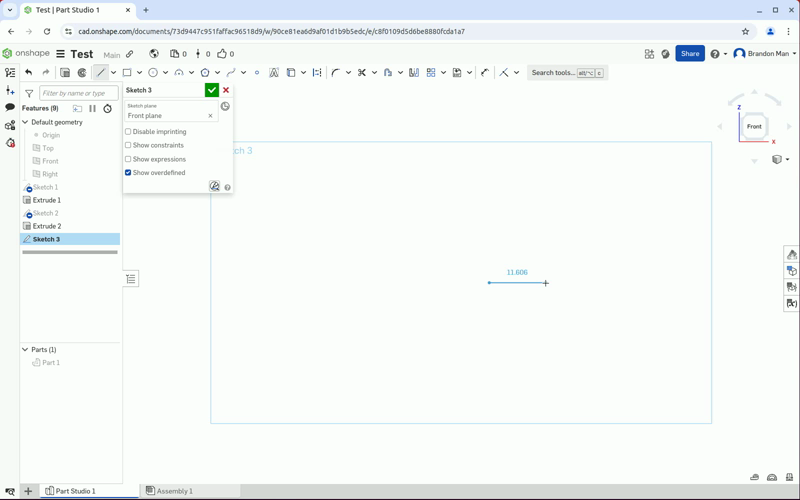
key_down(shift)
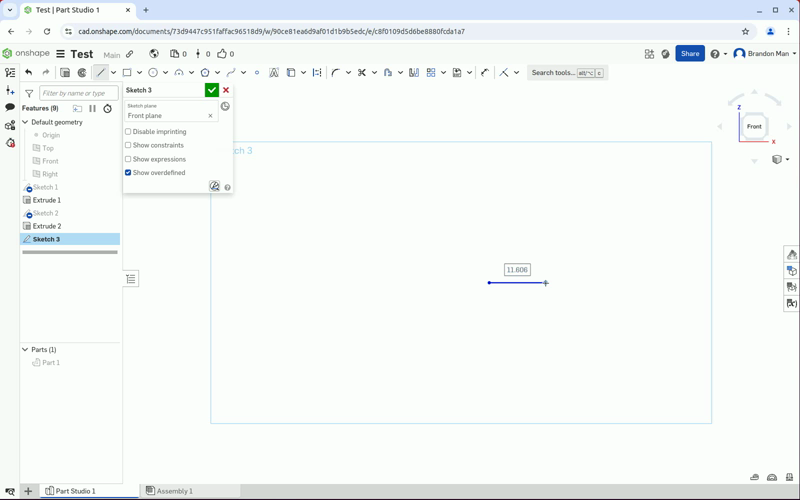
mouse_move(575, 282)
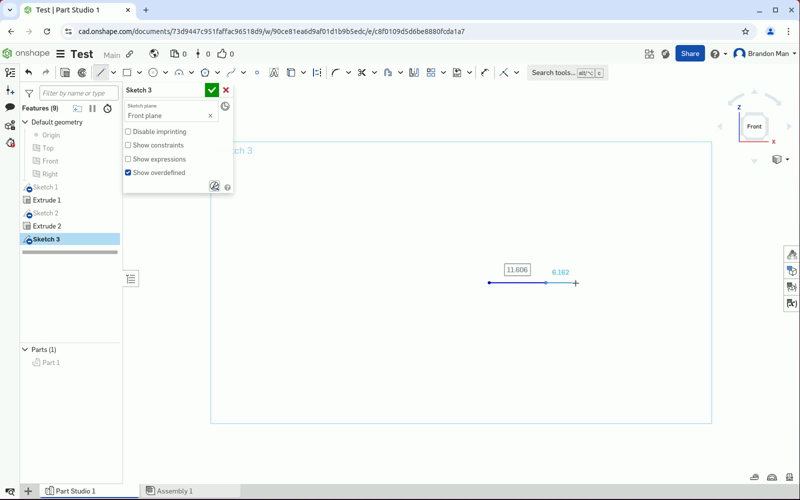
mouse_move(545, 263)
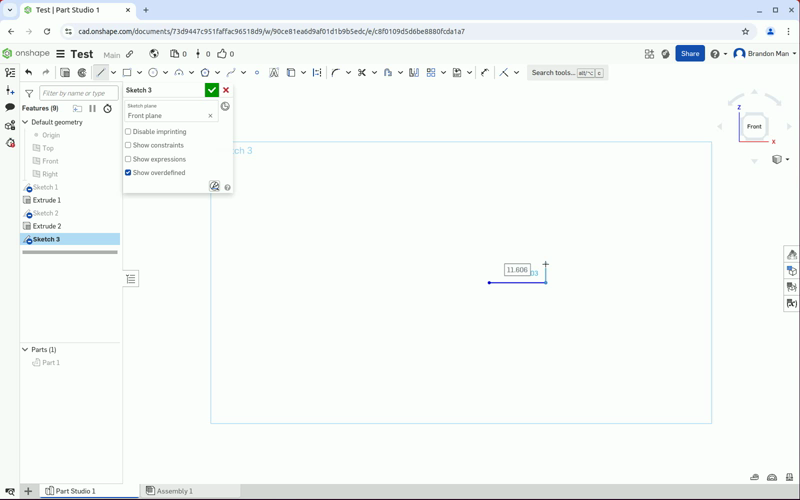
click(545, 263)
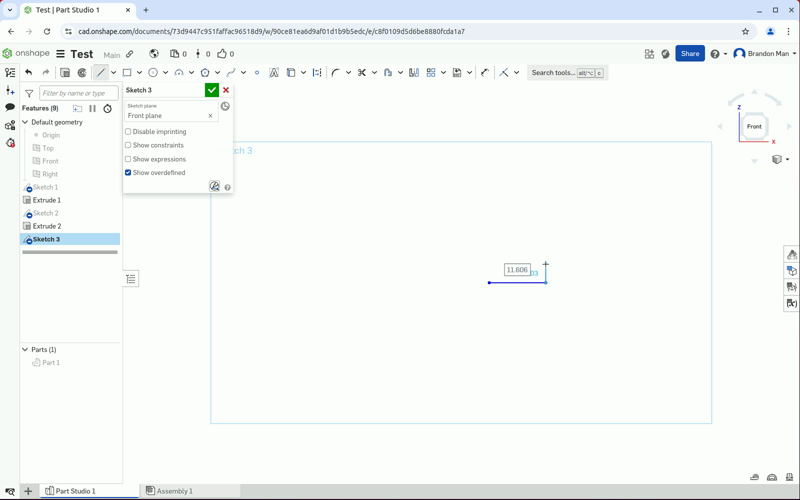
key_up(shift)
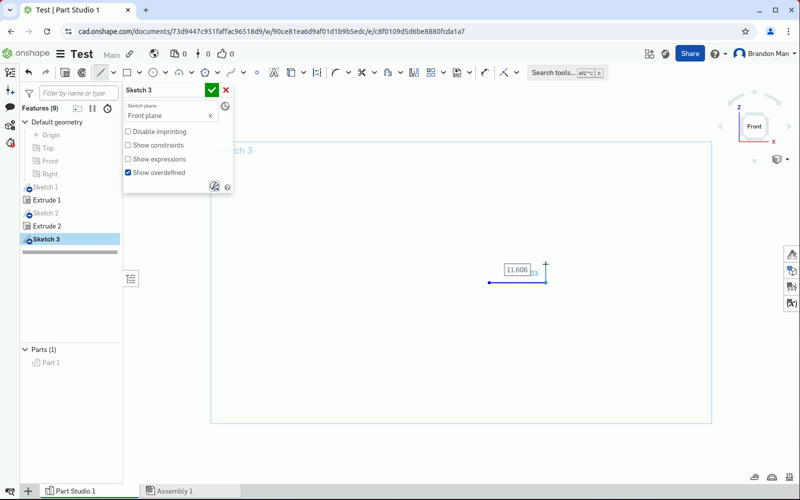
key_down(shift)
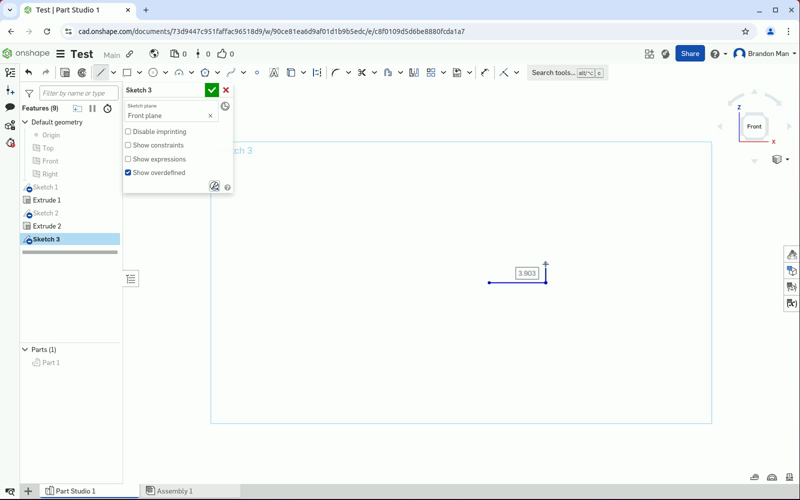
mouse_move(575, 263)
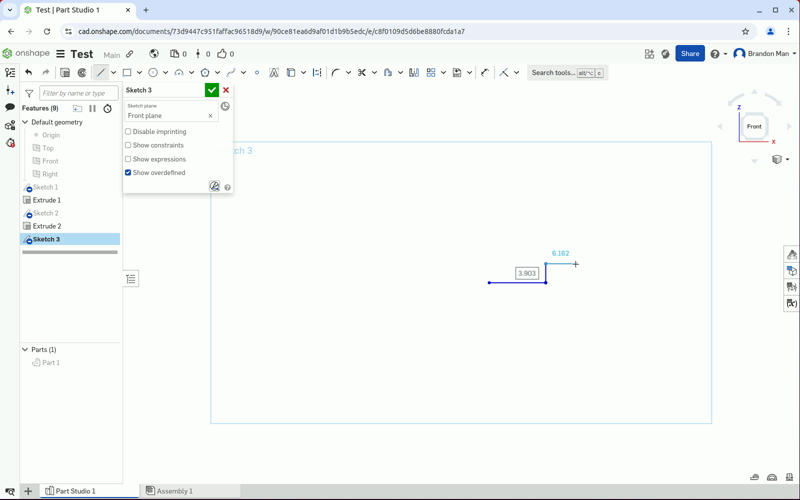
mouse_move(489, 263)
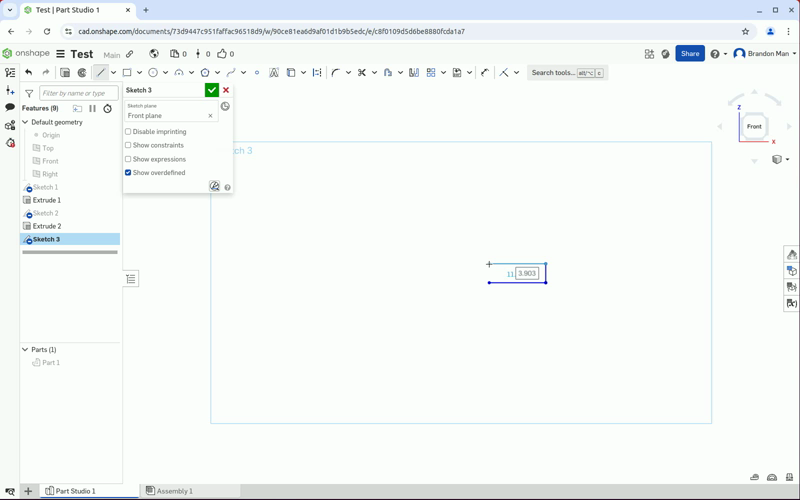
click(489, 263)
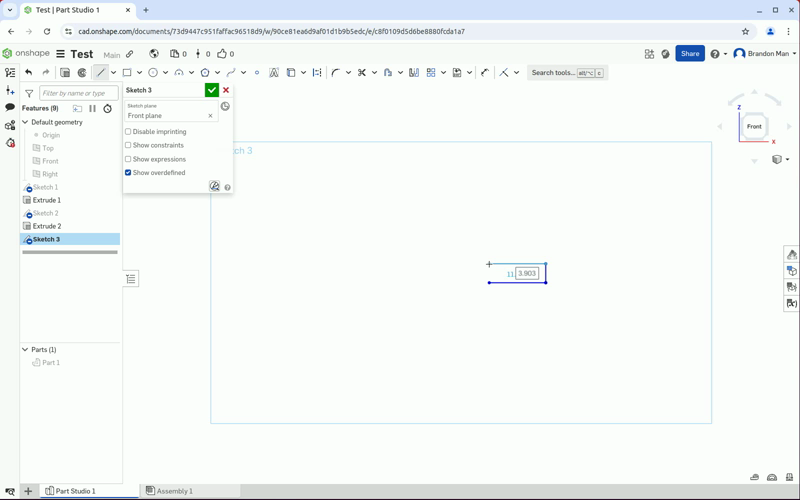
key_up(shift)
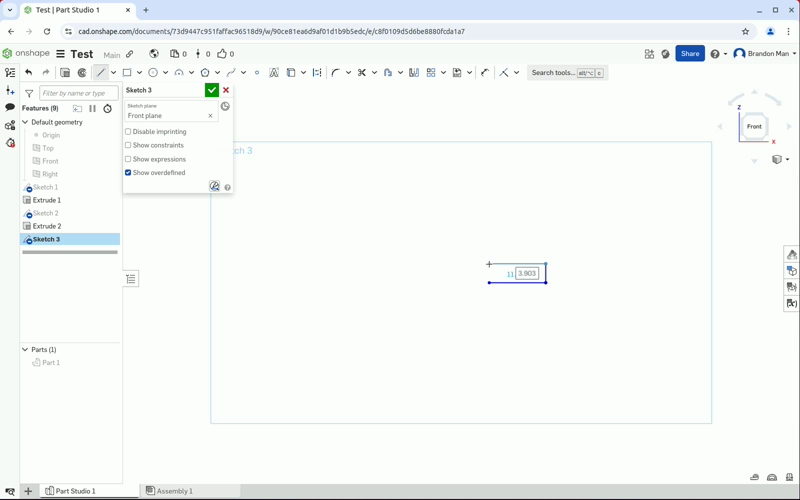
mouse_move(519, 263)
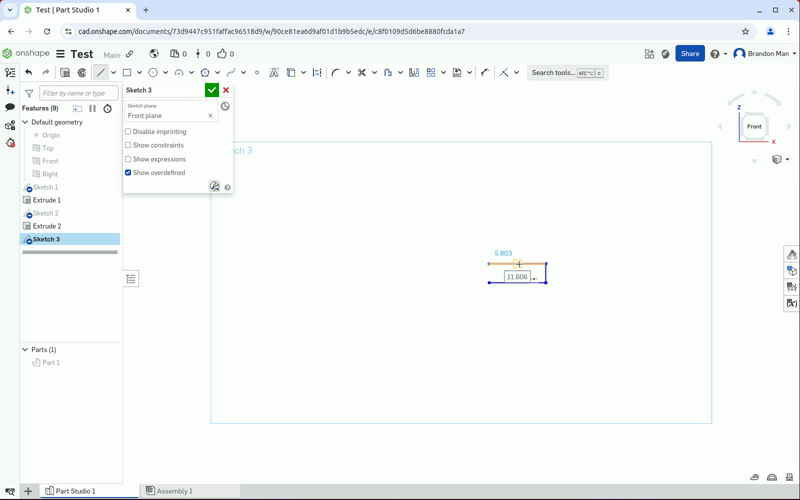
key_down(shift)
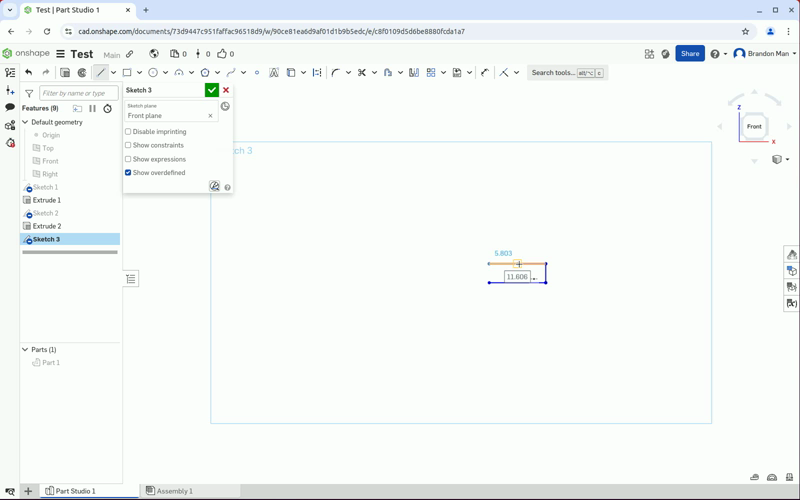
mouse_move(489, 282)
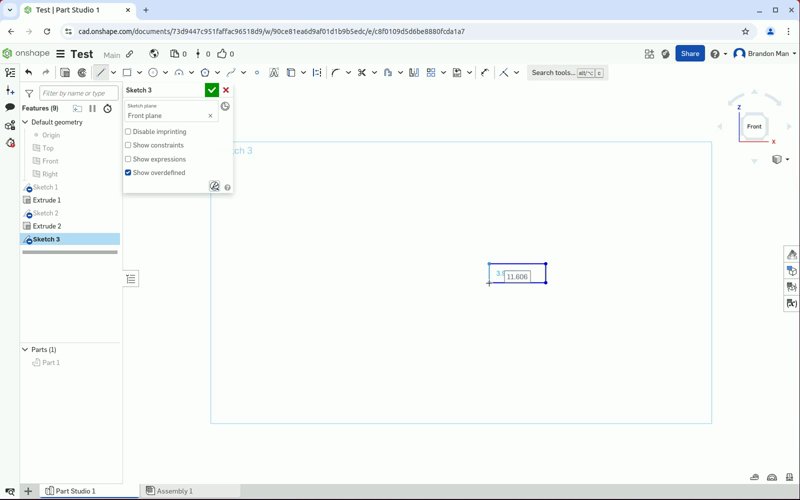
key_up(shift)
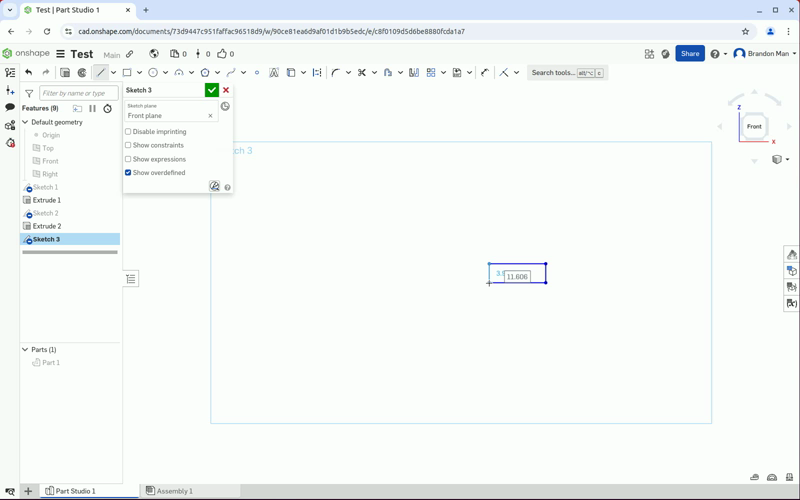
click(489, 282)
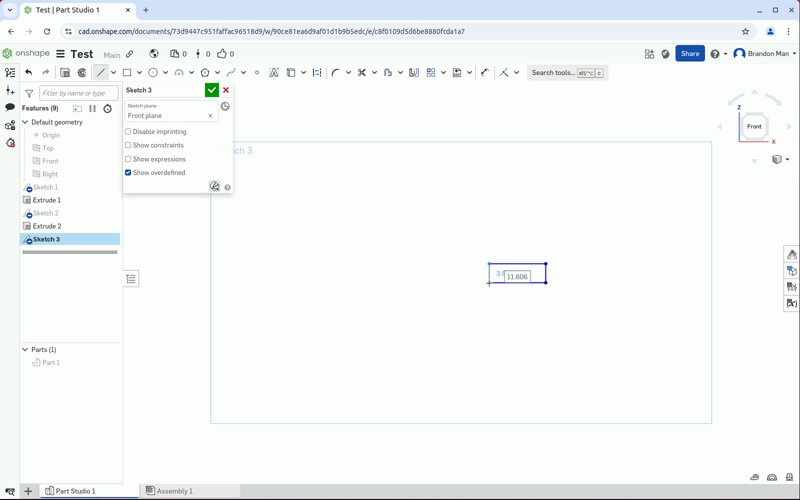
key(esc)
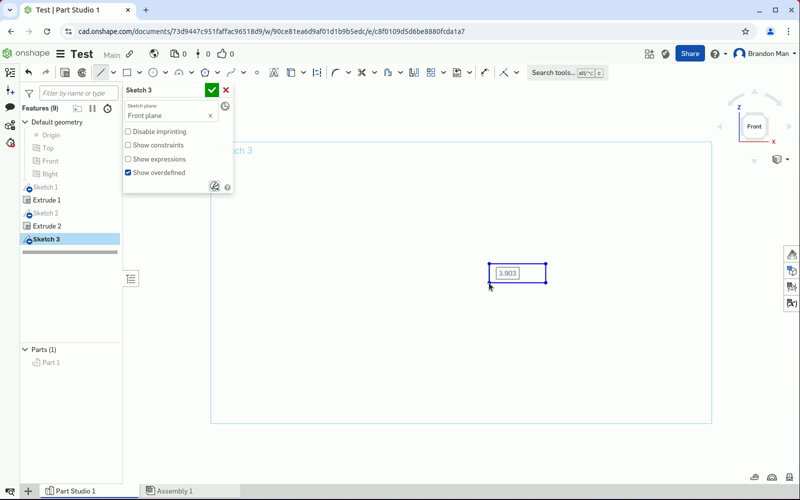
mouse_move(490, 271)
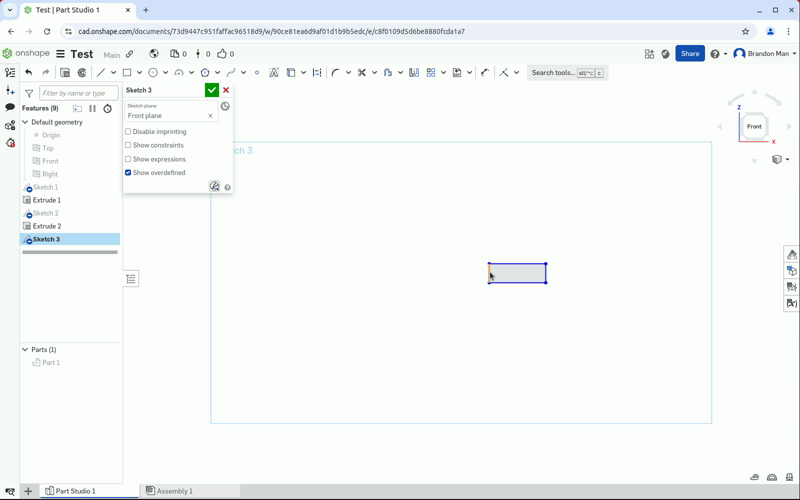
scroll(6)
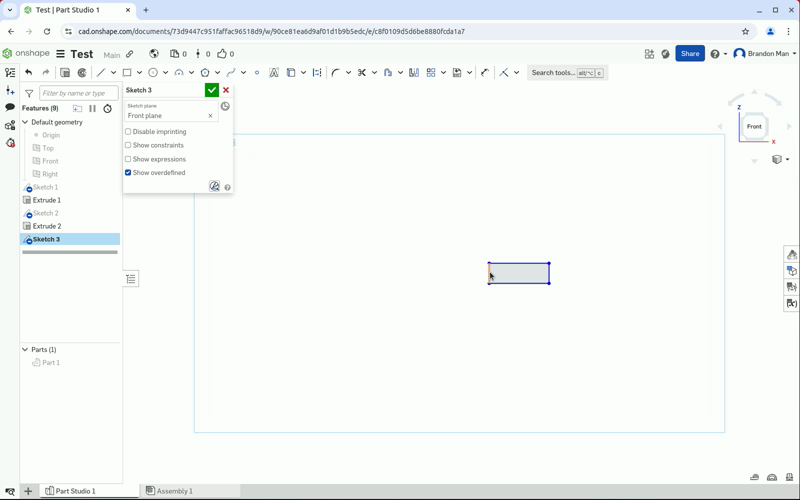
scroll(6)
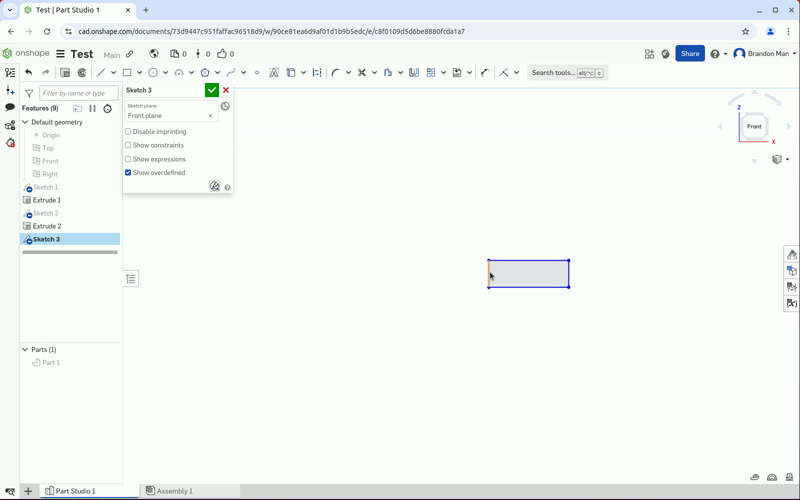
scroll(6)
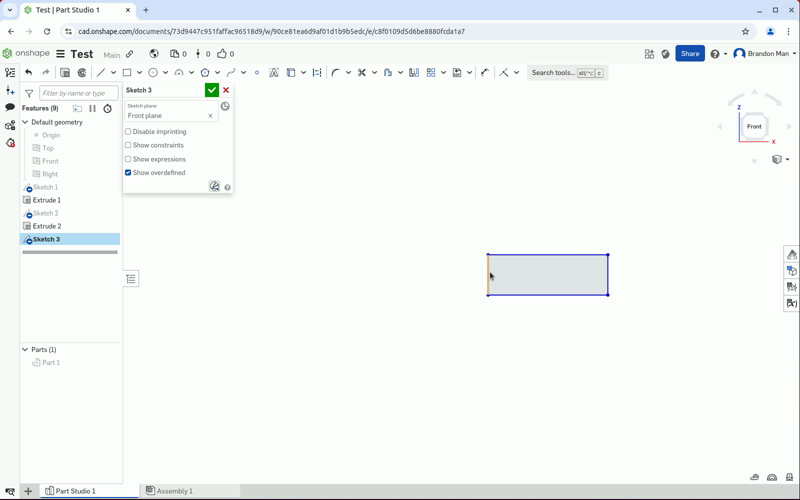
scroll(6)
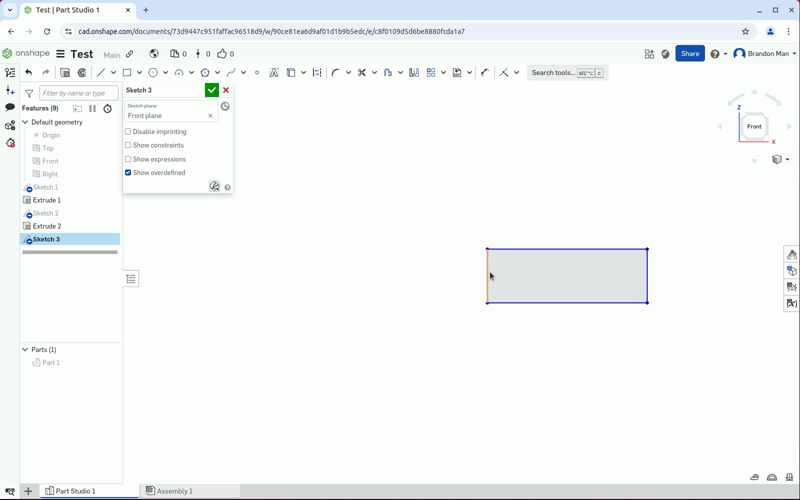
scroll(6)
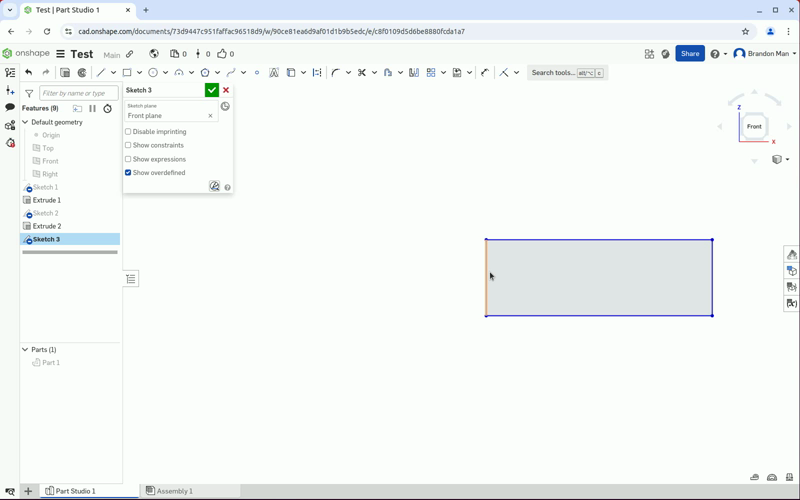
scroll(6)
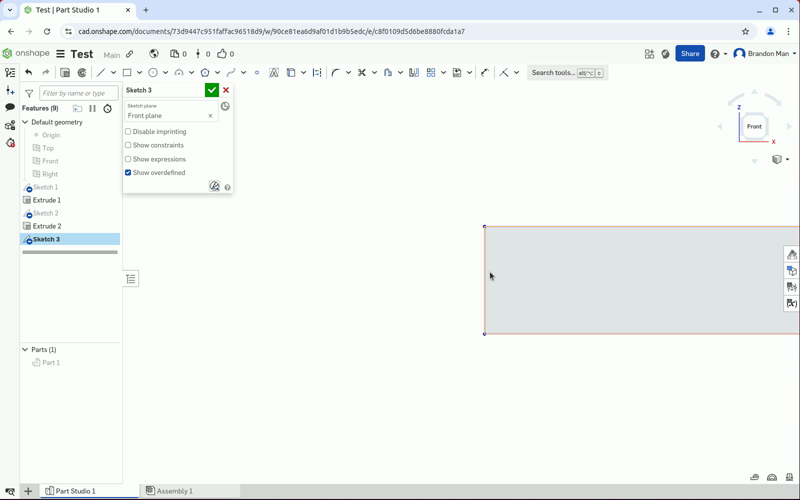
scroll(6)
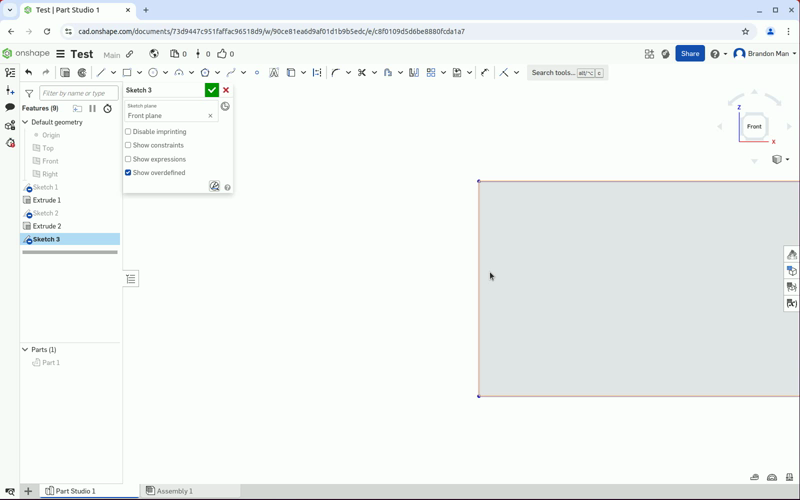
click(490, 271)
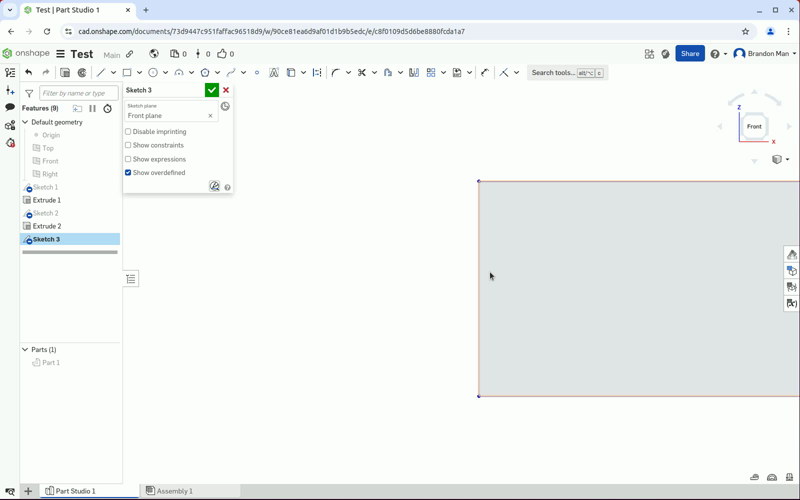
scroll(-6)
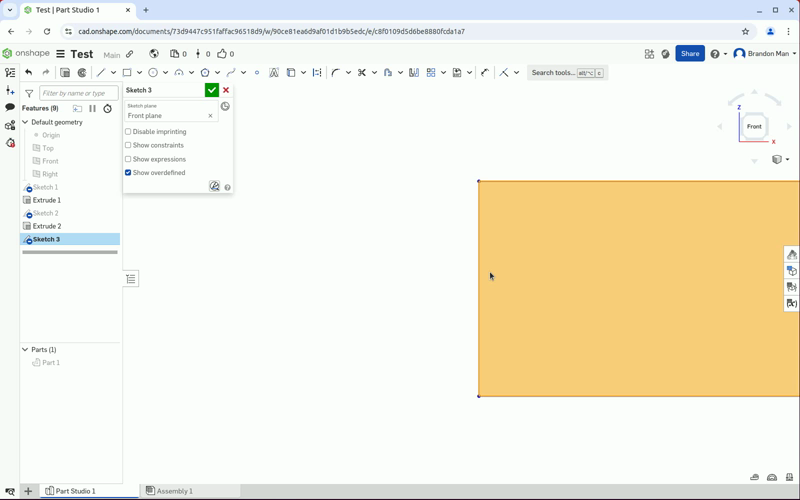
scroll(-6)
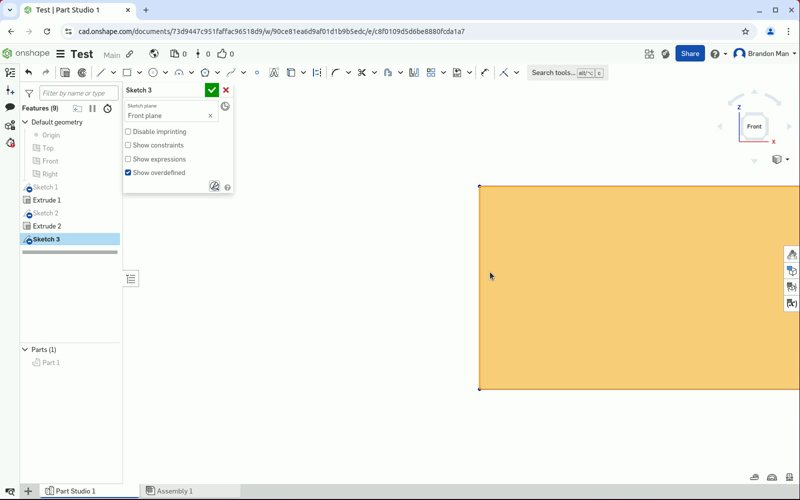
scroll(-6)
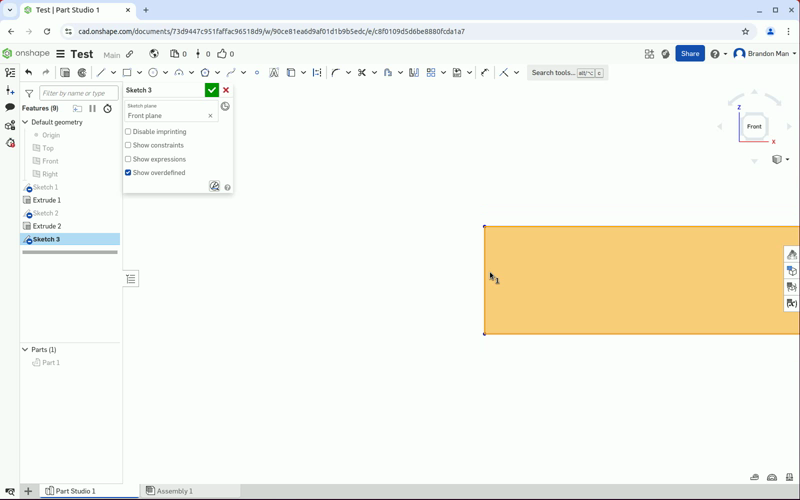
scroll(-6)
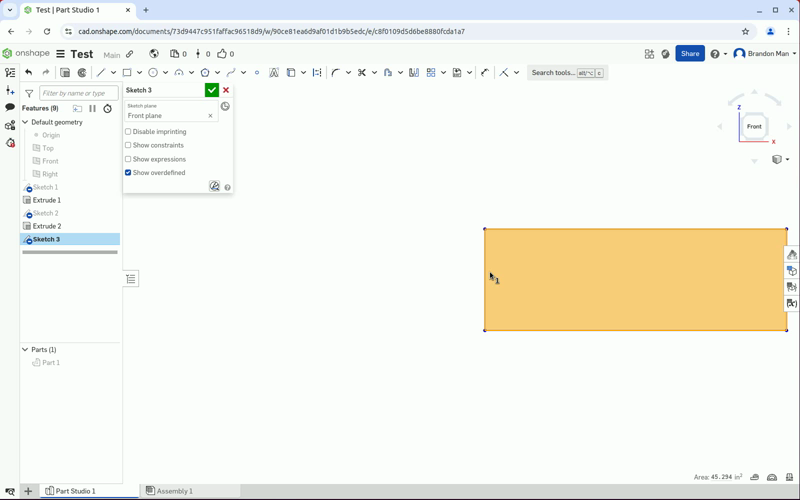
scroll(-6)
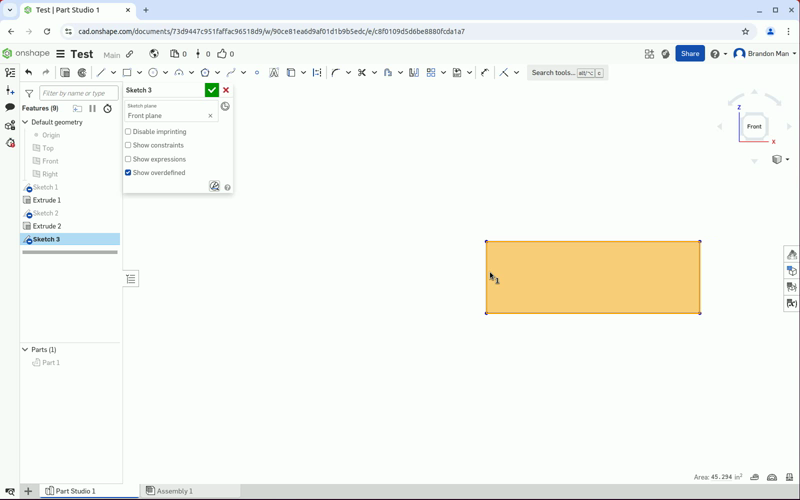
scroll(-6)
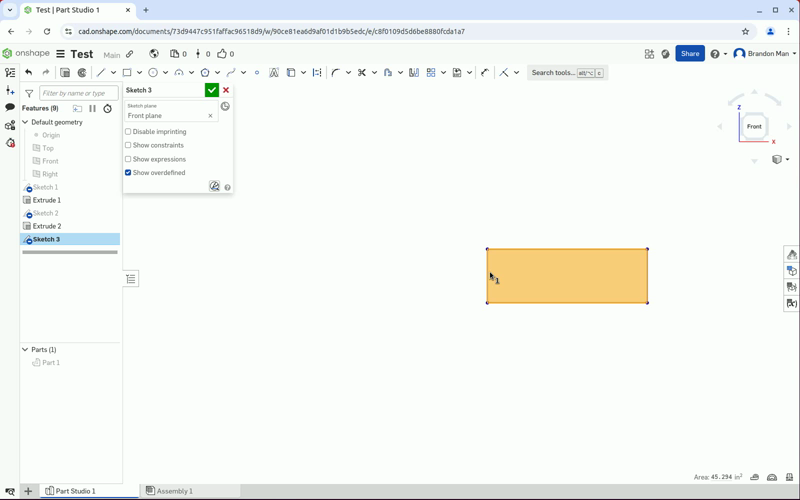
scroll(-6)
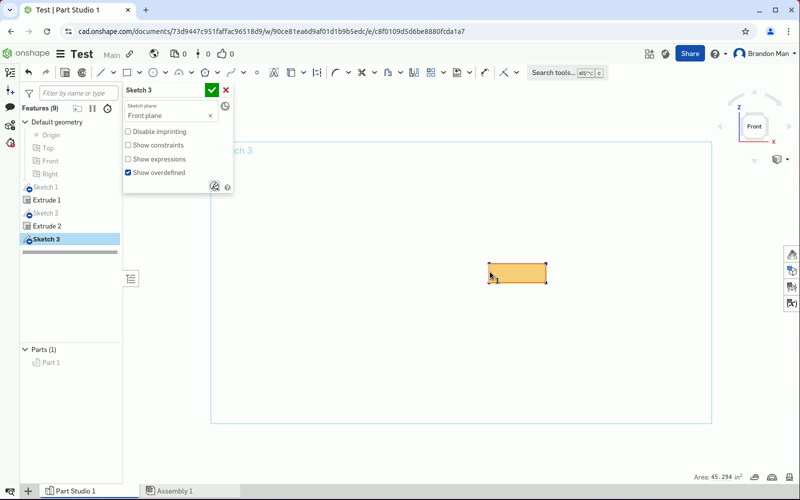
mouse_move(73, 352)
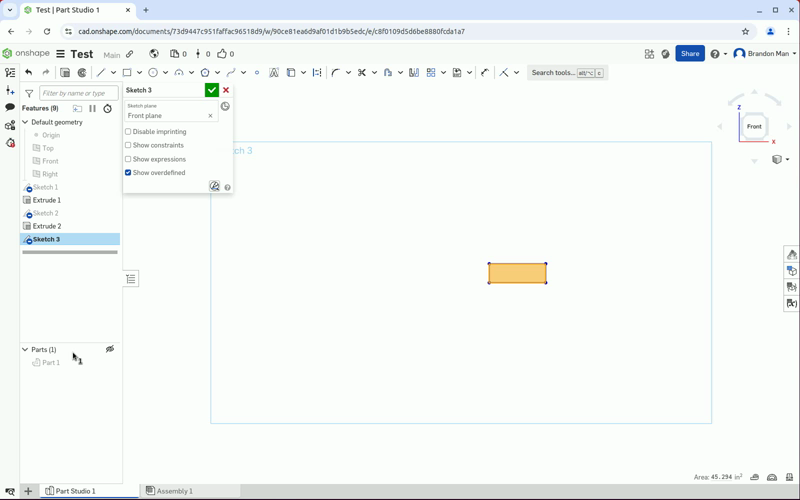
key(shift+y)
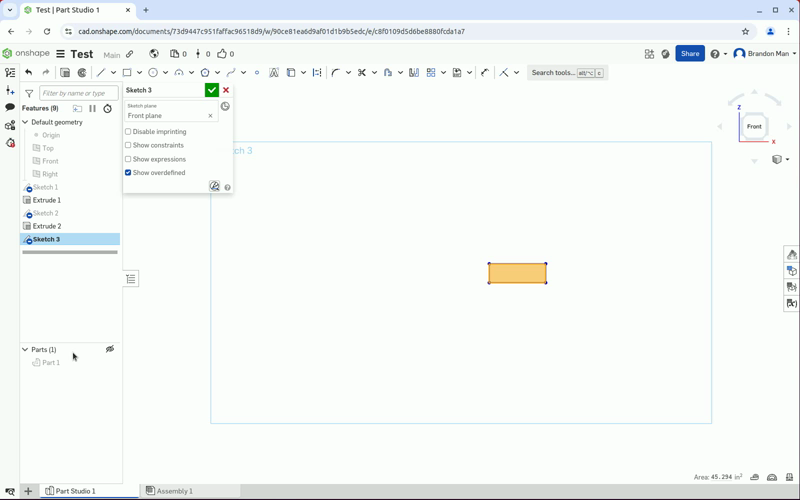
key(shift+e)
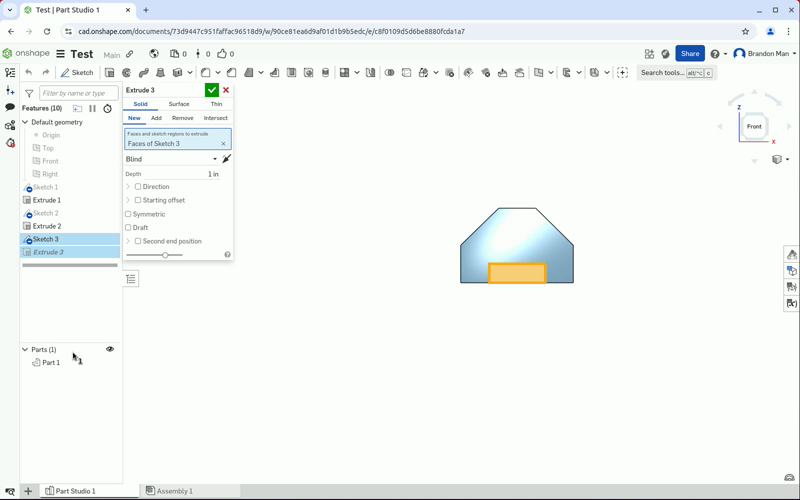
mouse_move(143, 106)
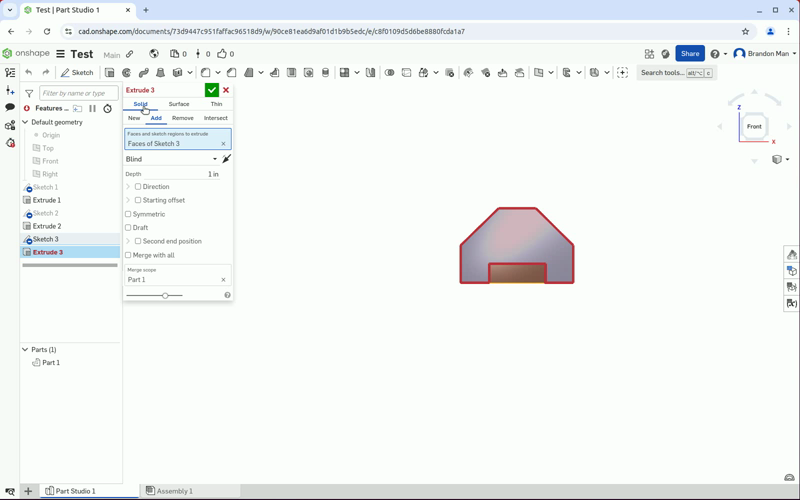
click(143, 106)
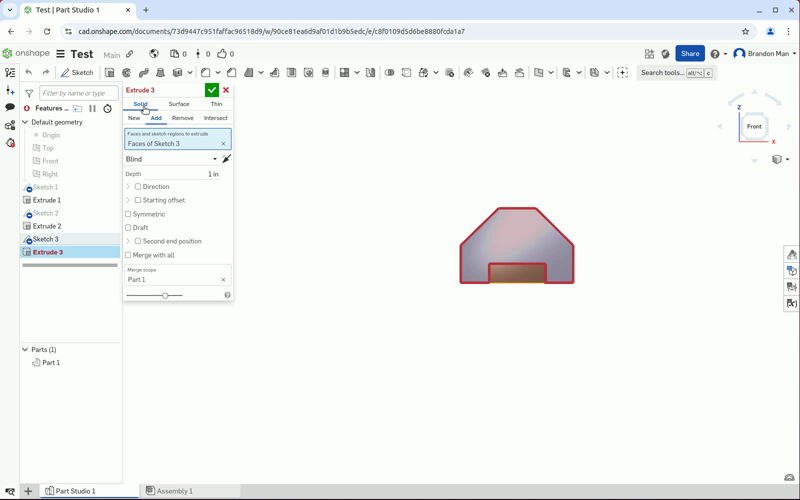
mouse_move(137, 120)
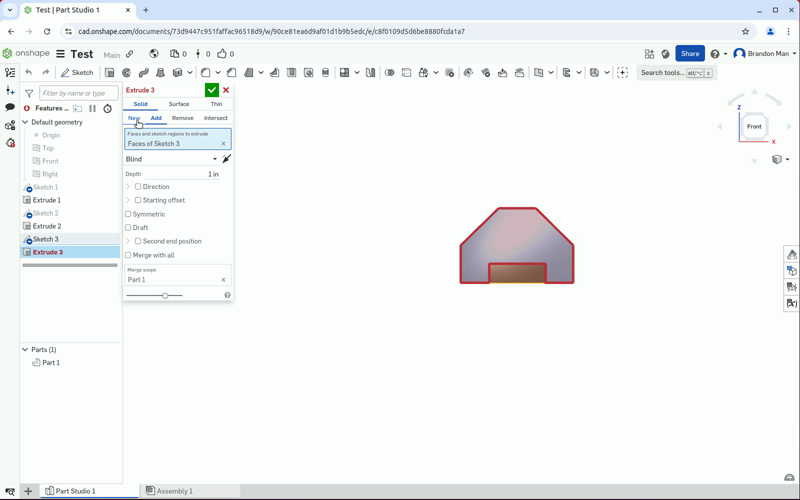
click(137, 120)
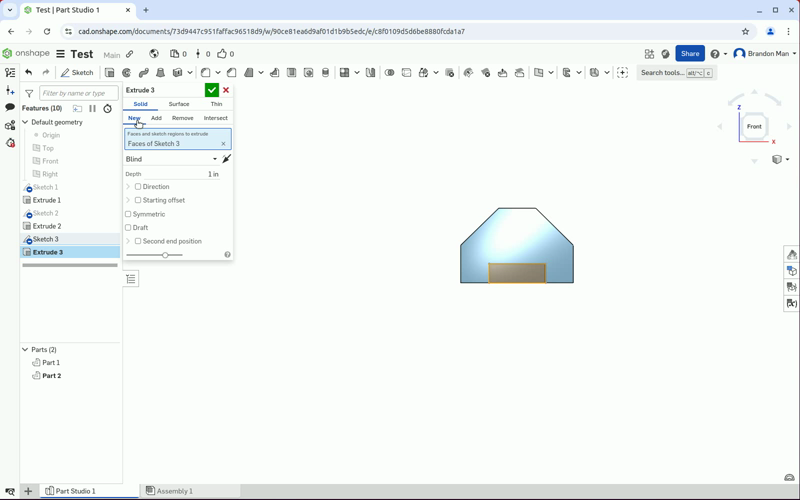
key(tab, 4)
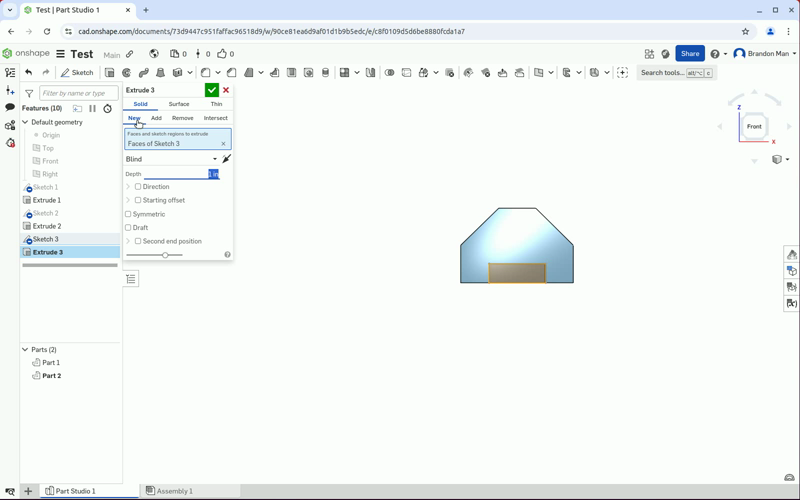
text(-15.405)
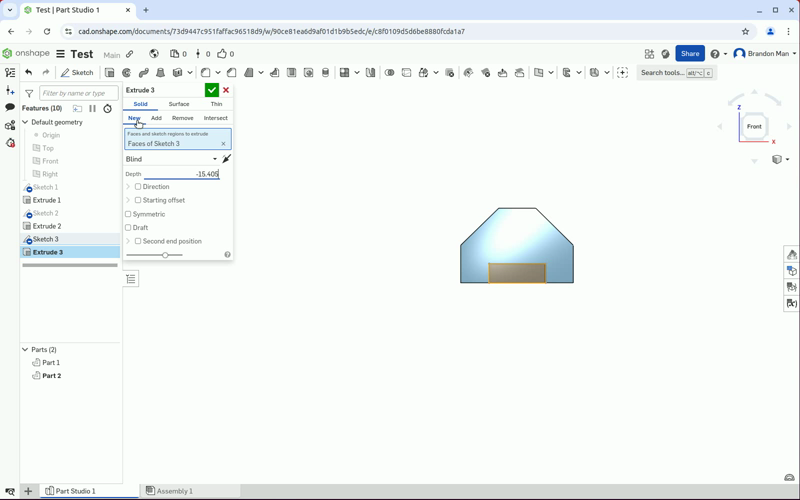
key(enter)
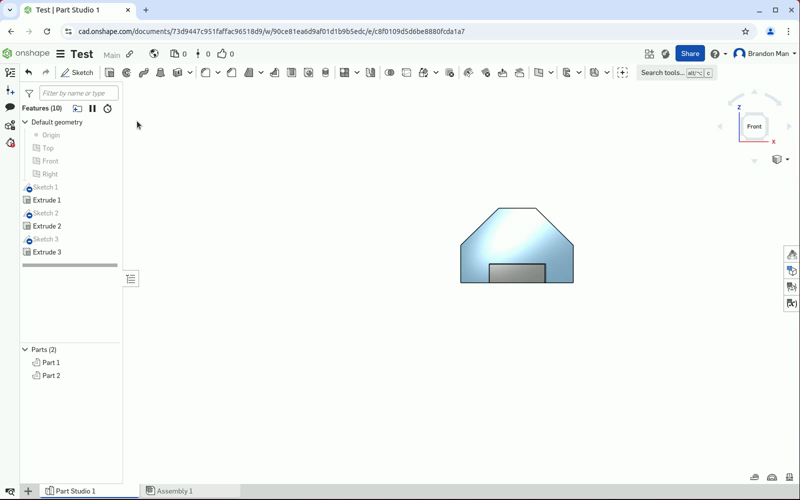
key(shift+h)
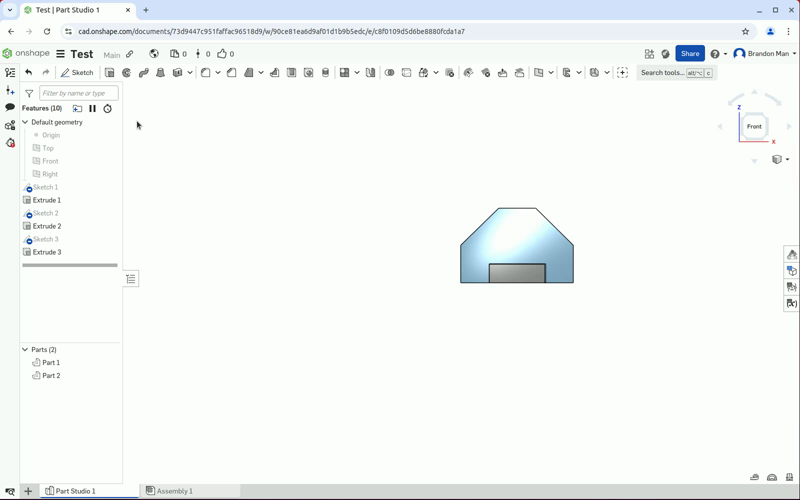
key(shift+h)
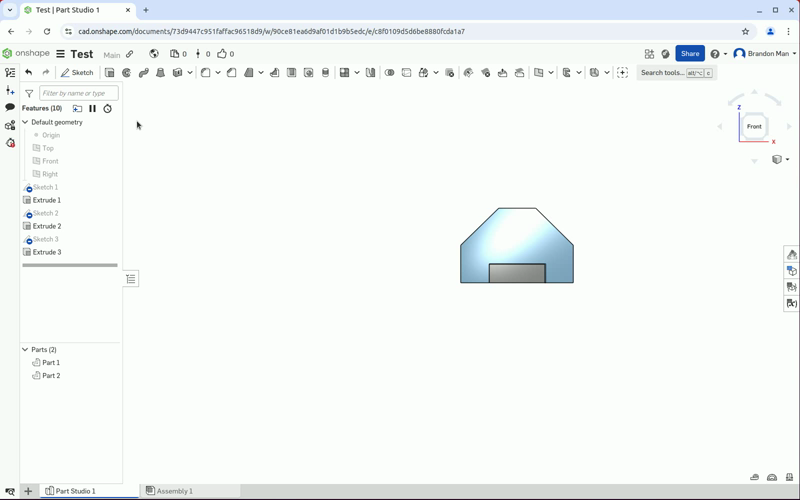
mouse_move(73, 189)
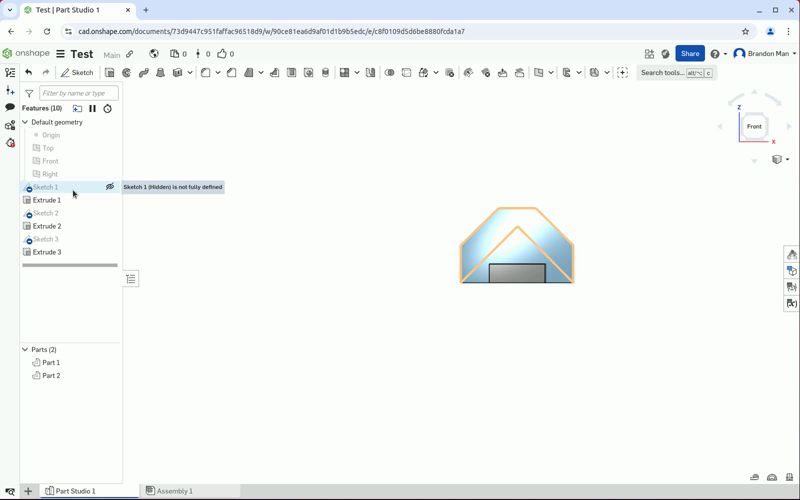
click(73, 189)
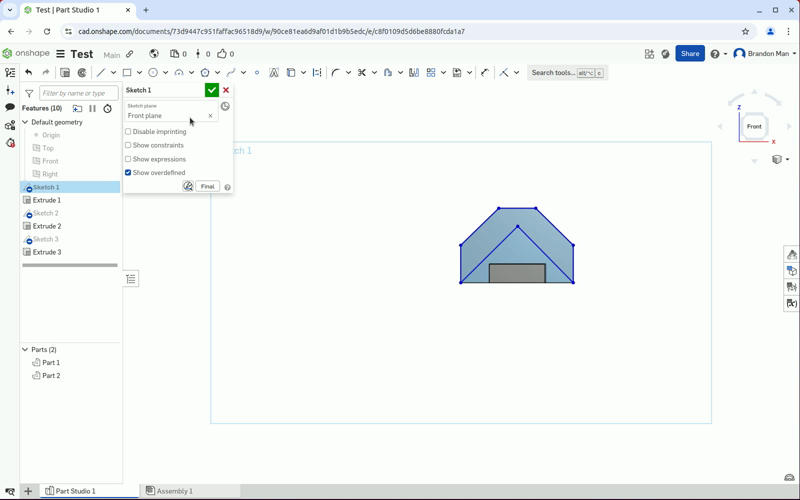
mouse_move(229, 92)
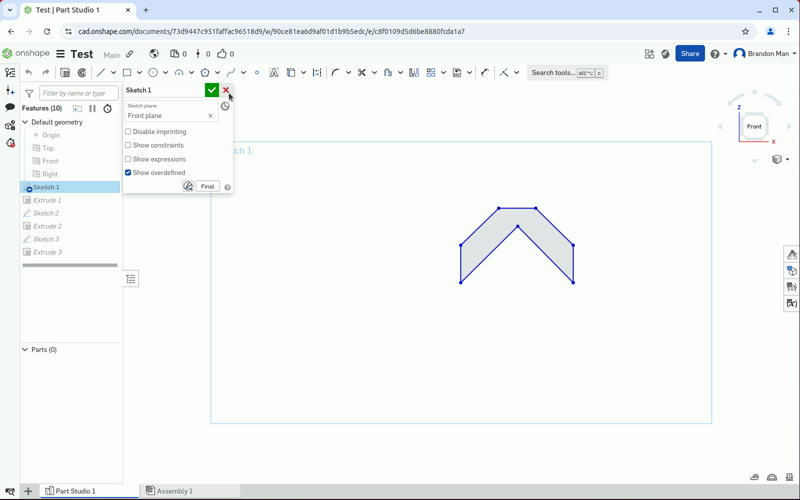
click(229, 92)
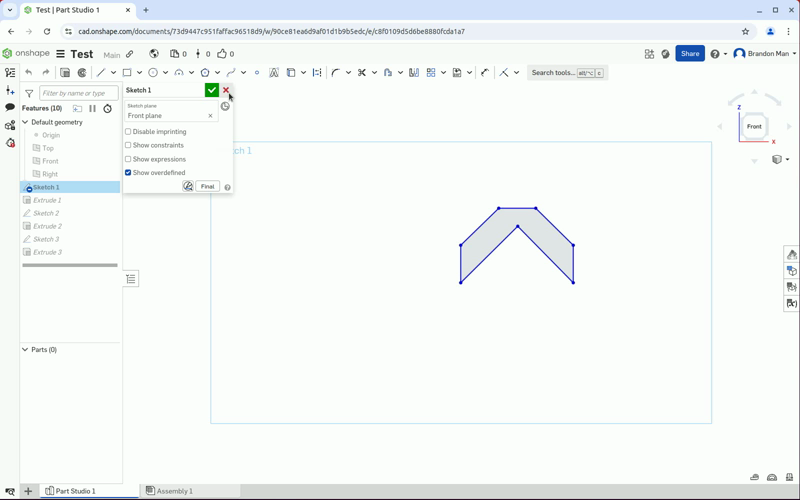
key(shift+s)
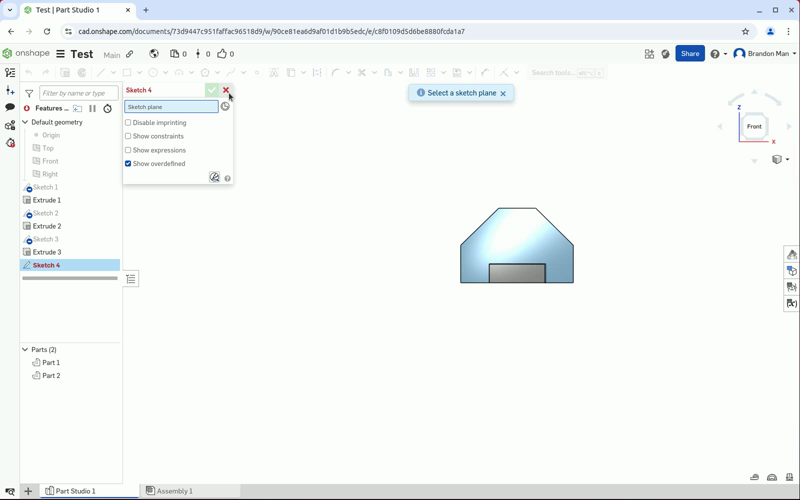
mouse_move(73, 163)
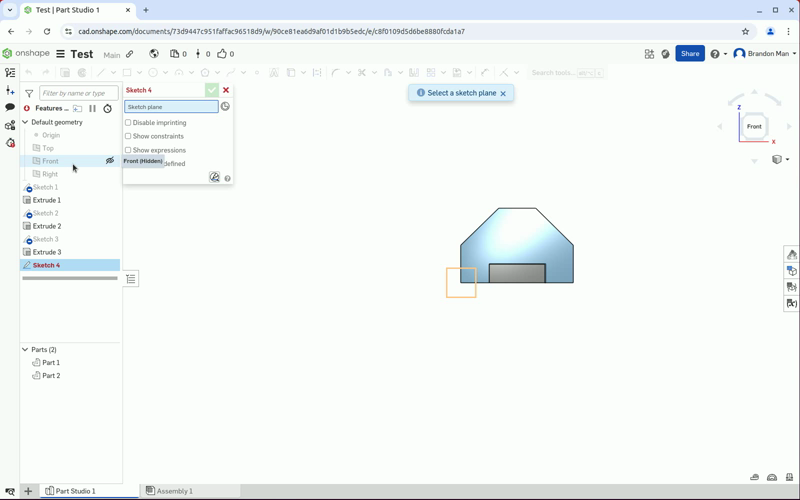
click(73, 163)
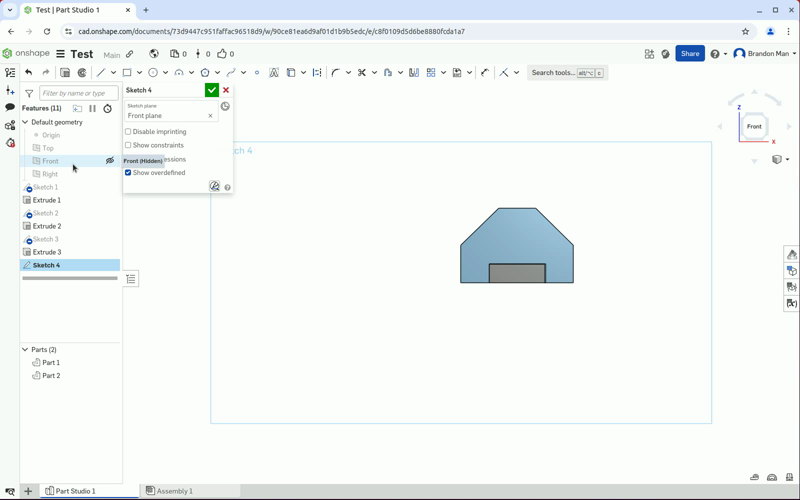
mouse_move(73, 352)
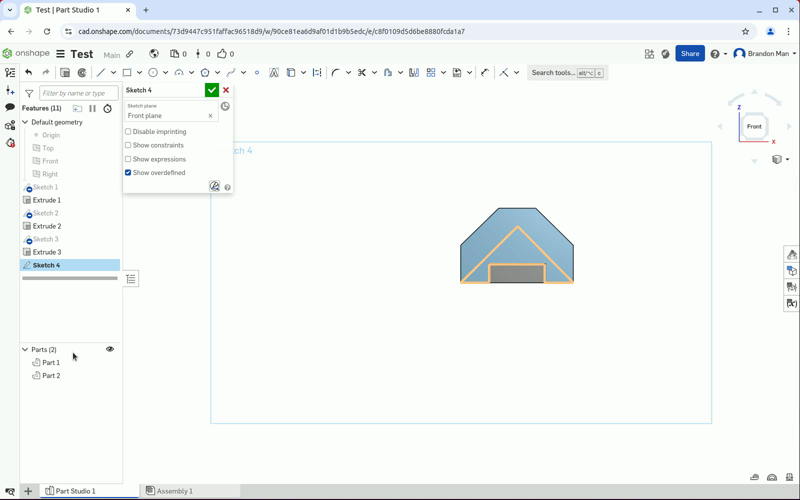
key(y)
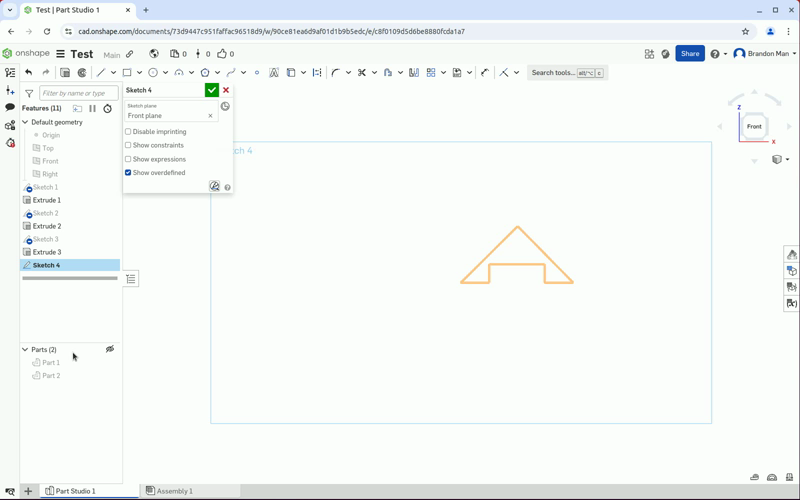
key(l)
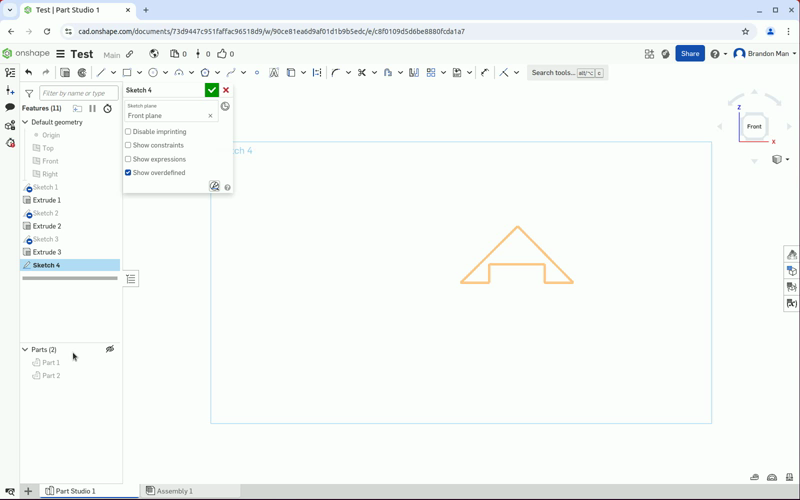
key_down(shift)
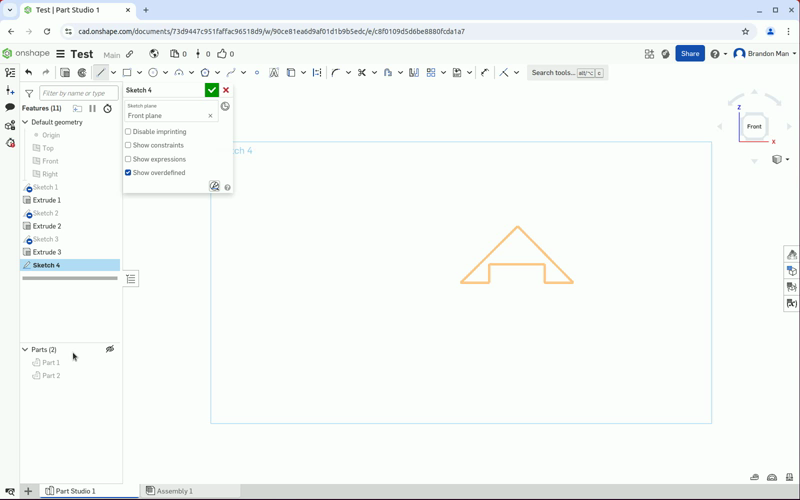
mouse_move(460, 282)
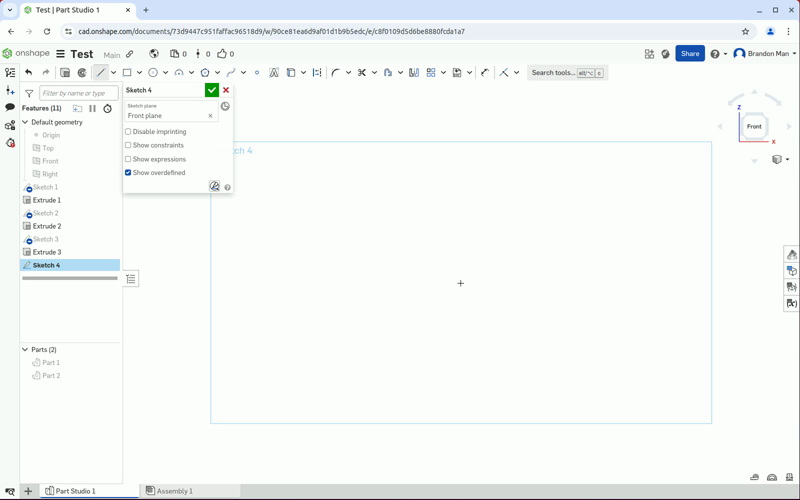
click(460, 282)
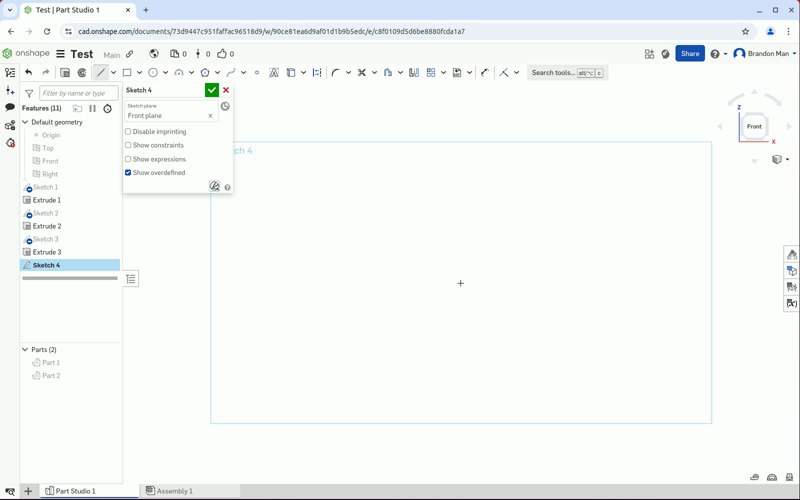
key_up(shift)
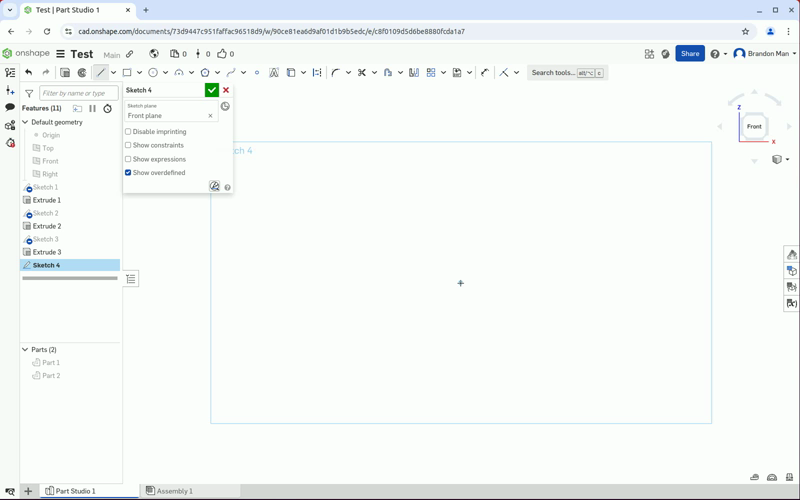
key_down(shift)
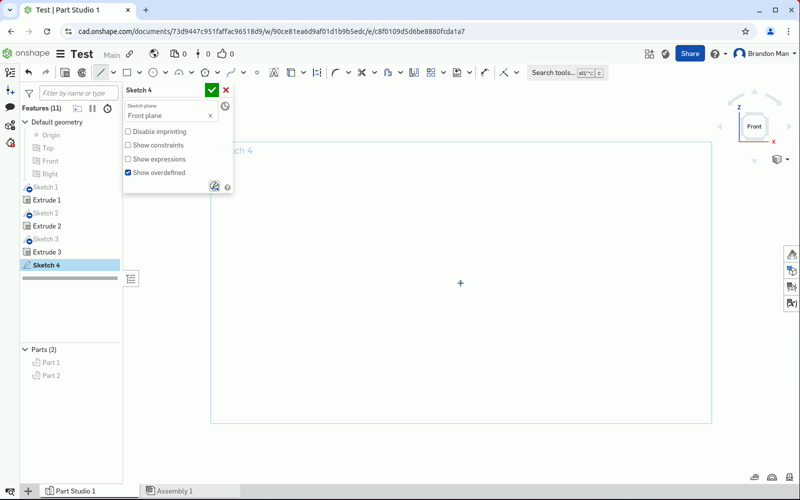
mouse_move(517, 226)
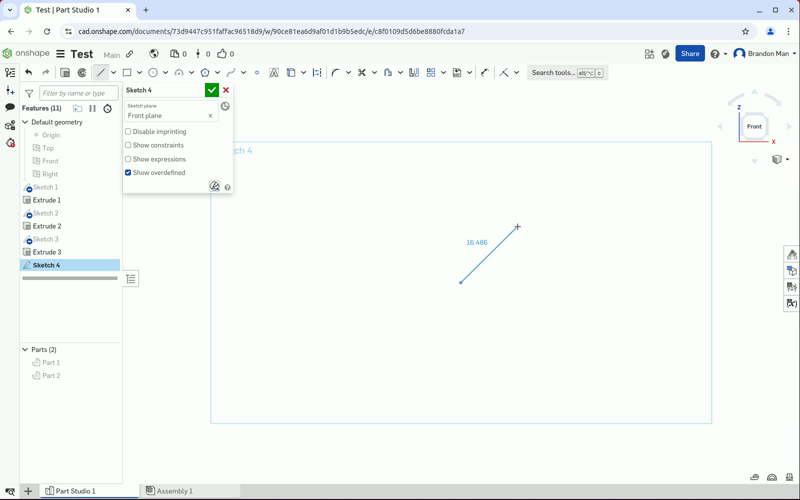
click(517, 226)
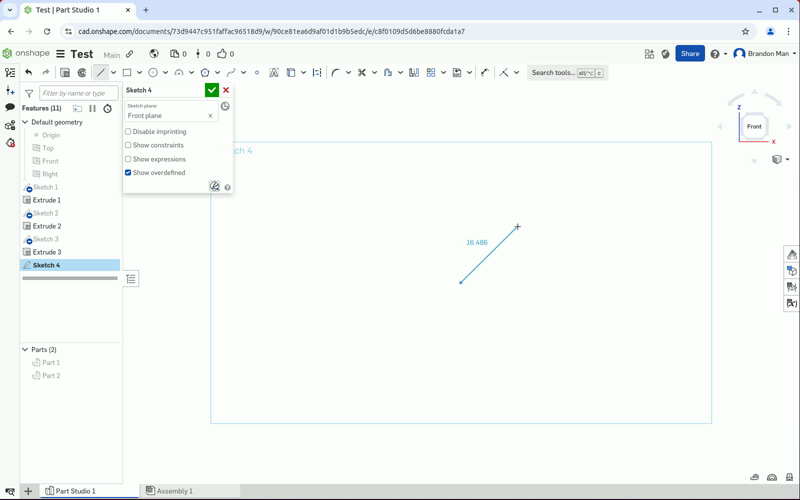
key_up(shift)
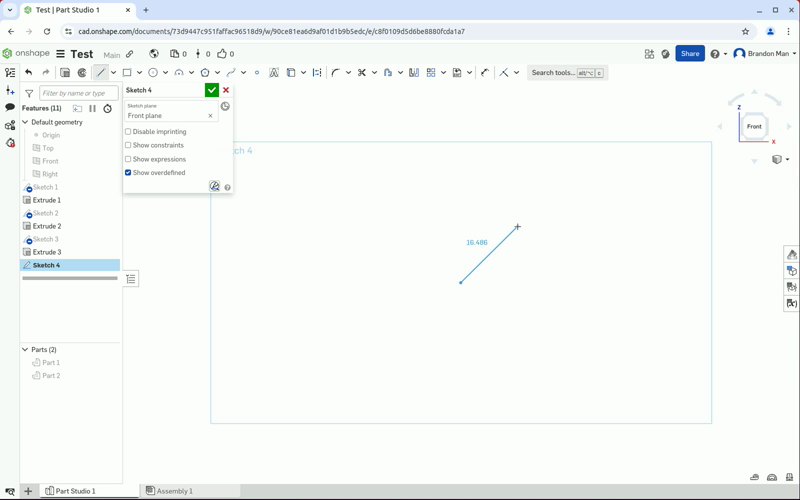
key_down(shift)
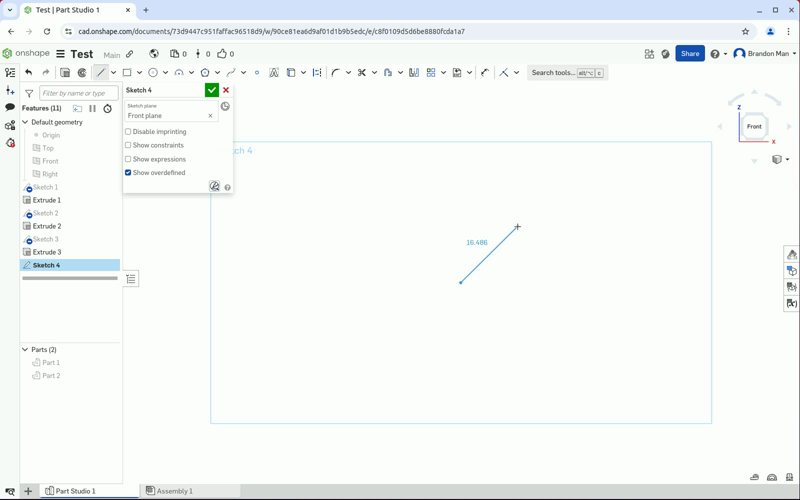
mouse_move(573, 282)
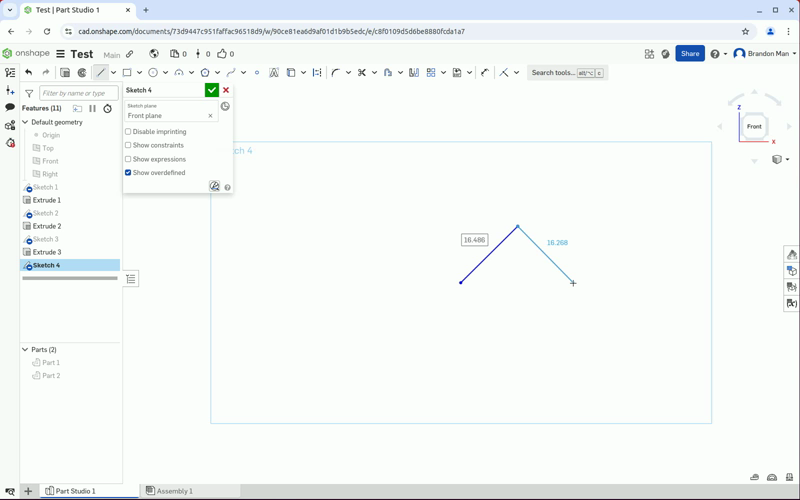
click(573, 282)
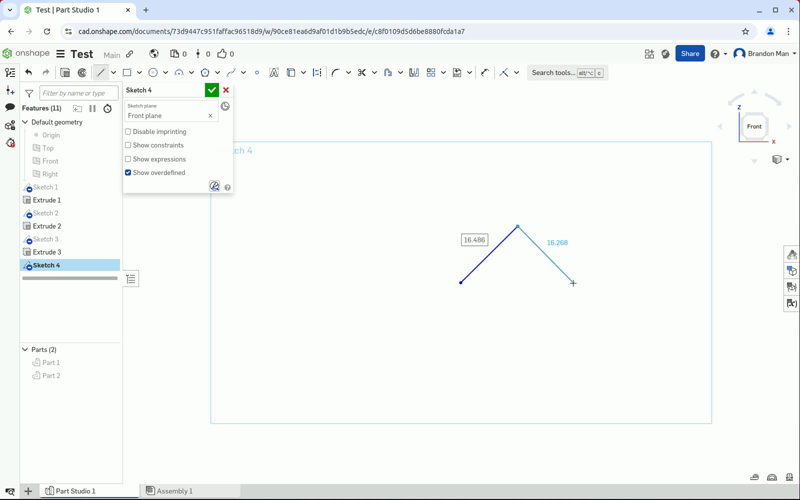
key_up(shift)
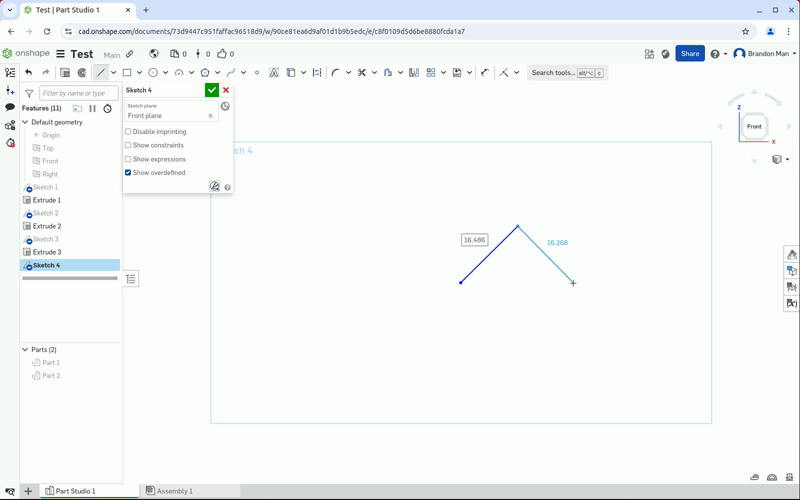
key_down(shift)
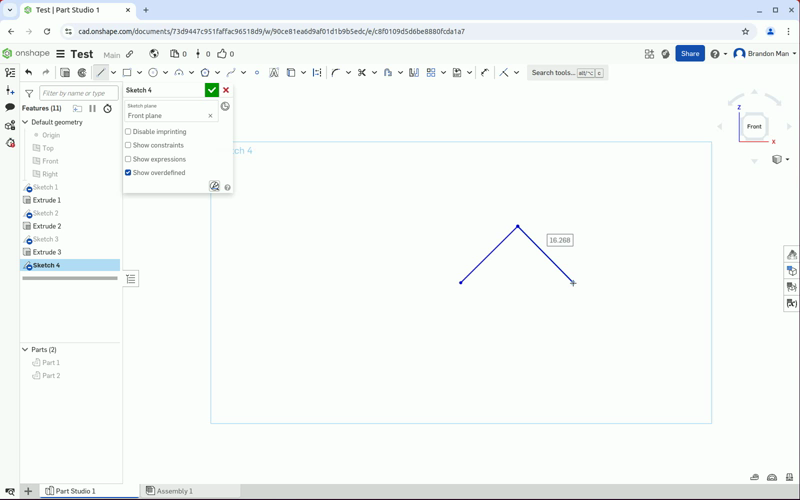
mouse_move(589, 282)
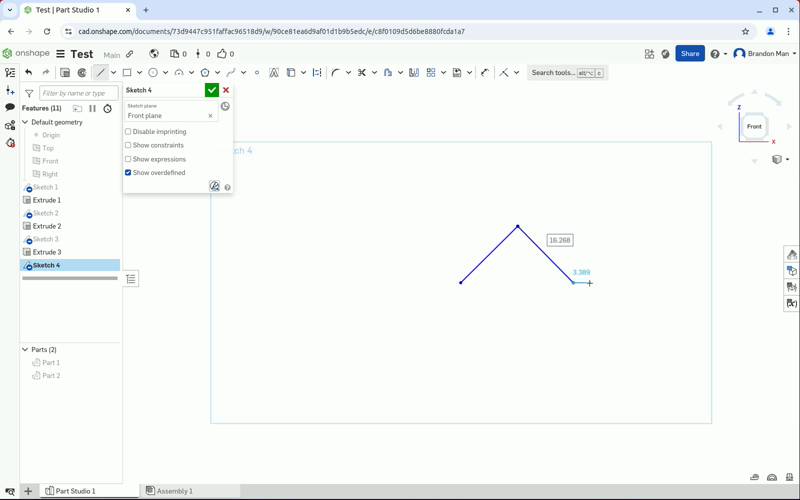
mouse_move(573, 245)
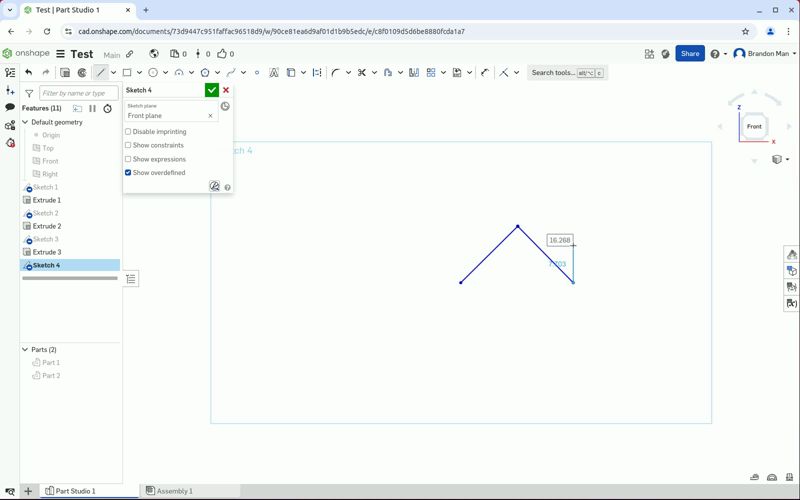
click(573, 245)
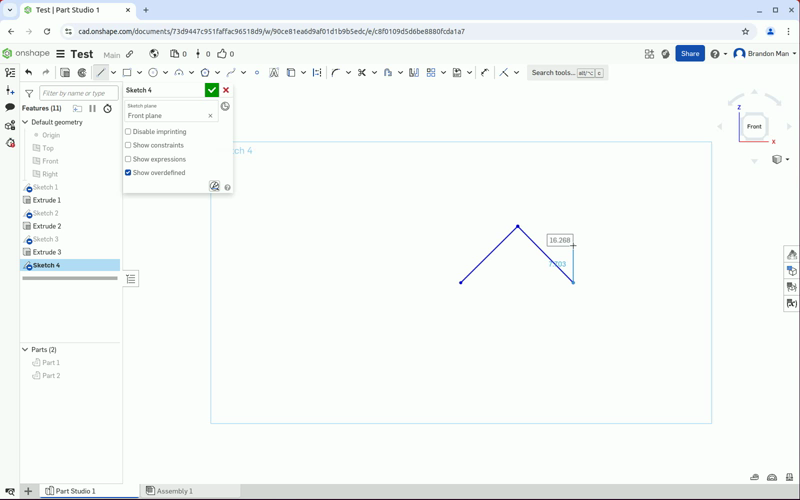
key_up(shift)
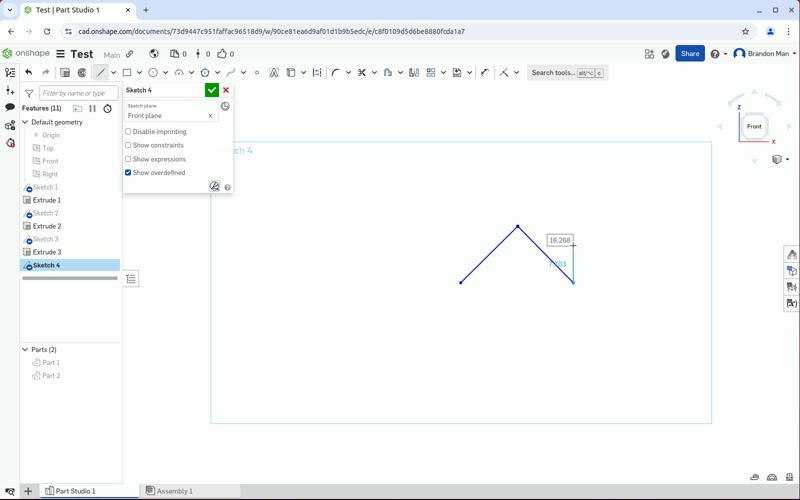
key_down(shift)
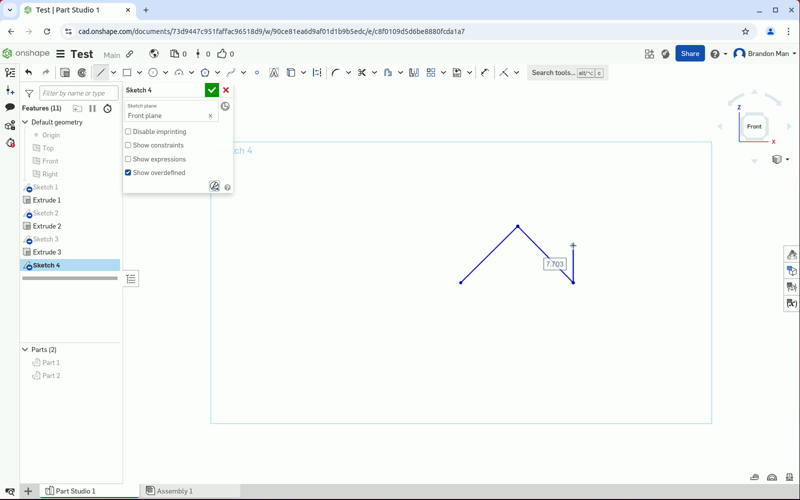
mouse_move(589, 245)
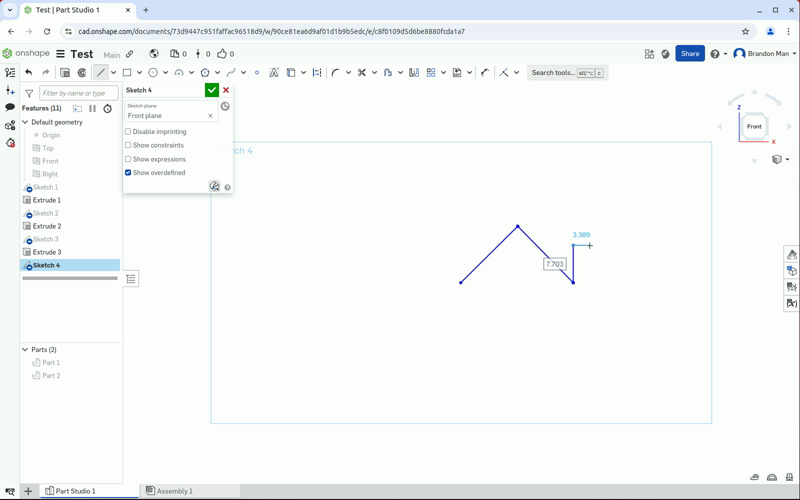
mouse_move(535, 208)
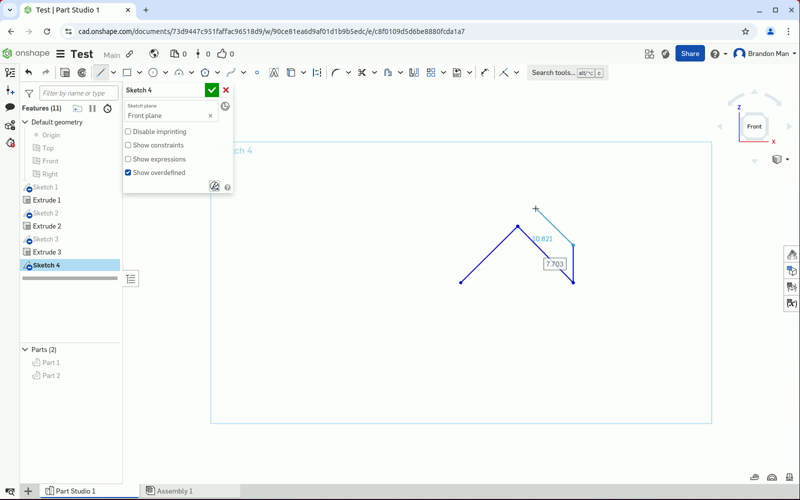
click(535, 208)
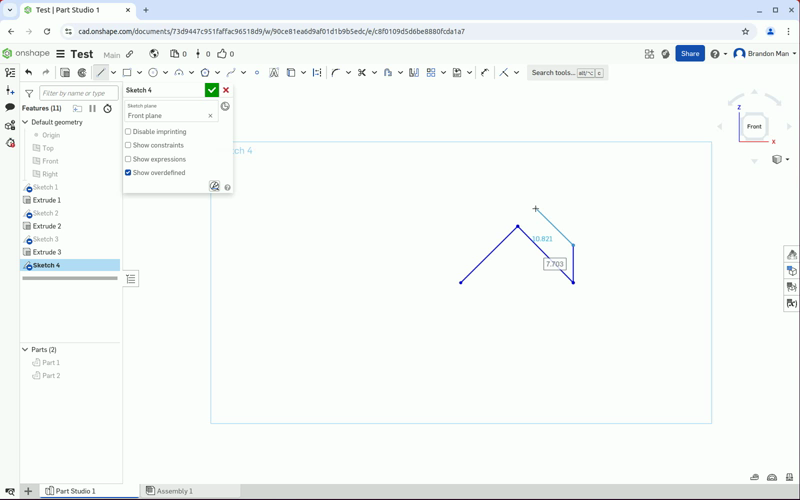
key_up(shift)
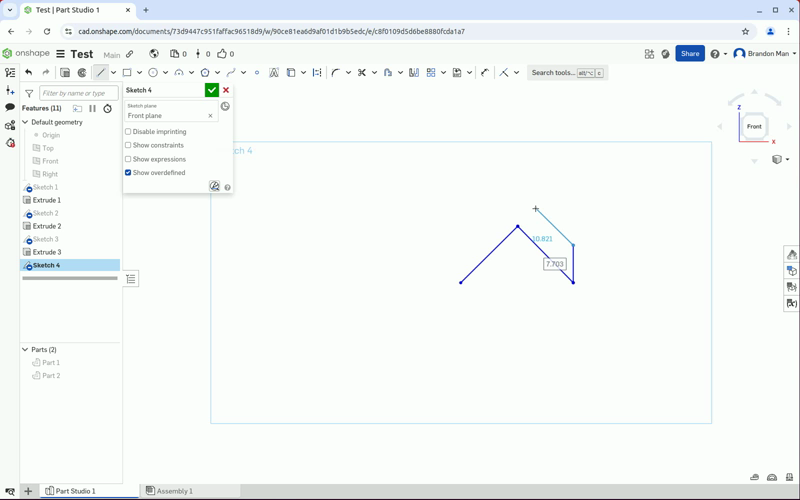
key_down(shift)
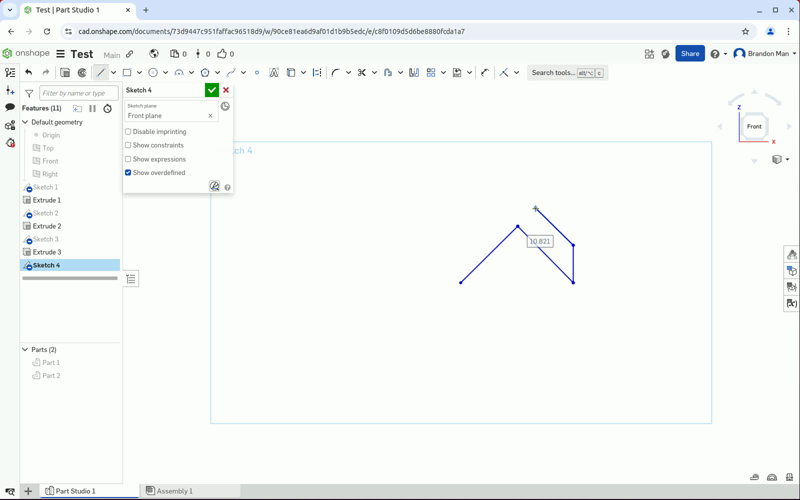
mouse_move(565, 208)
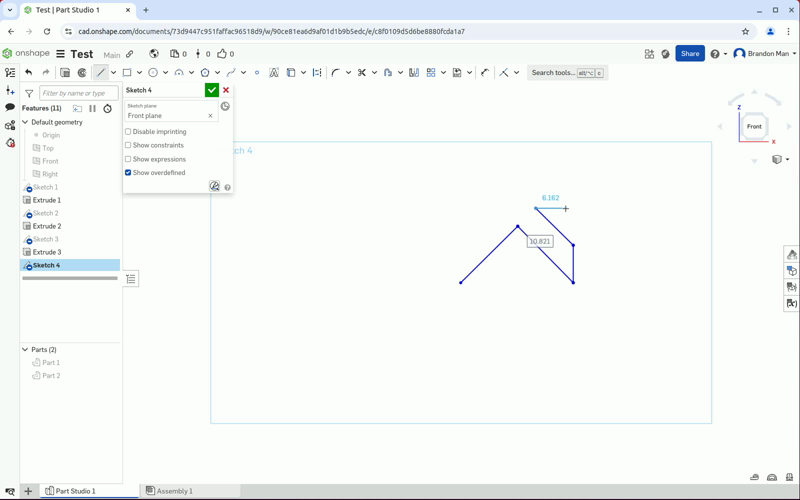
mouse_move(498, 208)
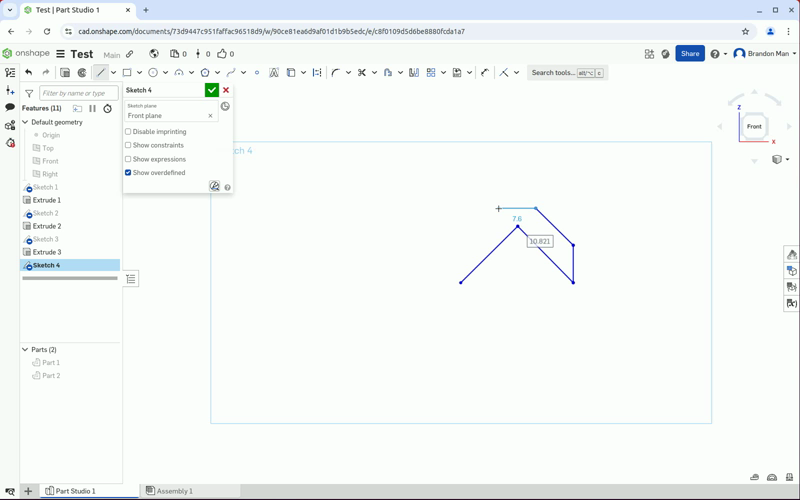
click(498, 208)
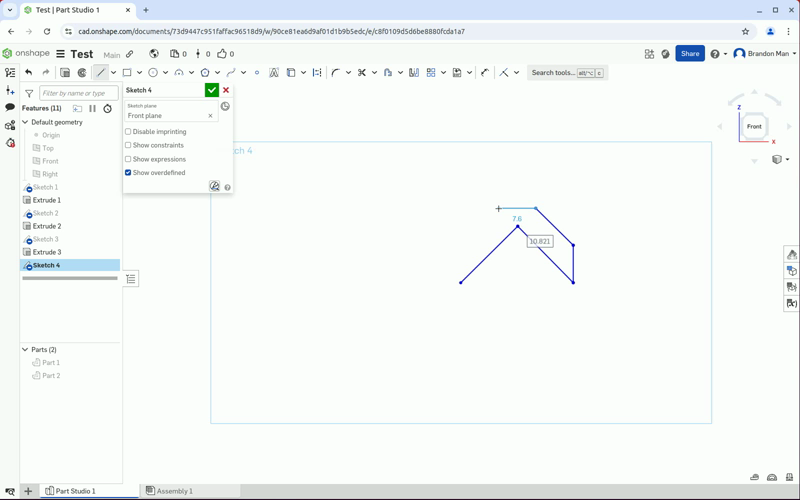
key_up(shift)
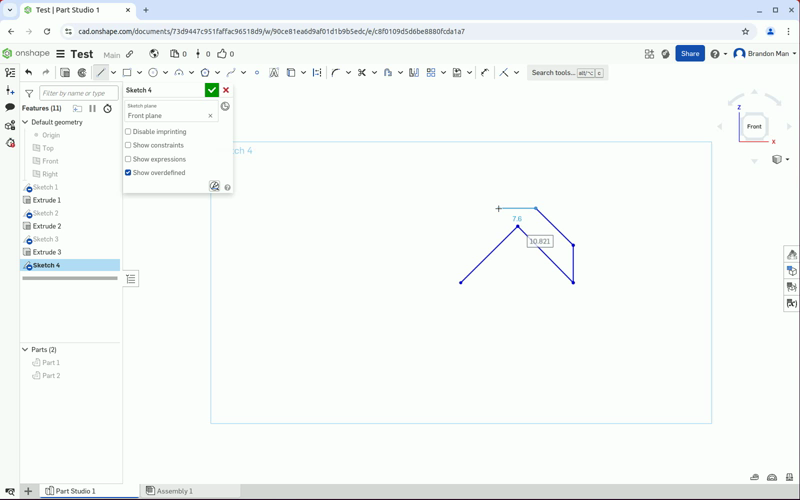
key_down(shift)
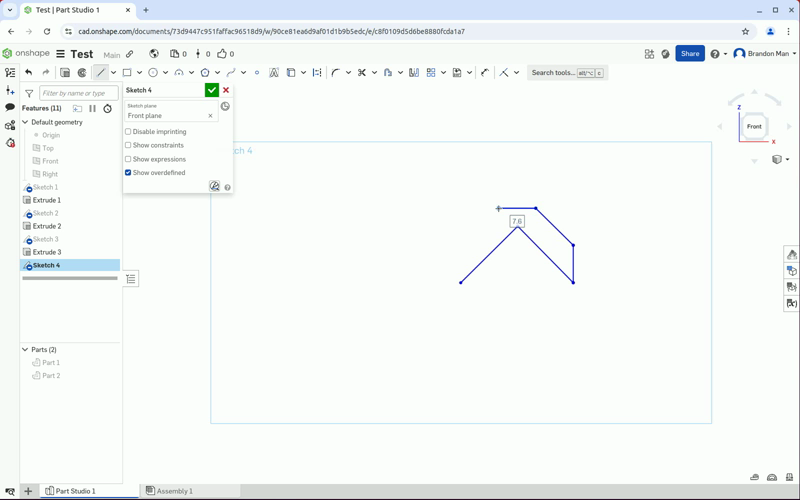
mouse_move(528, 208)
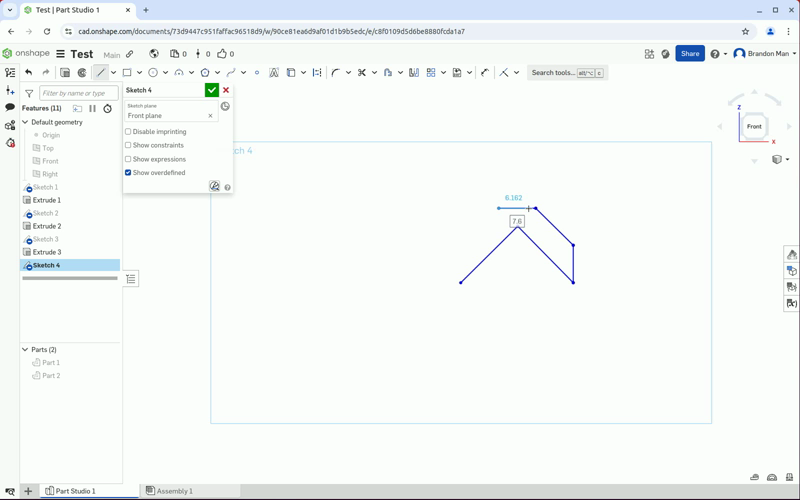
mouse_move(460, 245)
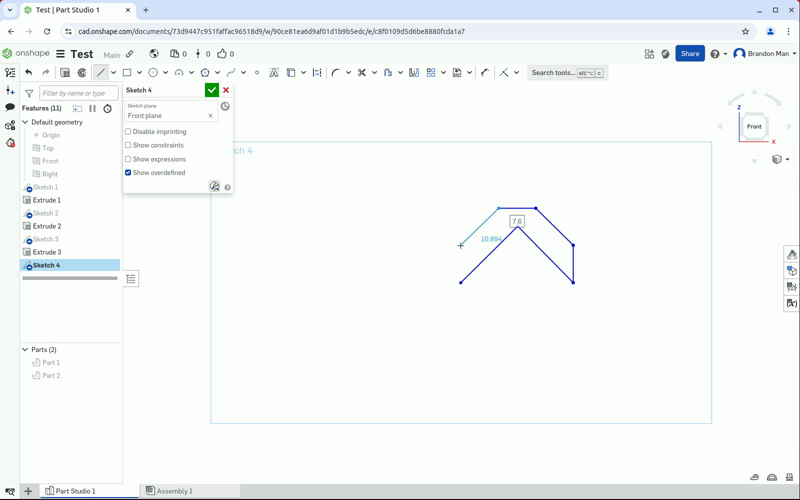
click(460, 245)
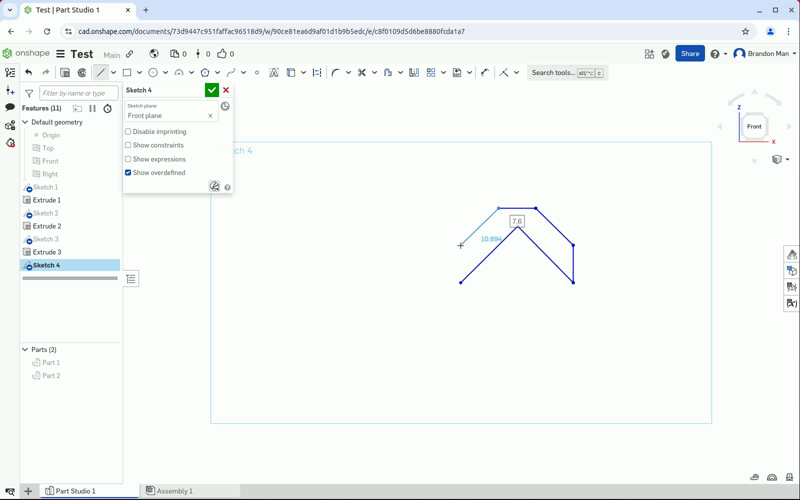
key_up(shift)
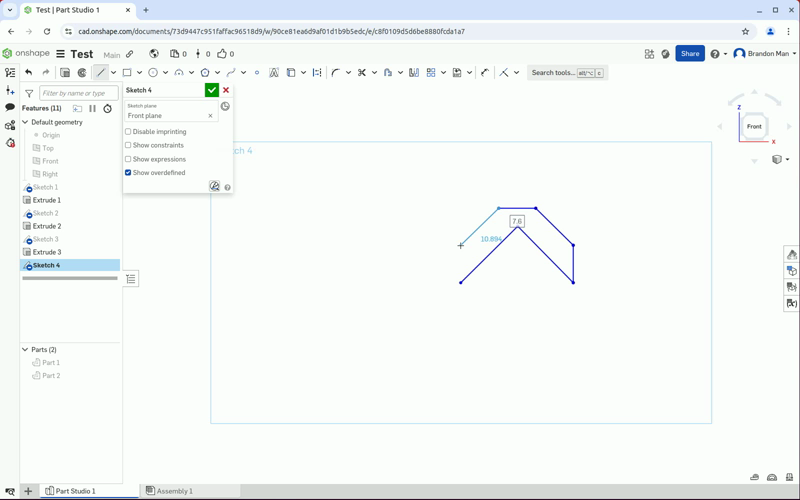
mouse_move(490, 245)
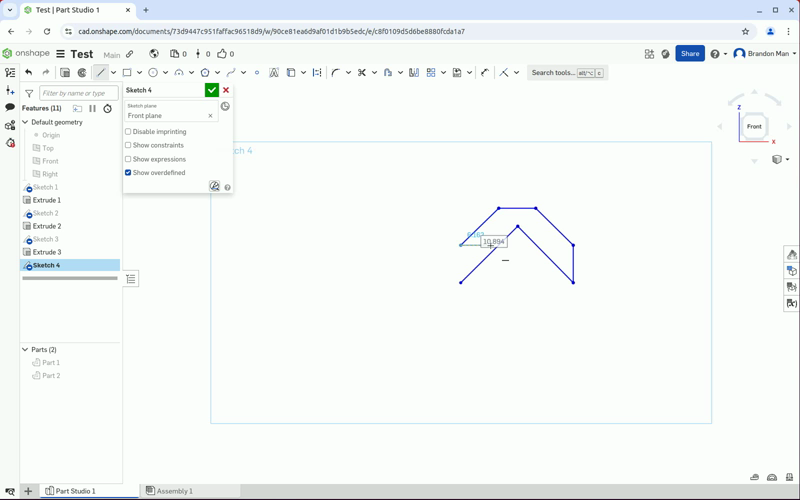
key_down(shift)
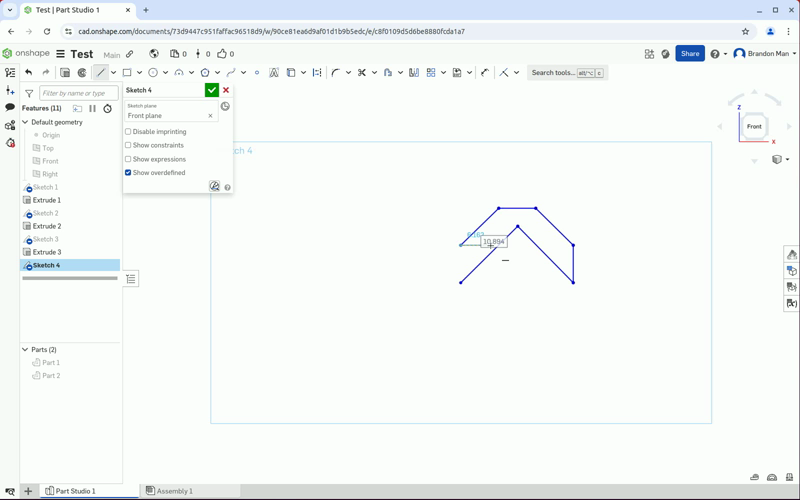
mouse_move(460, 282)
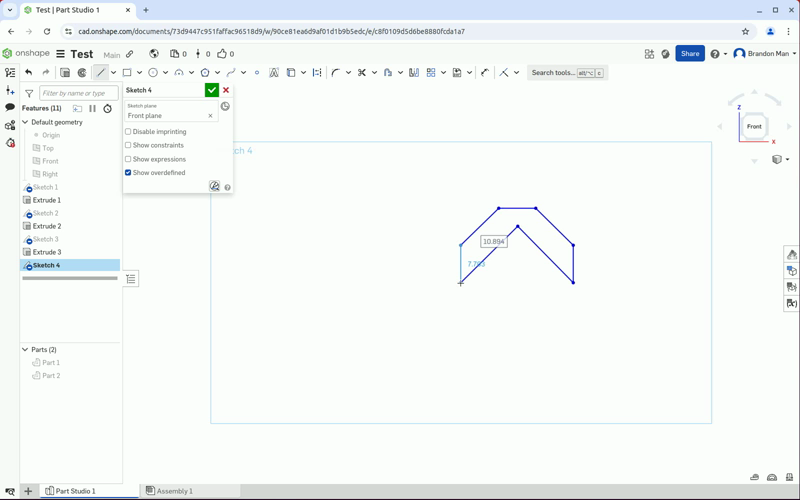
key_up(shift)
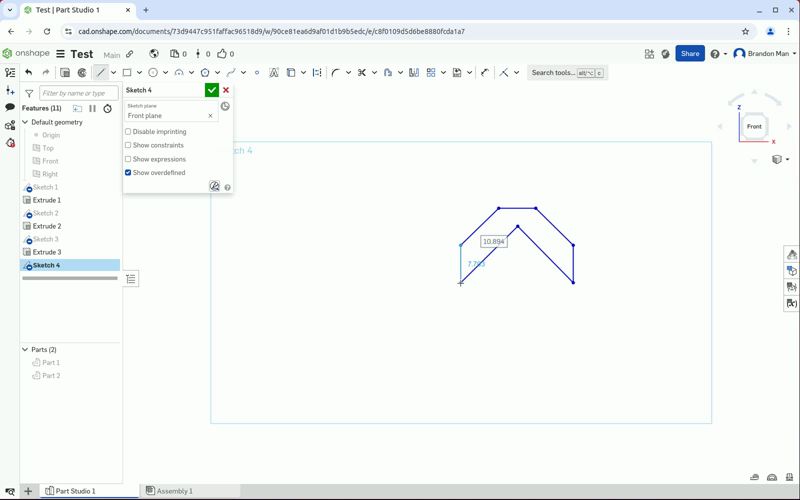
click(460, 282)
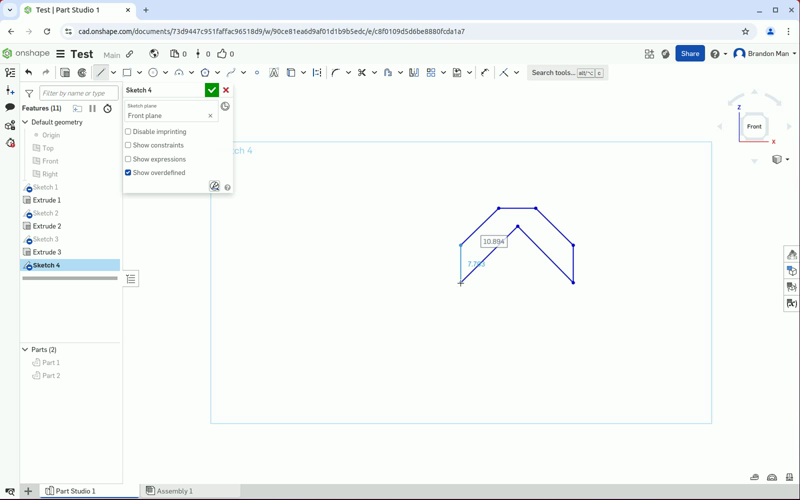
key(esc)
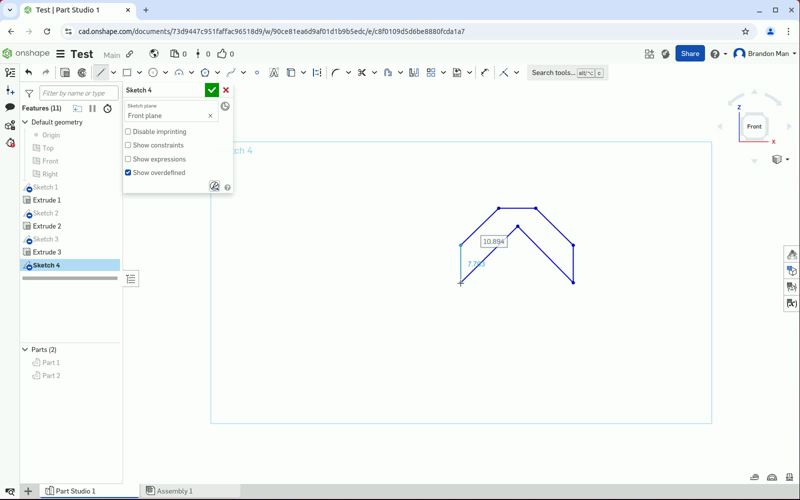
mouse_move(481, 258)
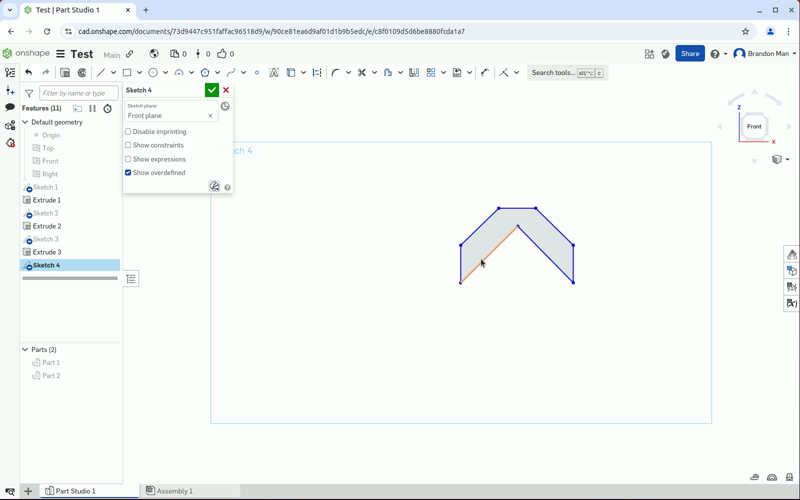
click(481, 258)
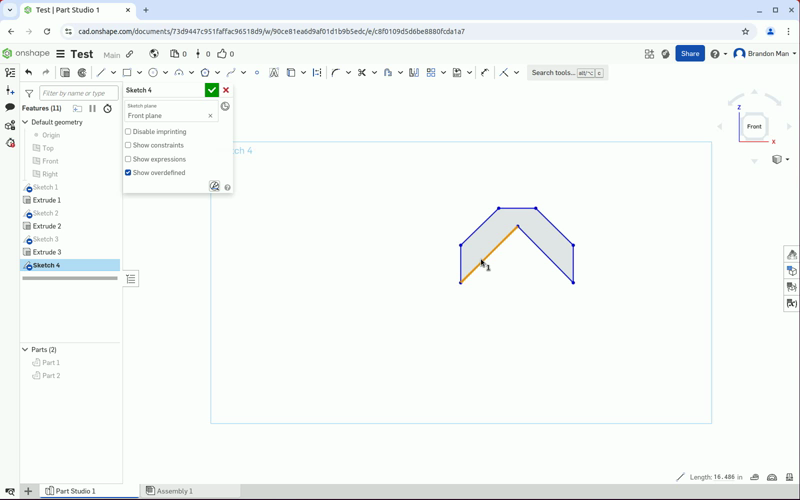
mouse_move(73, 352)
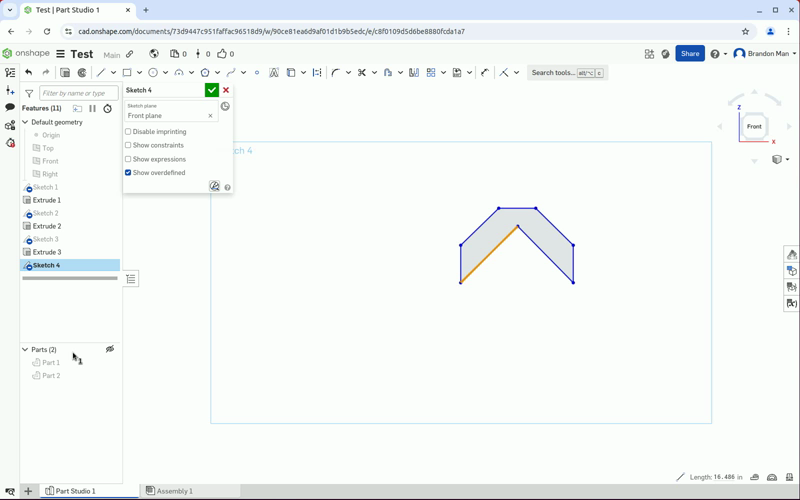
key(shift+y)
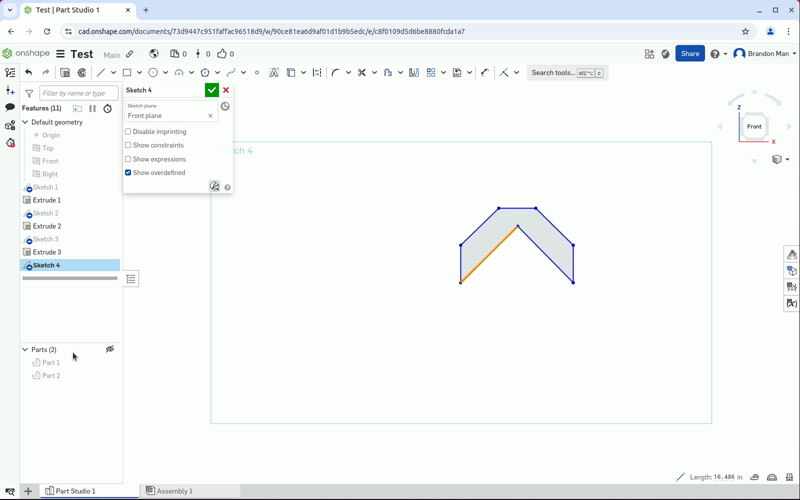
key(shift+e)
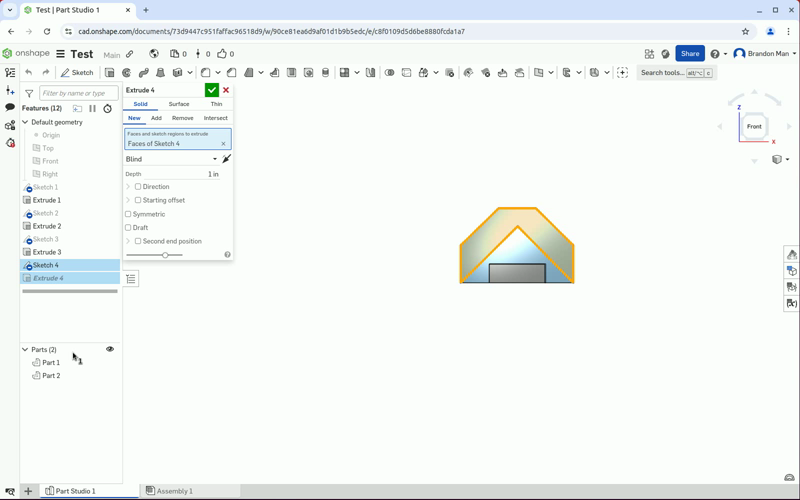
mouse_move(143, 106)
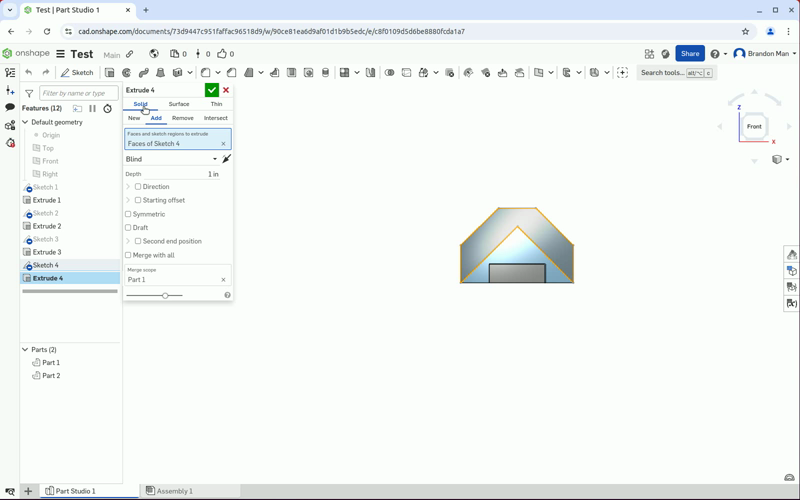
click(143, 106)
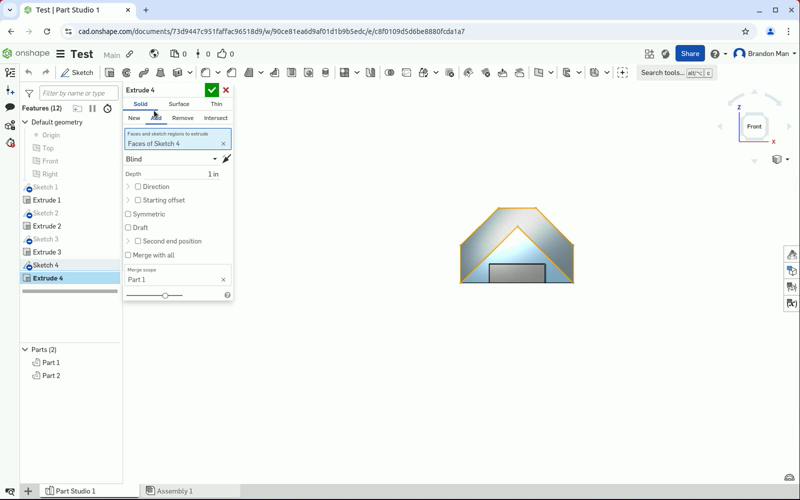
mouse_move(186, 120)
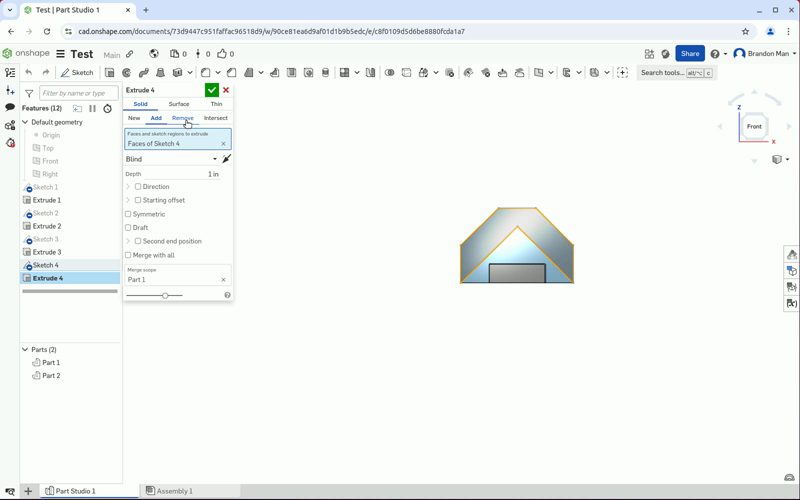
click(186, 120)
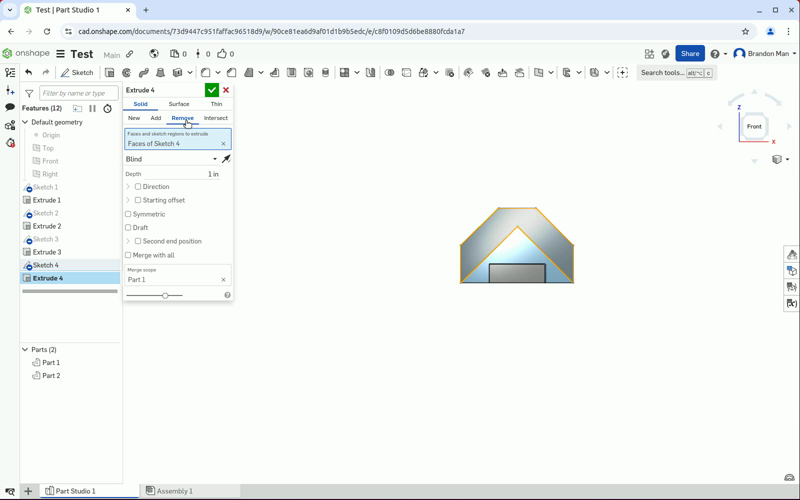
key(tab, 4)
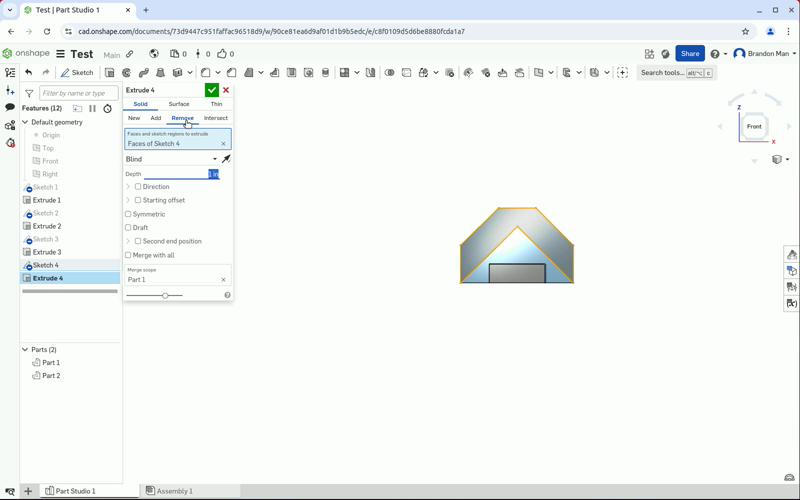
text(11.554)
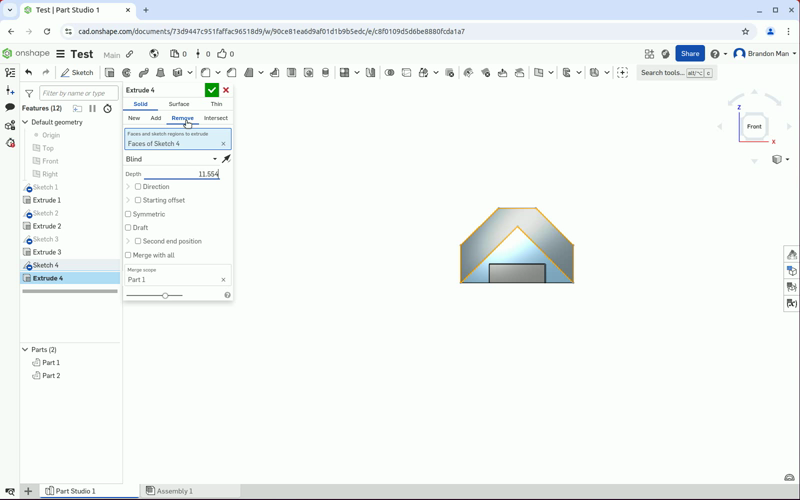
key(tab, 6)
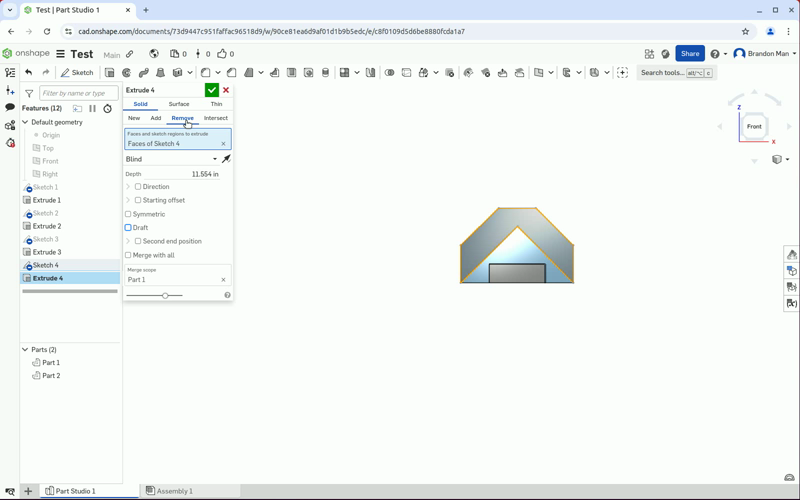
key(space)
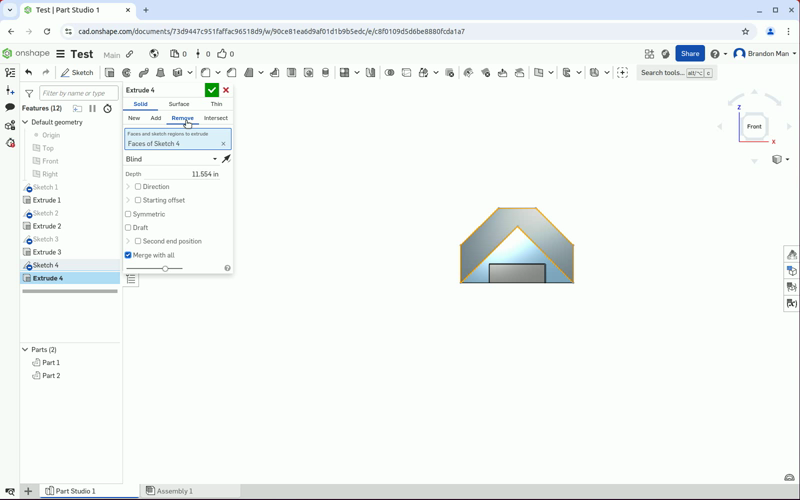
key(enter)
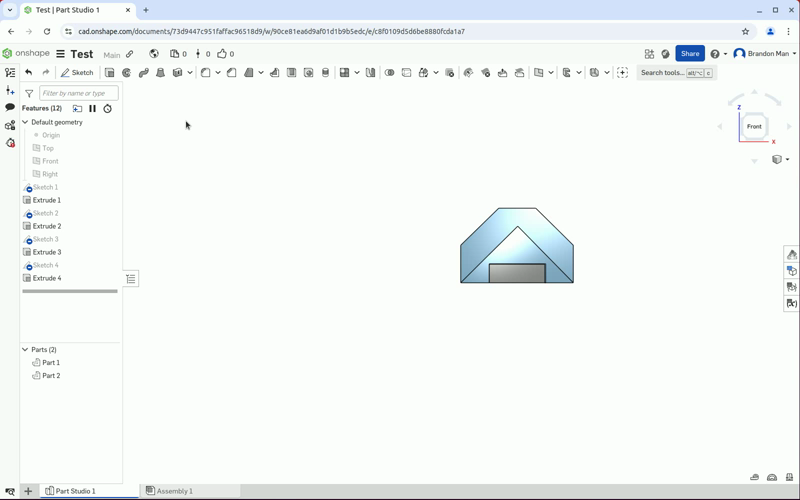
key(shift+h)
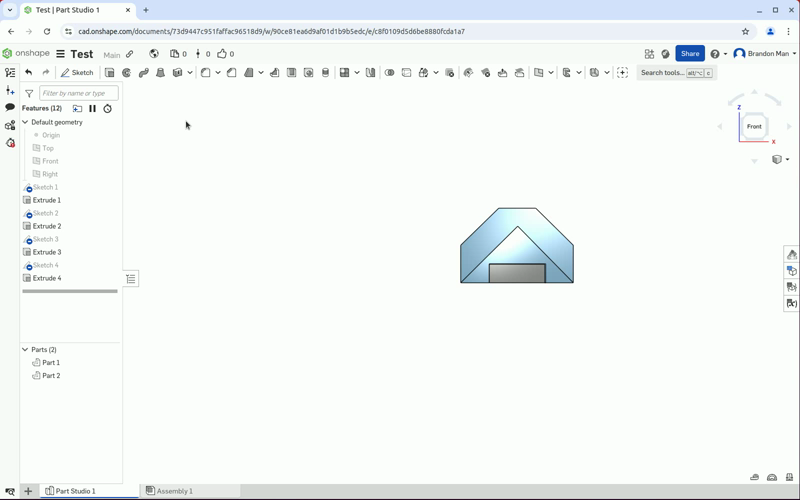
key(shift+h)
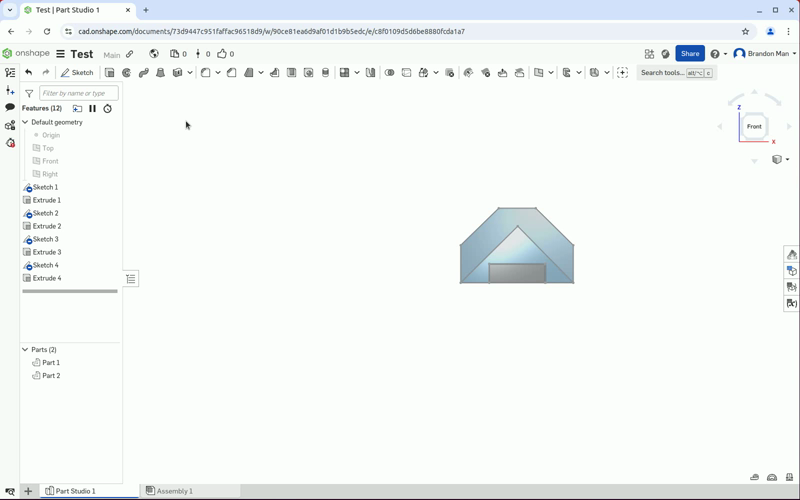
key(shift+7)
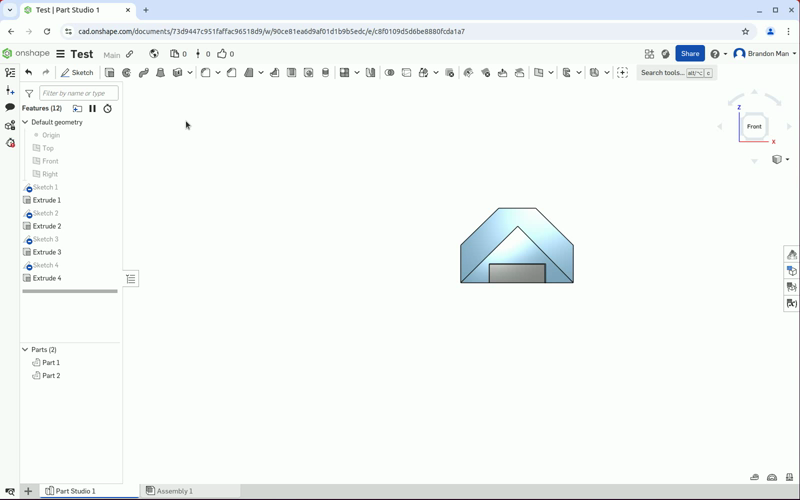
key(left, 2)
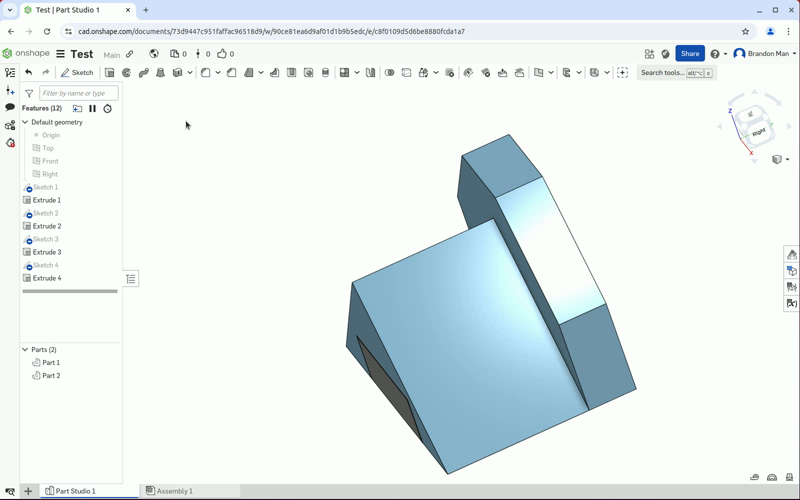
key(down, 2)
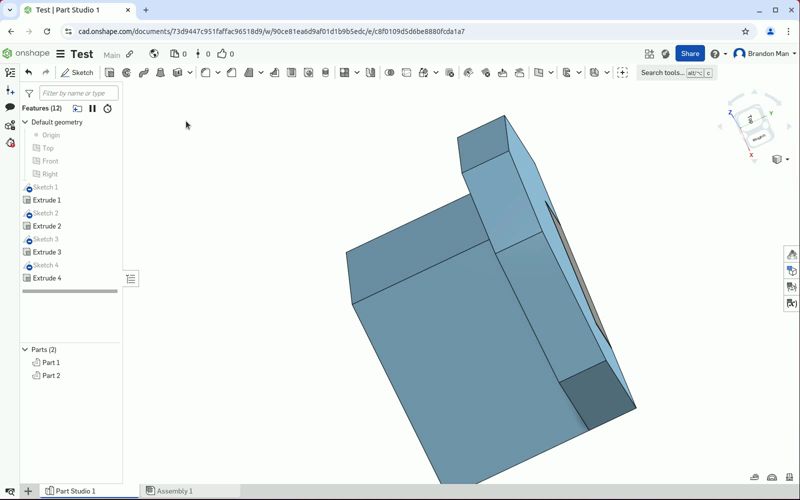
key(up, 2)
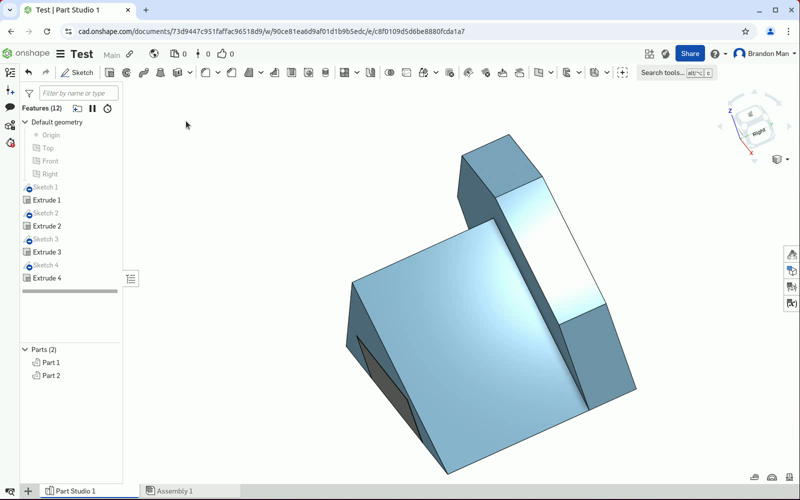
key(right, 2)
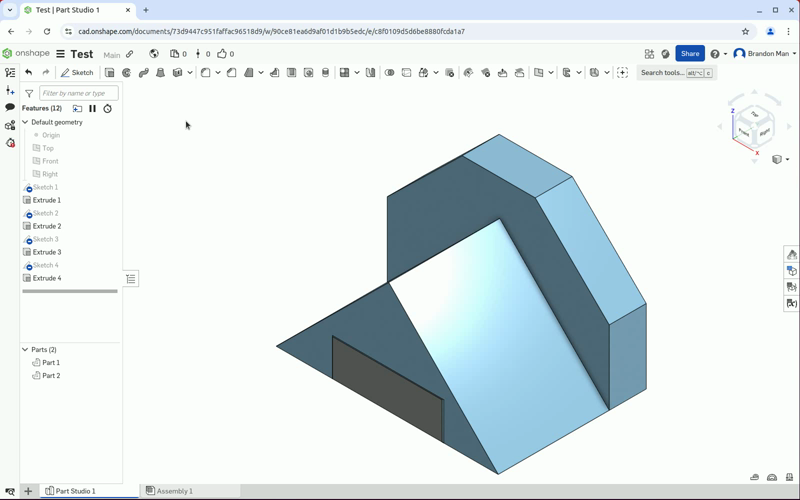
mouse_move(73, 189)
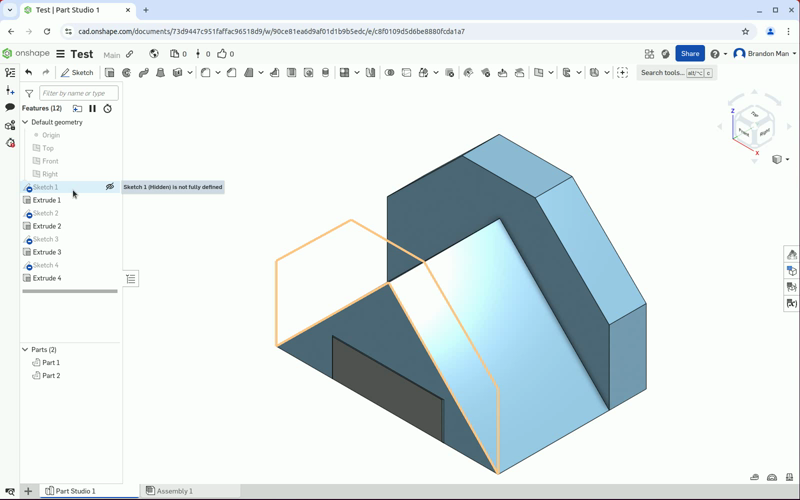
click(73, 189)